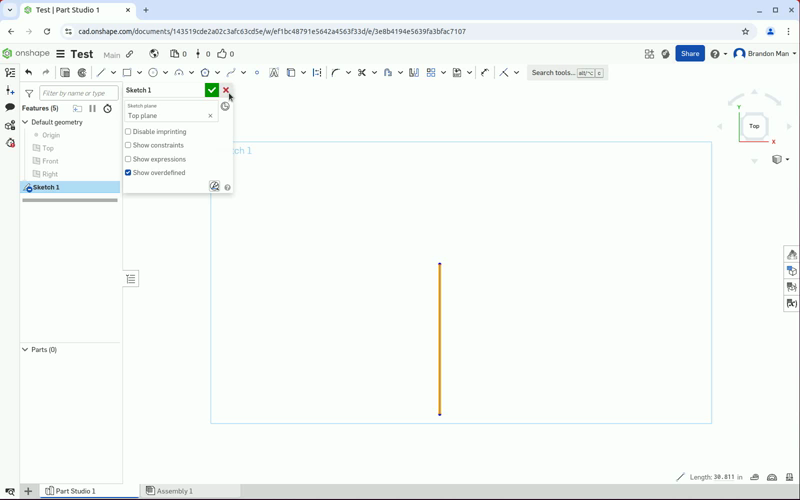
key(shift+h)
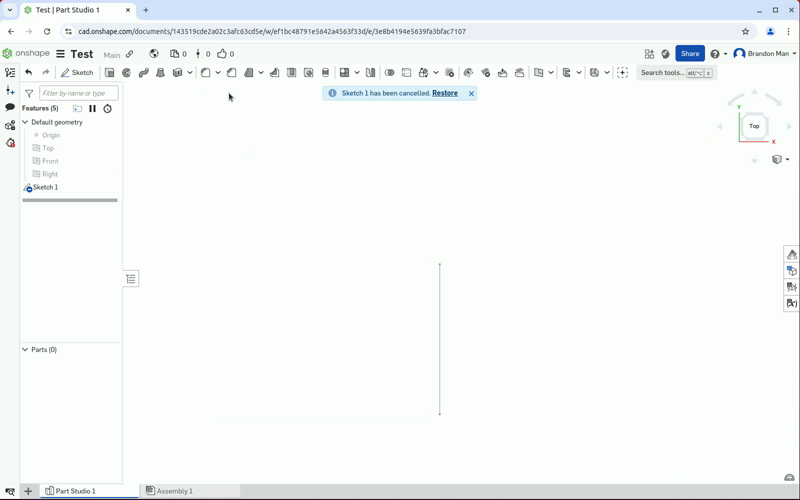
key(shift+s)
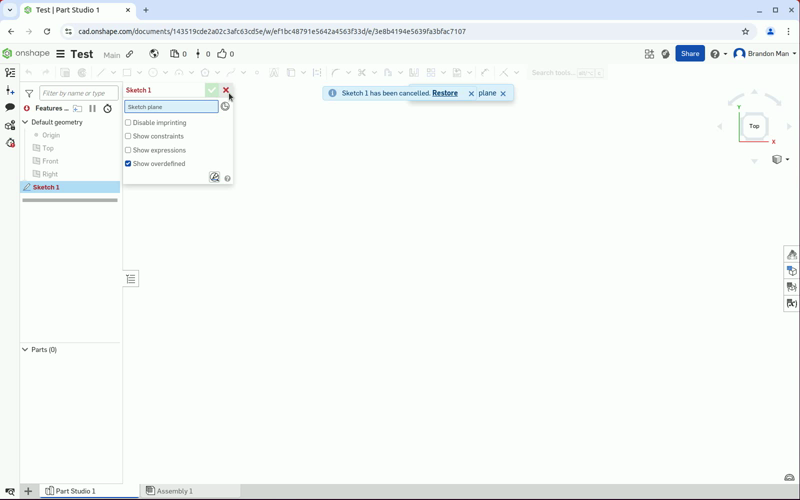
mouse_move(73, 150)
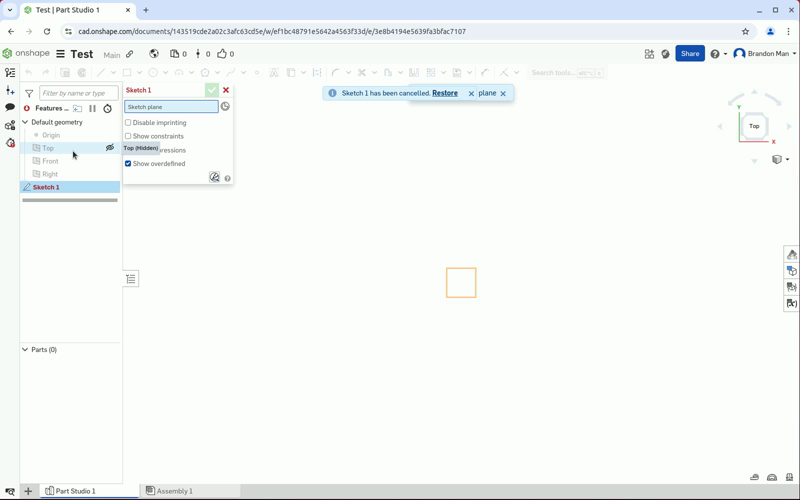
click(73, 150)
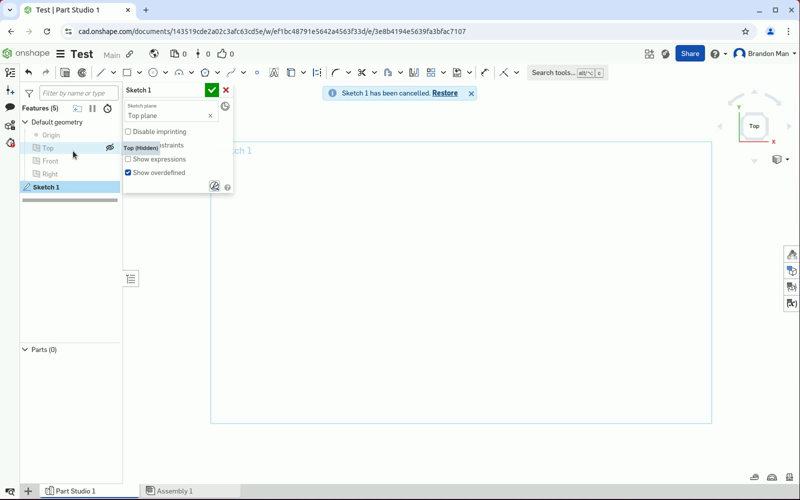
mouse_move(73, 352)
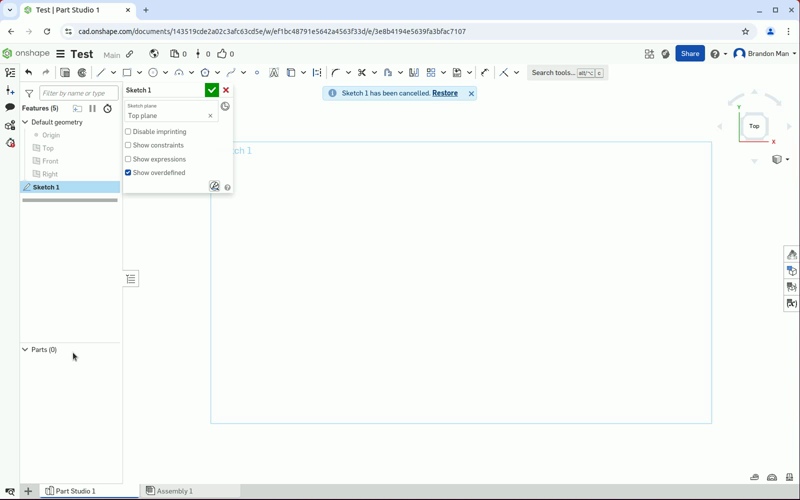
key(y)
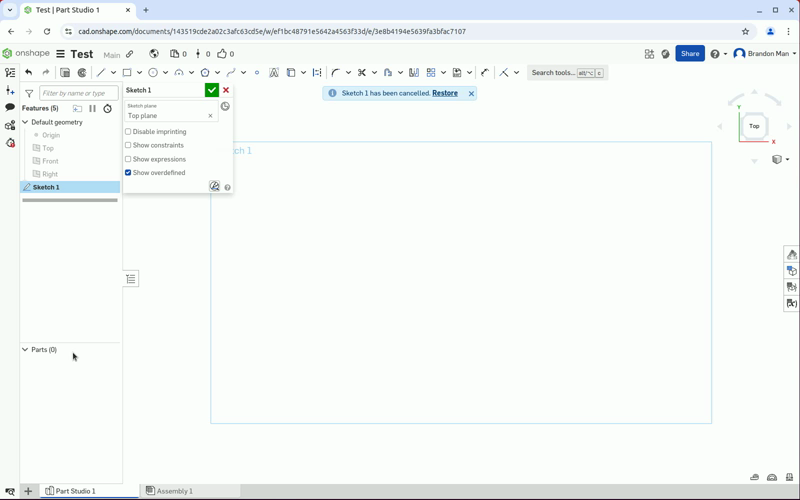
key(a)
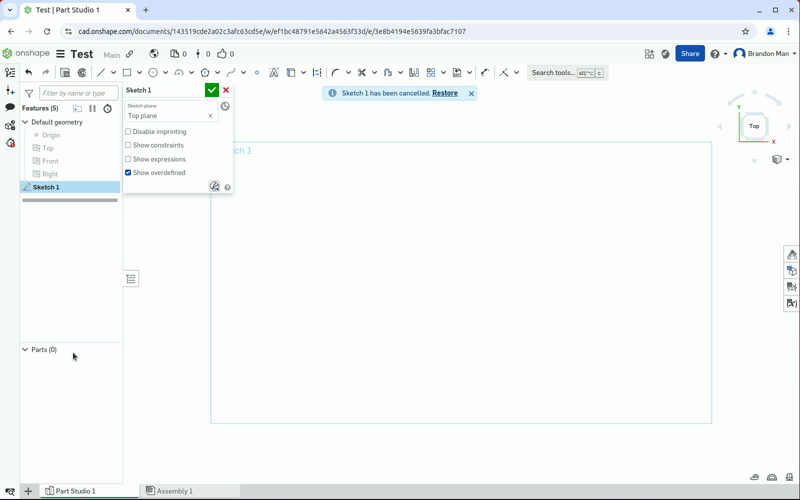
key_down(shift)
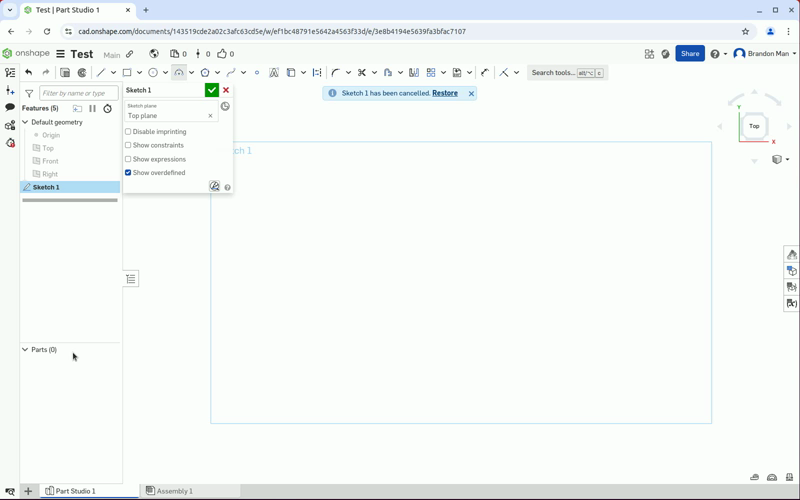
mouse_move(562, 334)
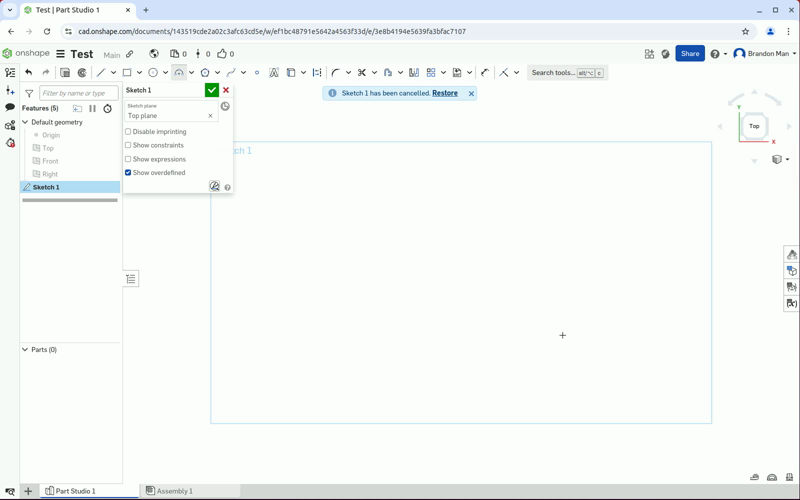
click(562, 334)
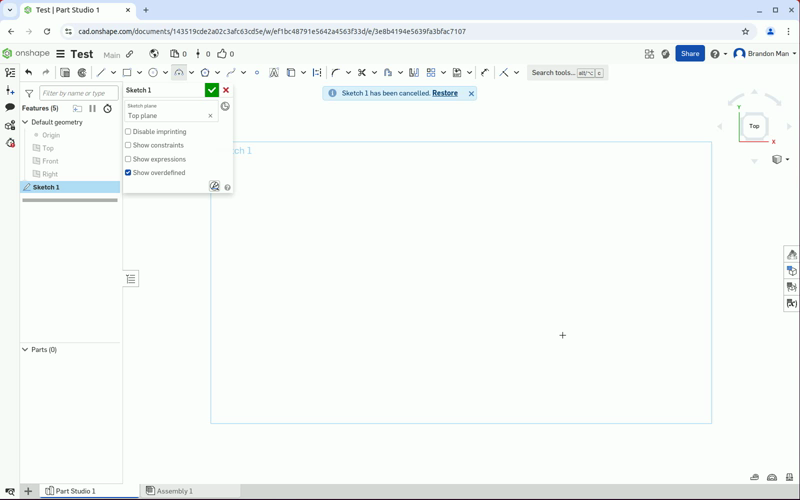
key_up(shift)
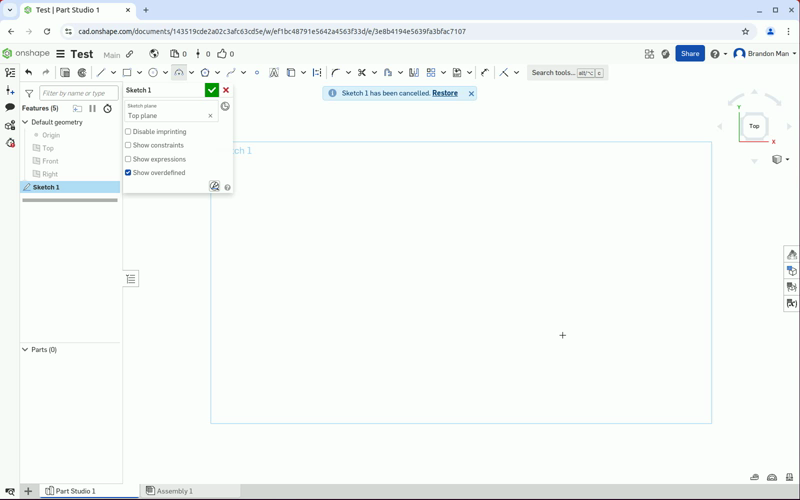
key_down(shift)
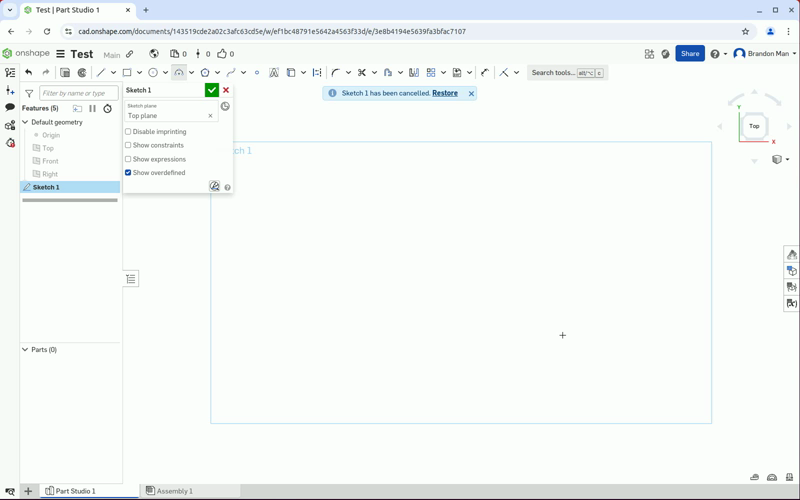
mouse_move(562, 230)
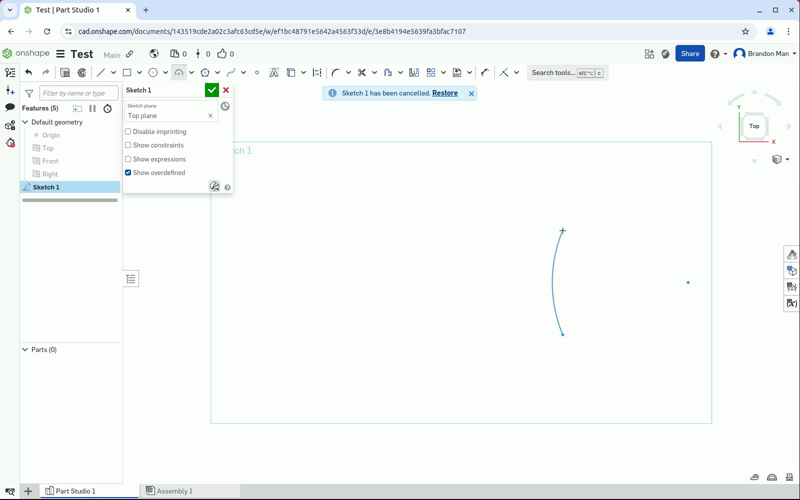
click(562, 230)
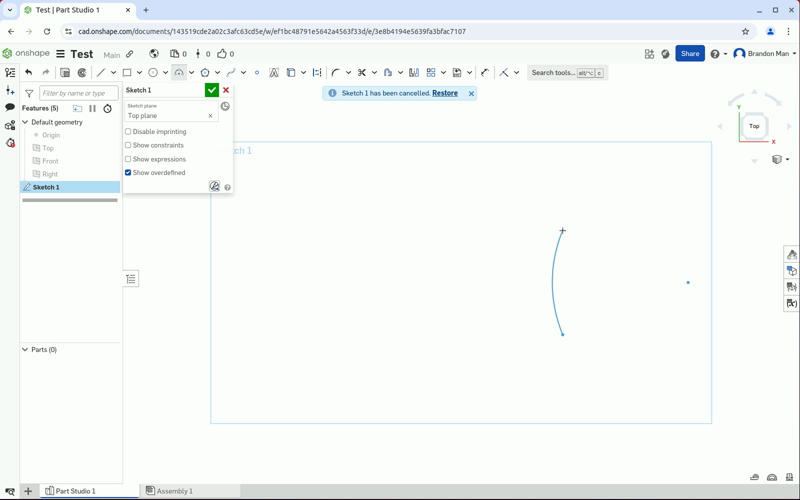
mouse_move(573, 282)
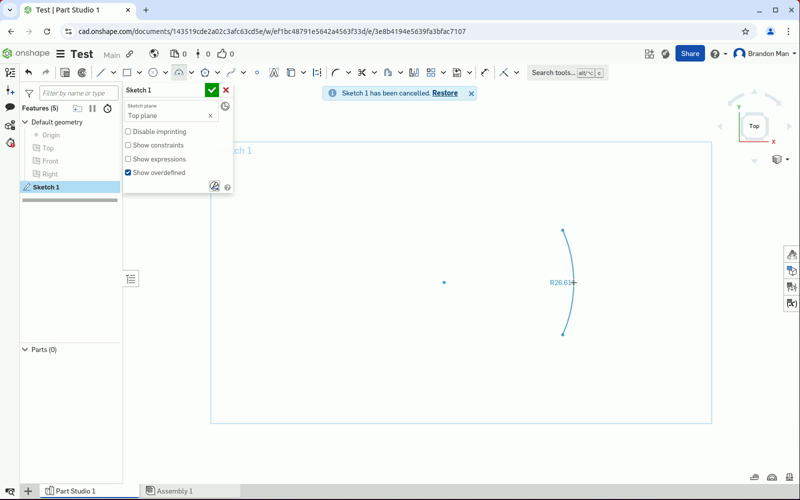
click(573, 282)
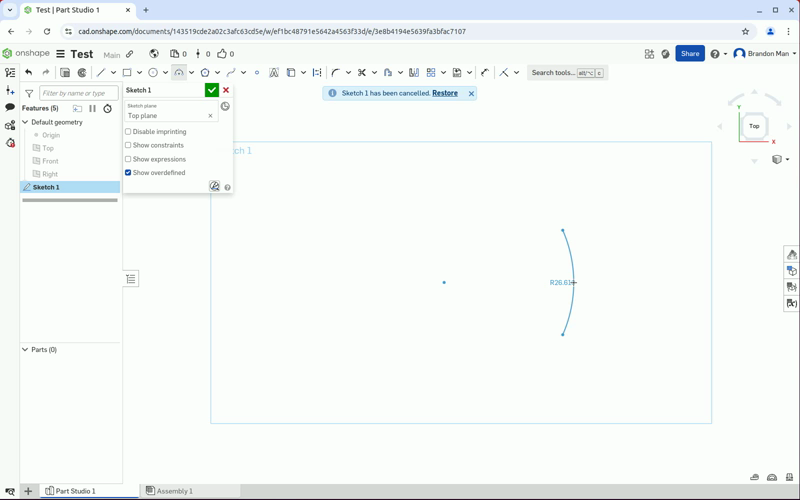
key_up(shift)
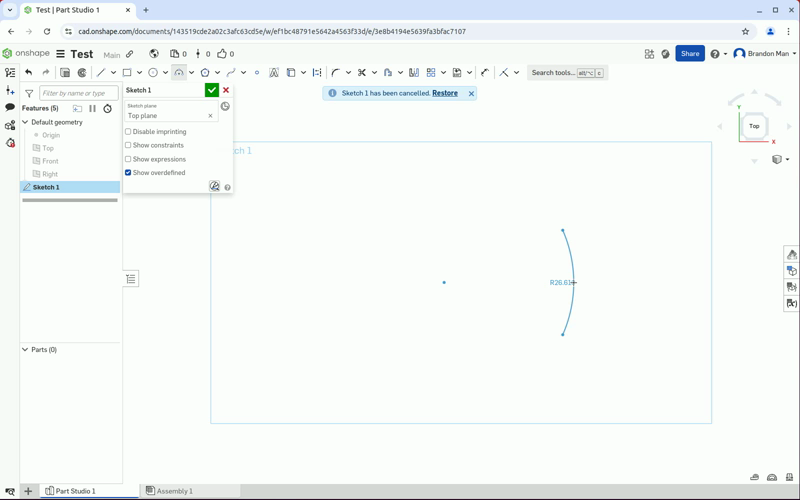
key(esc)
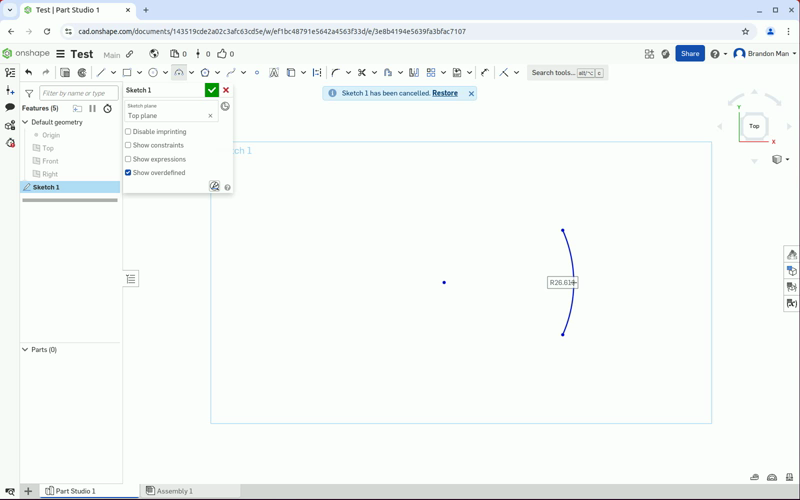
key(l)
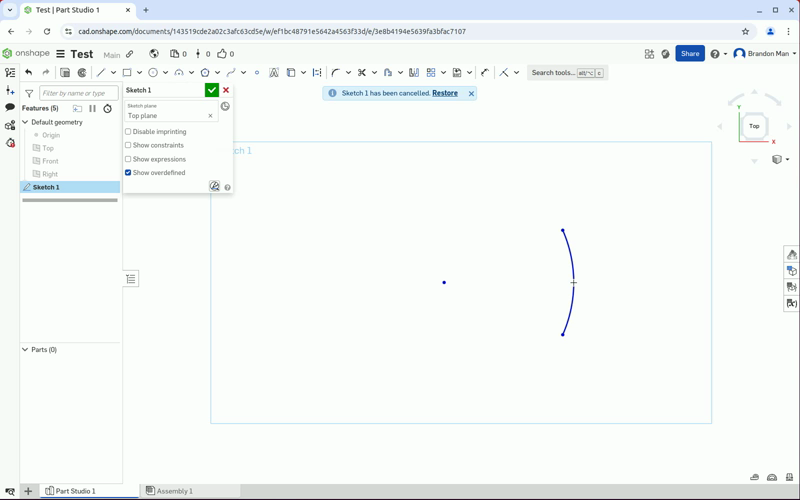
mouse_move(562, 230)
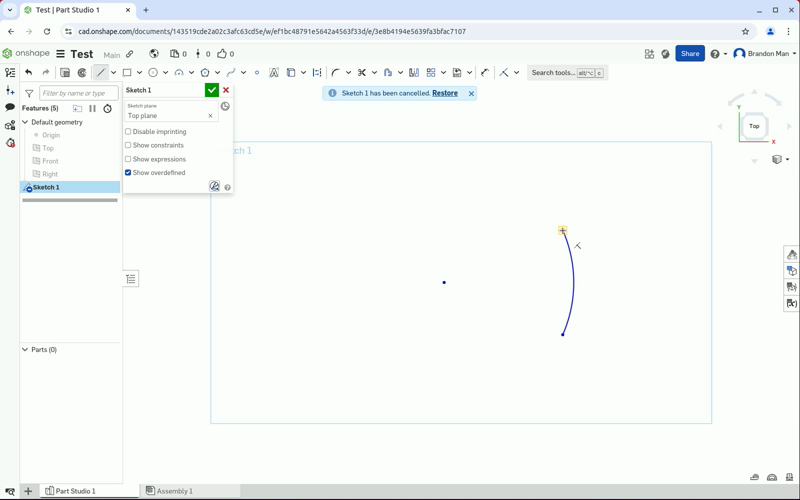
click(562, 230)
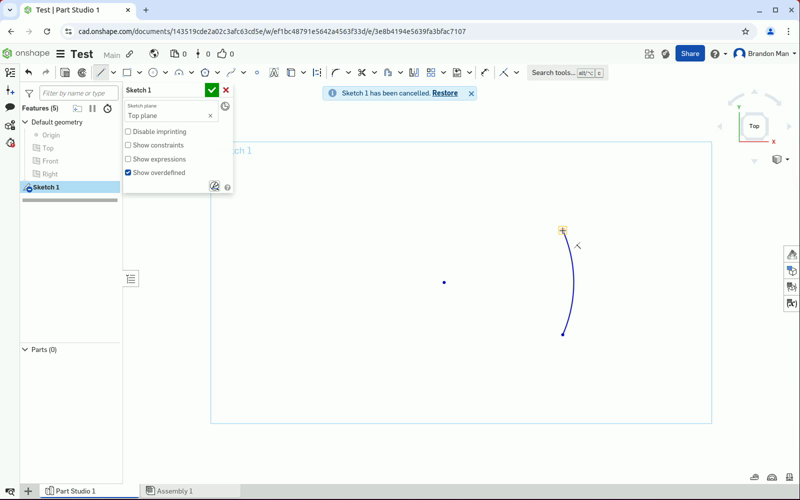
key_down(shift)
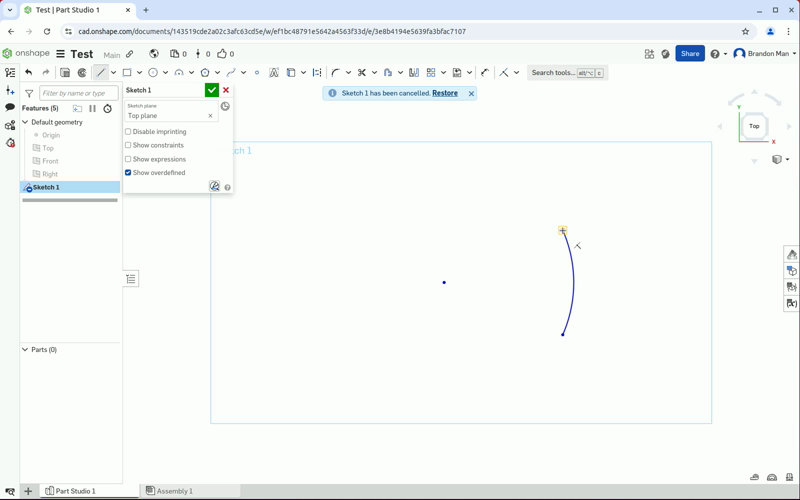
mouse_move(562, 334)
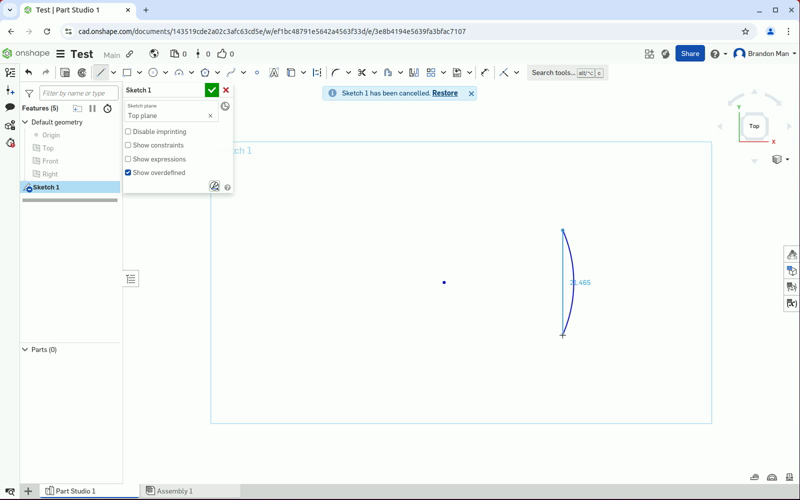
key_up(shift)
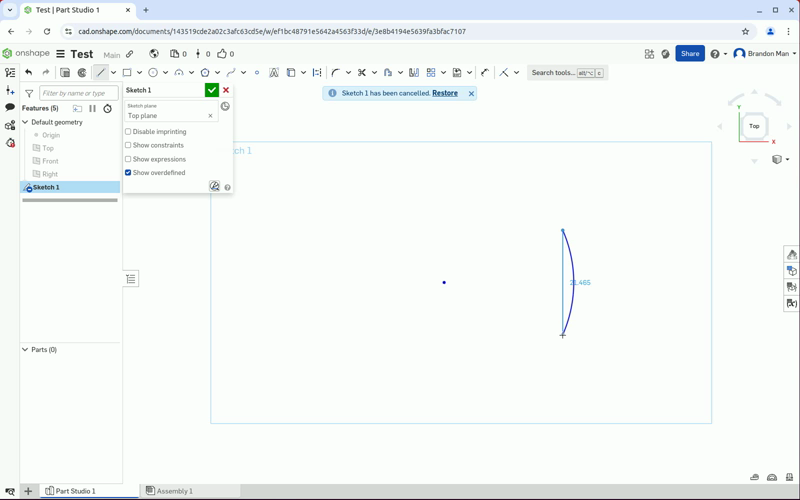
click(562, 334)
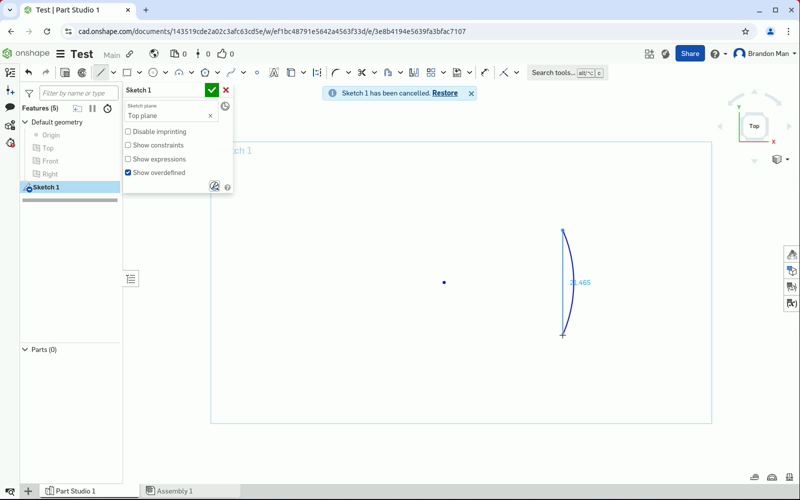
key(esc)
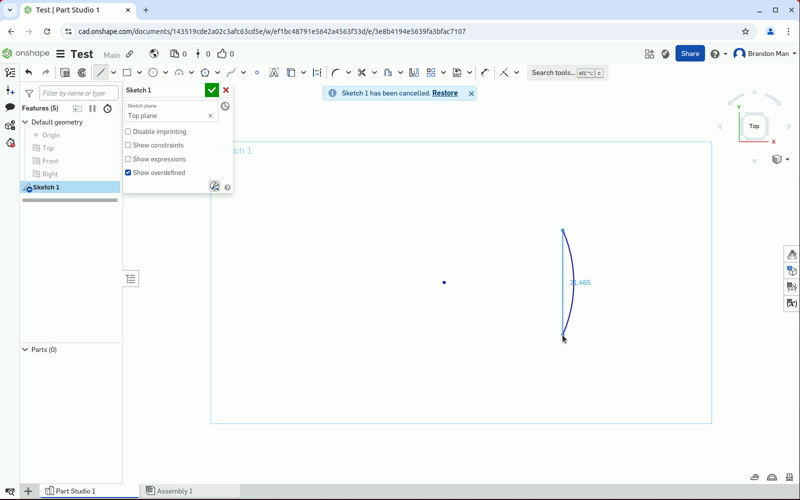
mouse_move(570, 287)
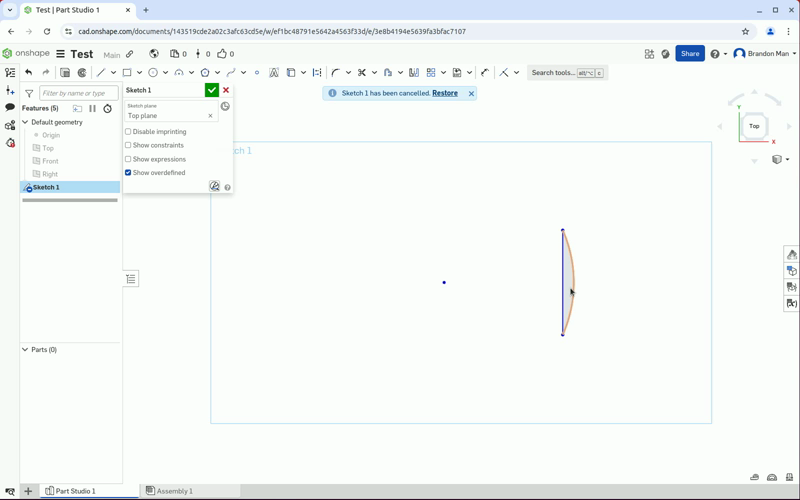
scroll(6)
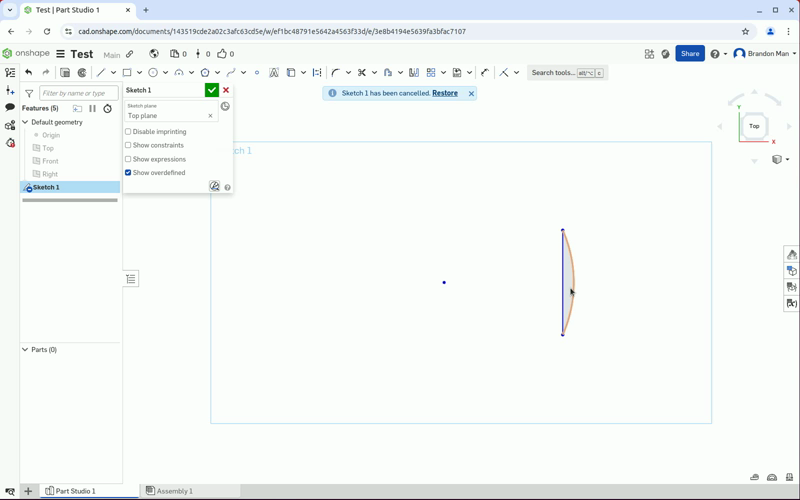
scroll(6)
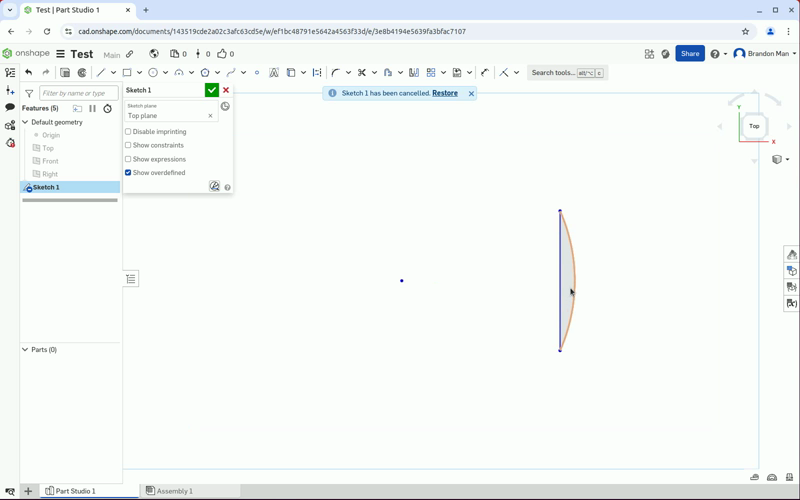
scroll(6)
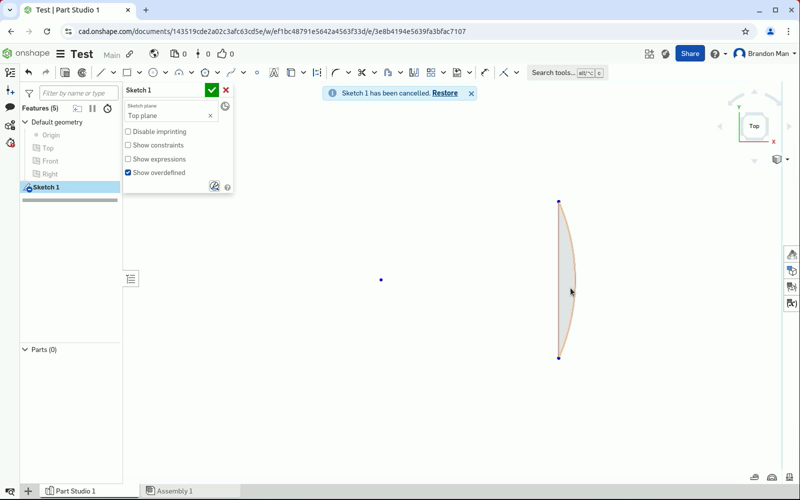
scroll(6)
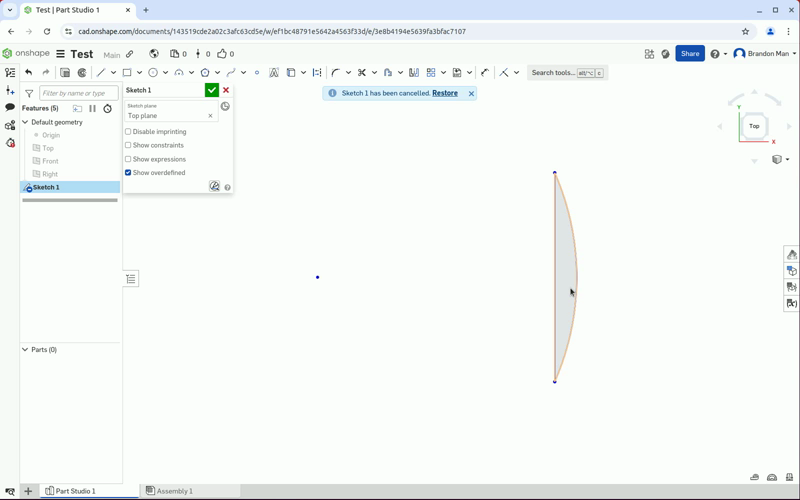
scroll(6)
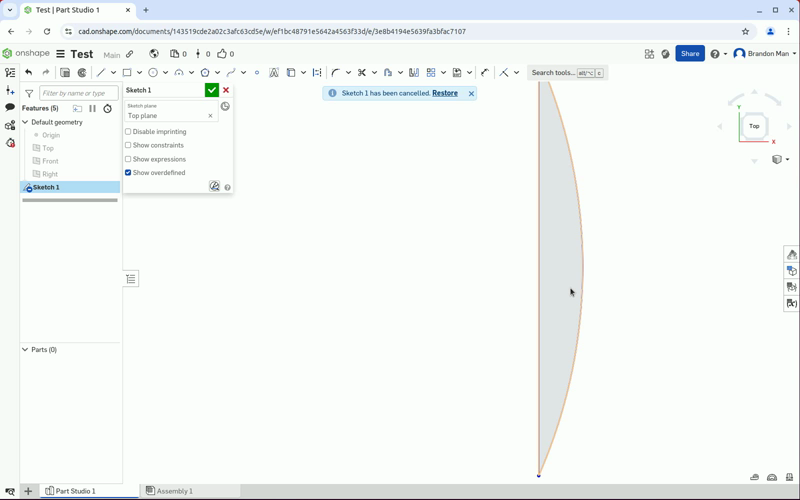
scroll(6)
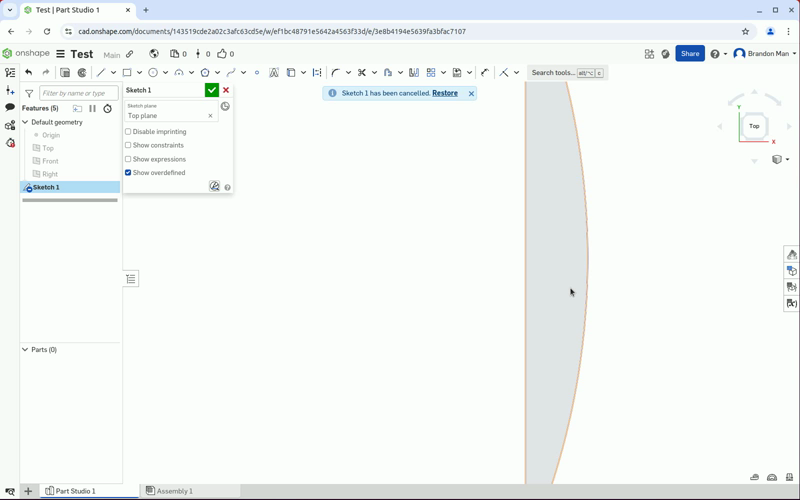
scroll(6)
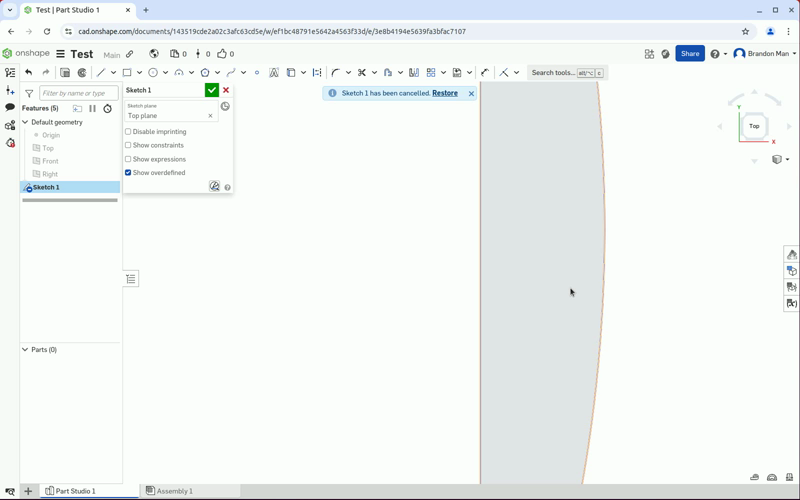
click(570, 287)
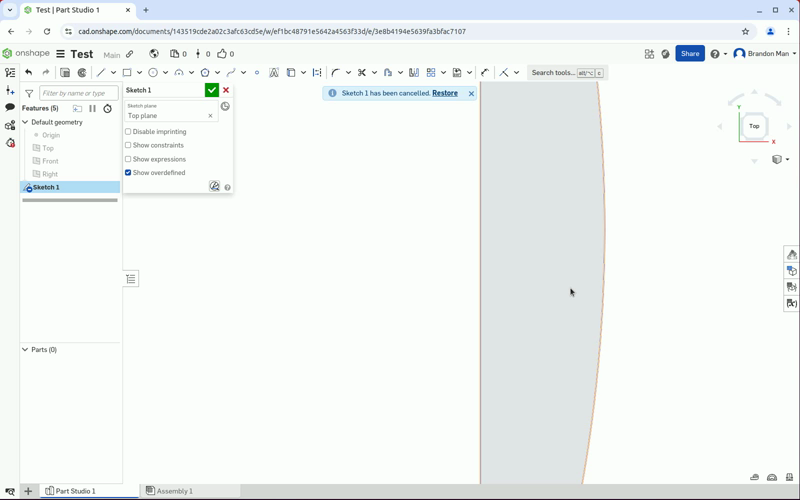
scroll(-6)
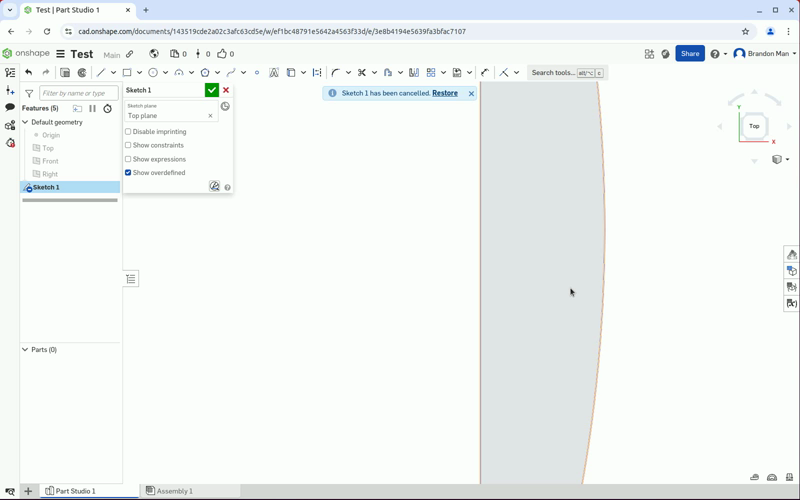
scroll(-6)
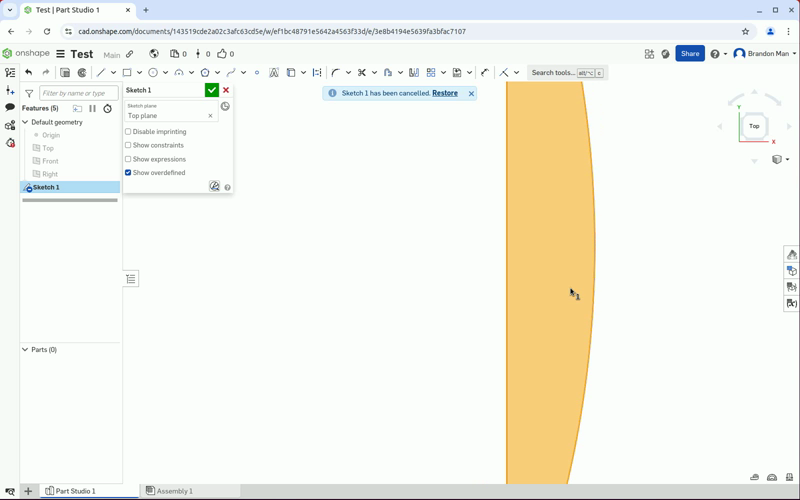
scroll(-6)
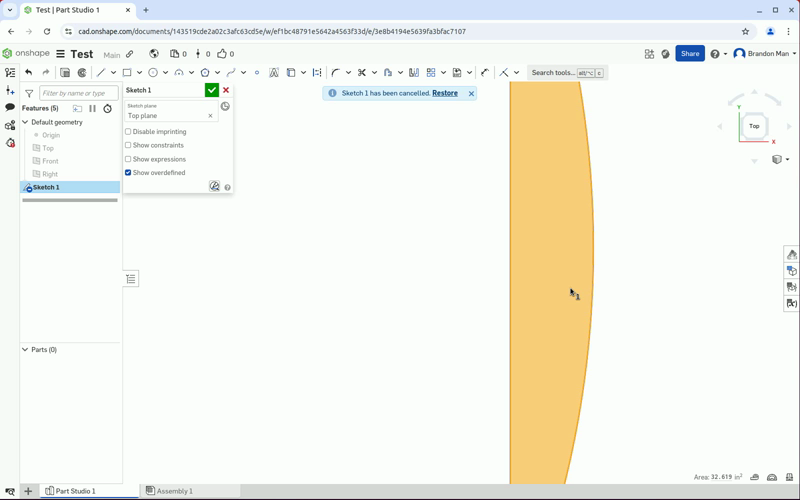
scroll(-6)
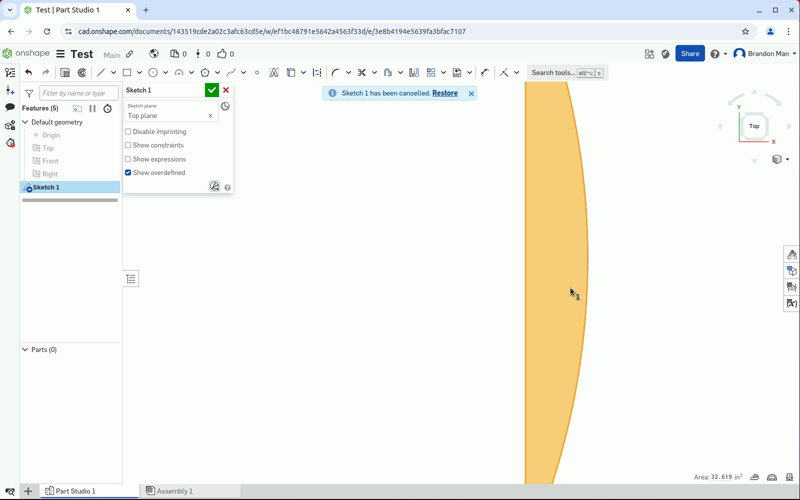
scroll(-6)
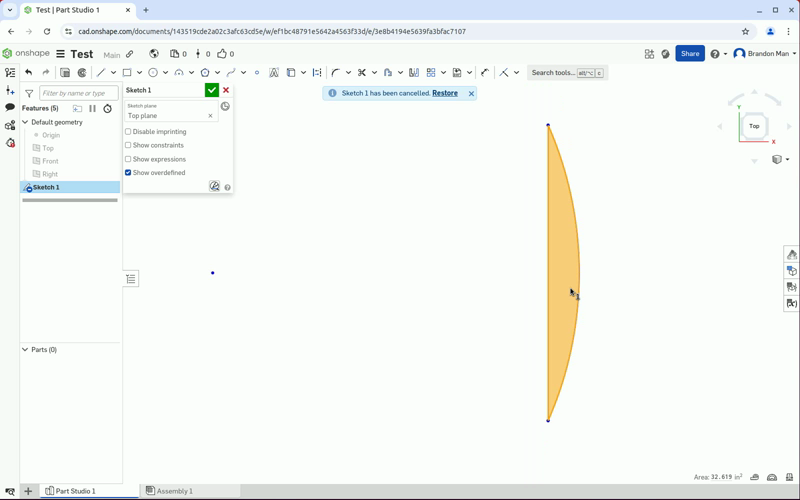
scroll(-6)
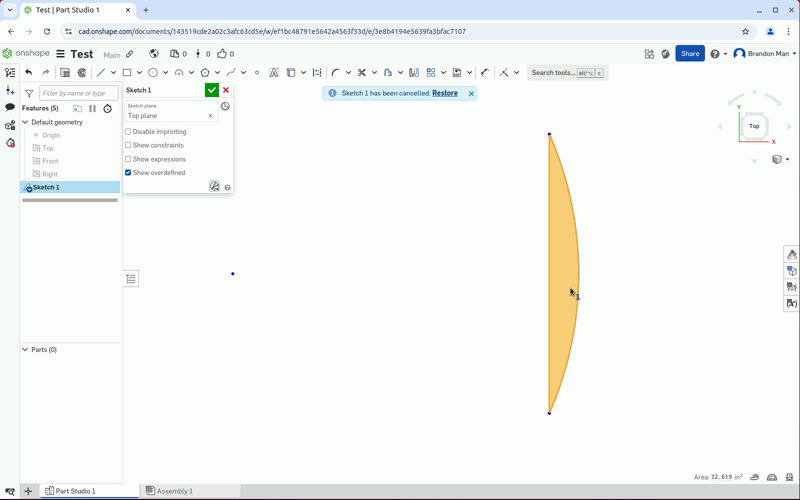
scroll(-6)
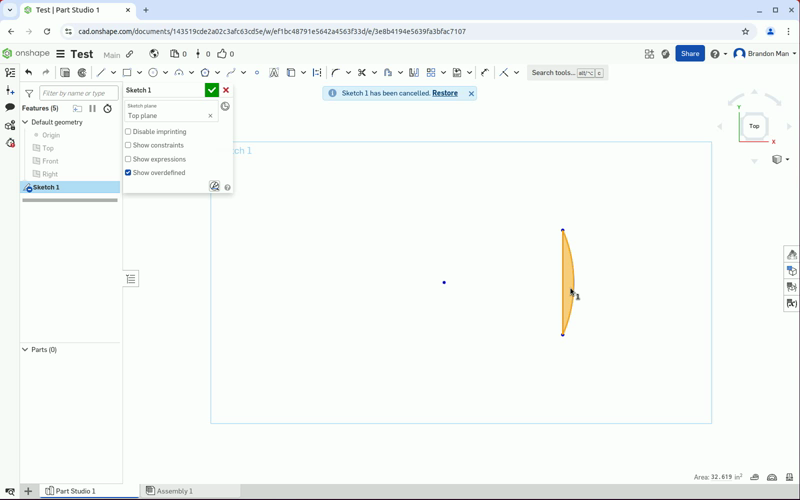
mouse_move(73, 352)
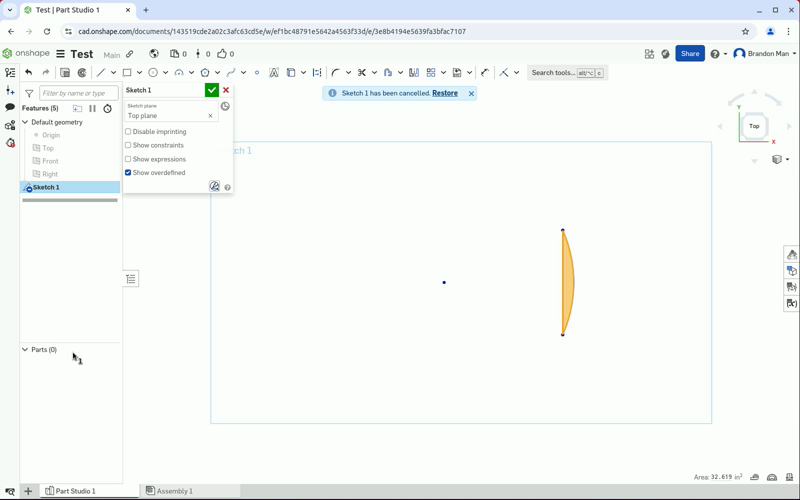
key(shift+y)
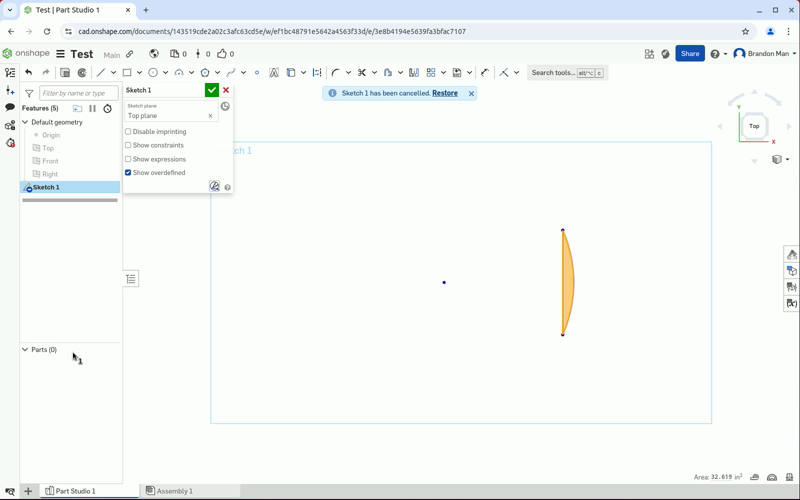
key(shift+e)
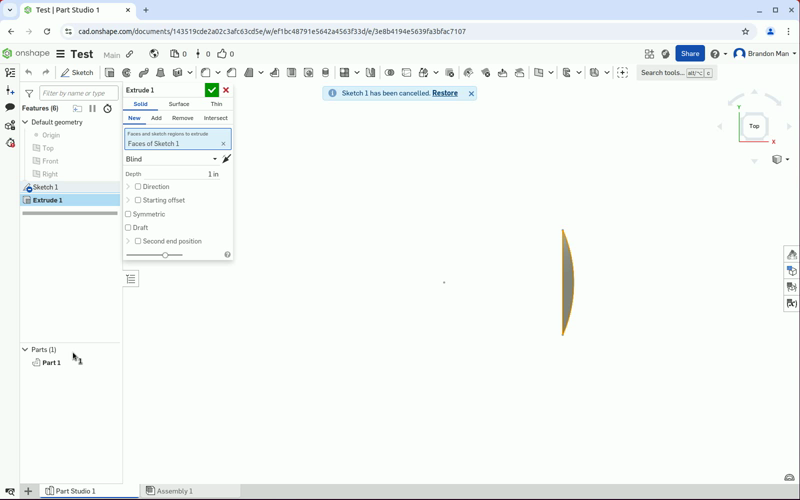
mouse_move(143, 106)
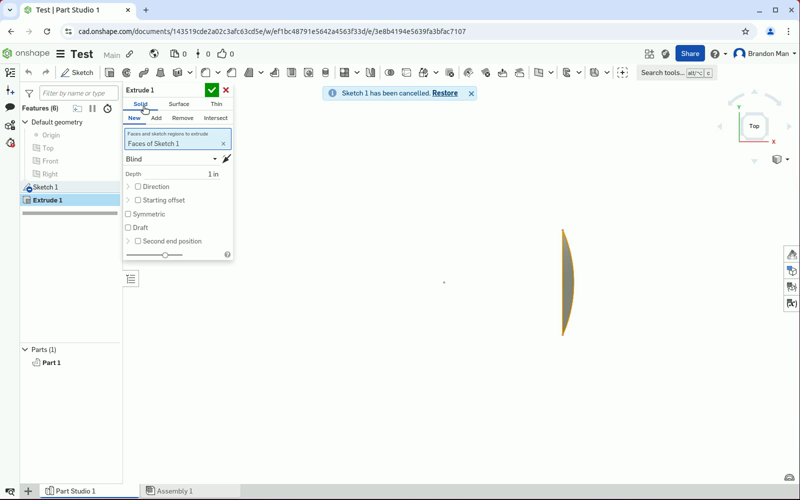
click(143, 106)
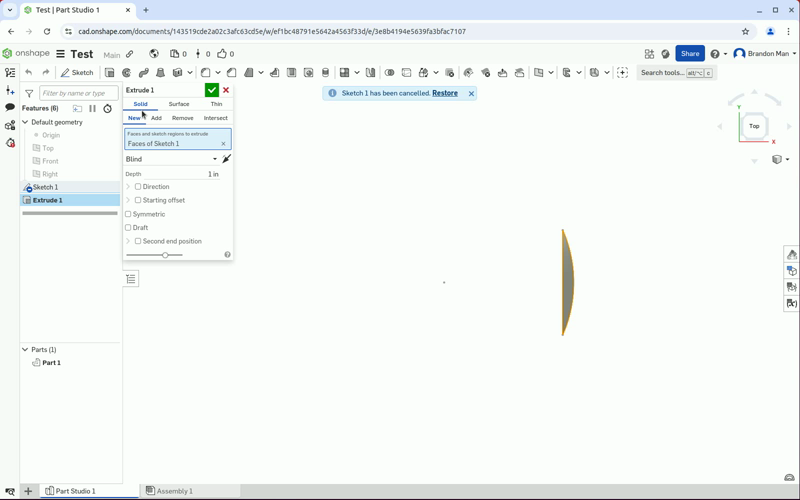
mouse_move(137, 120)
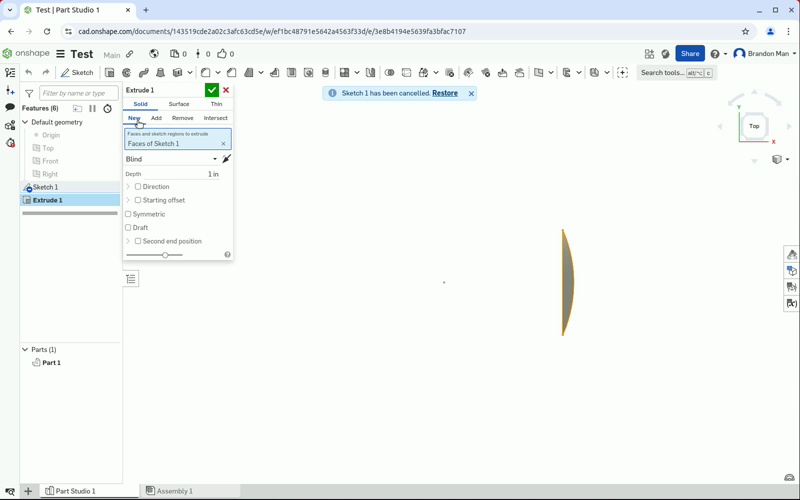
click(137, 120)
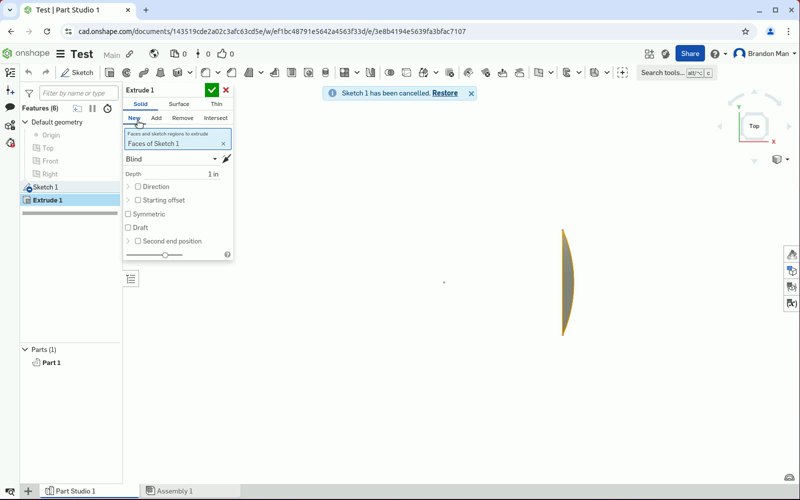
key(tab, 4)
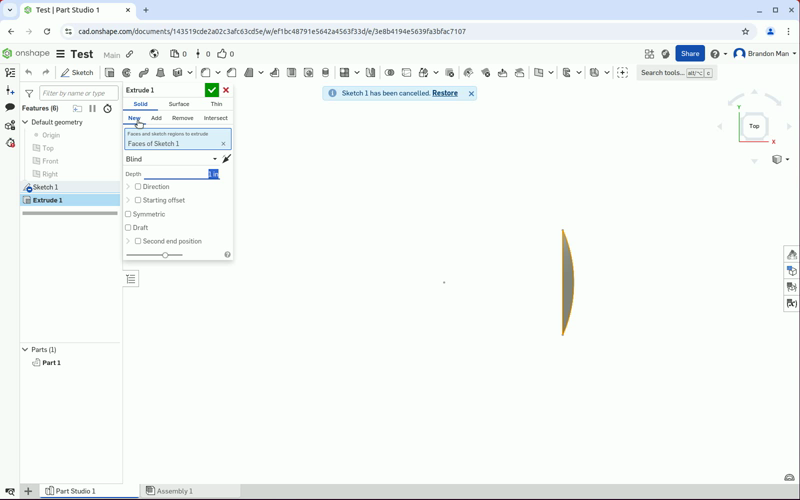
text(0.481)
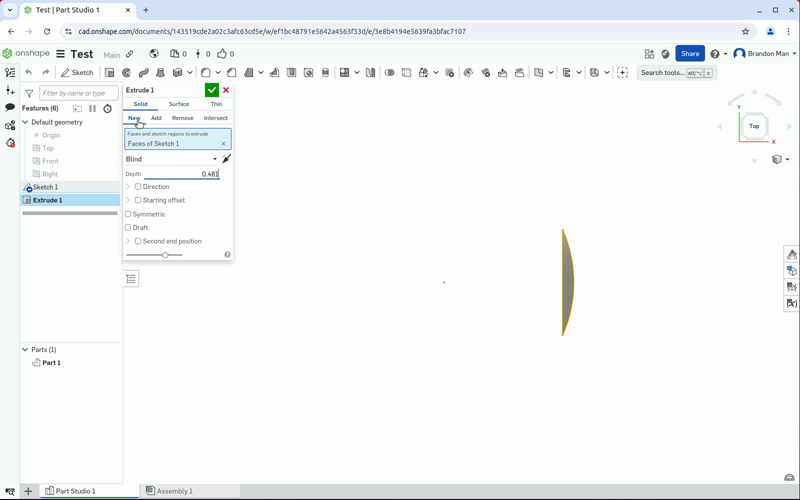
key(enter)
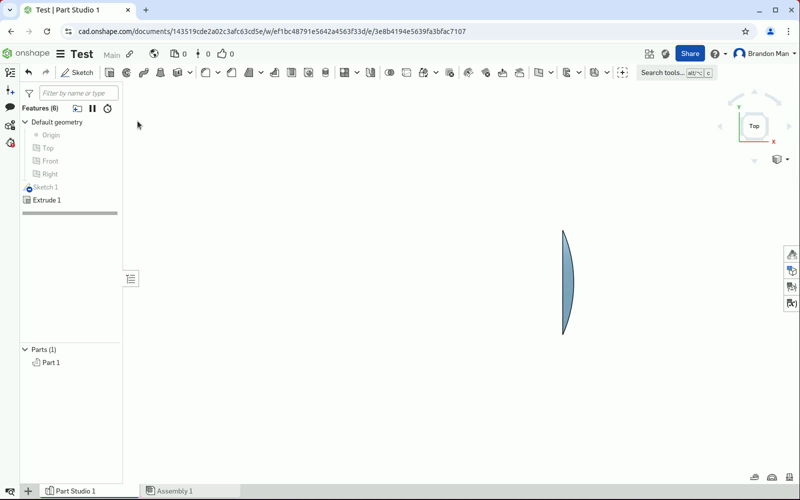
key(shift+h)
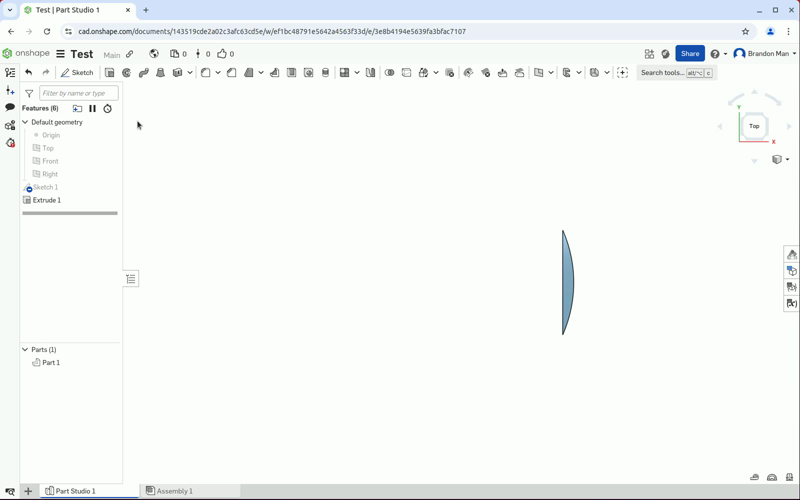
key(shift+h)
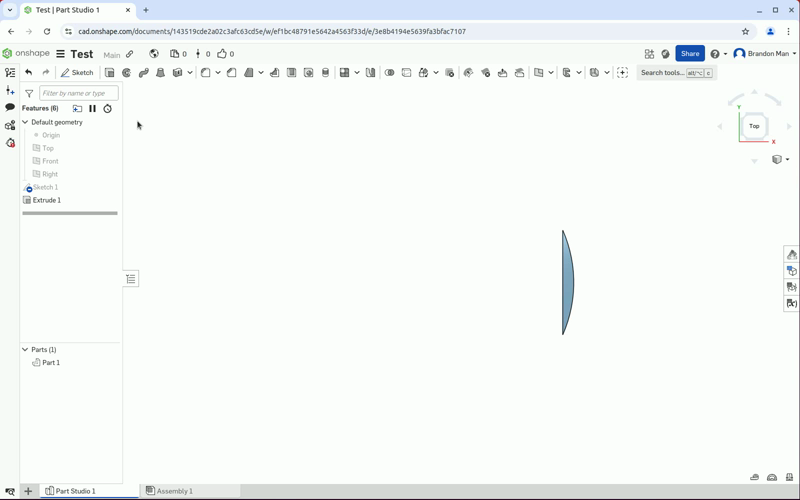
mouse_move(73, 189)
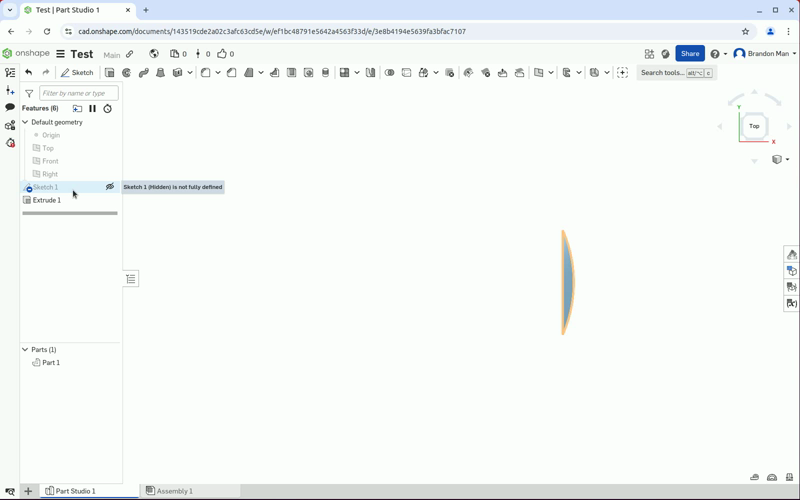
click(73, 189)
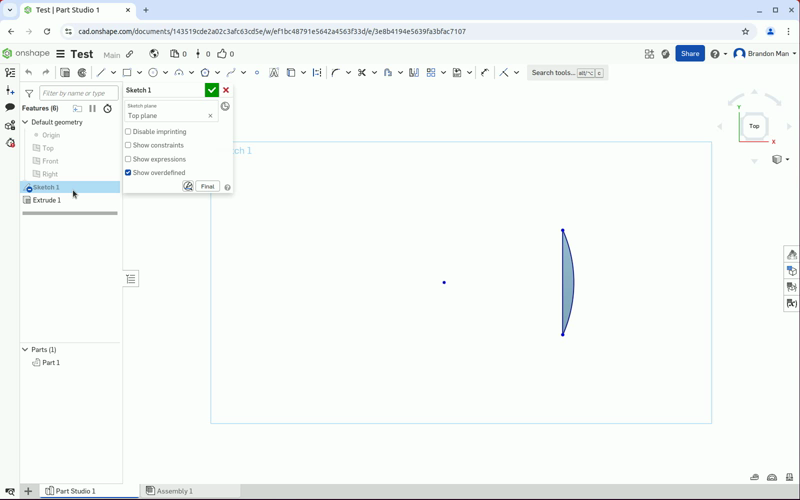
mouse_move(229, 92)
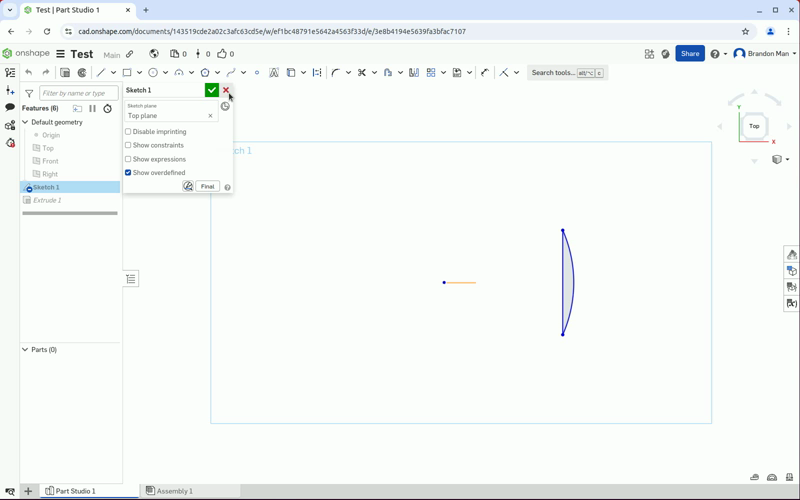
click(229, 92)
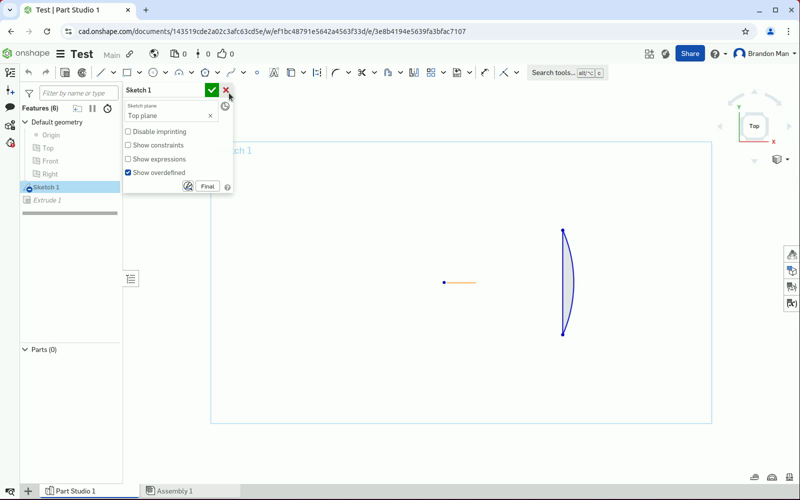
key(shift+s)
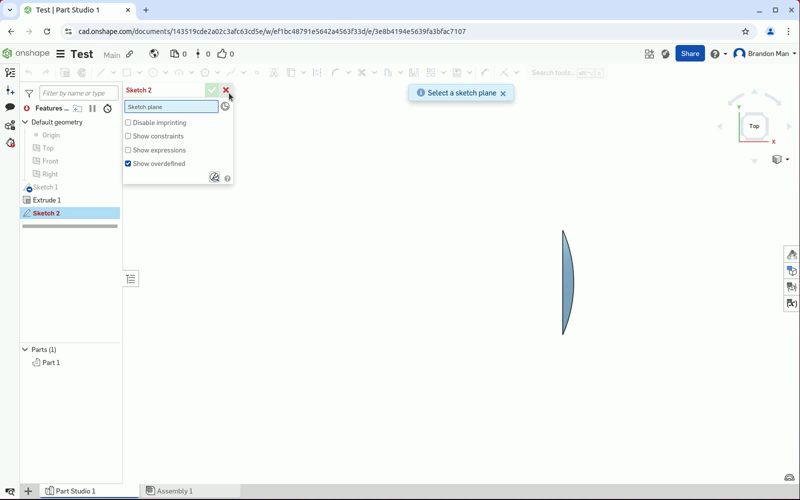
mouse_move(73, 150)
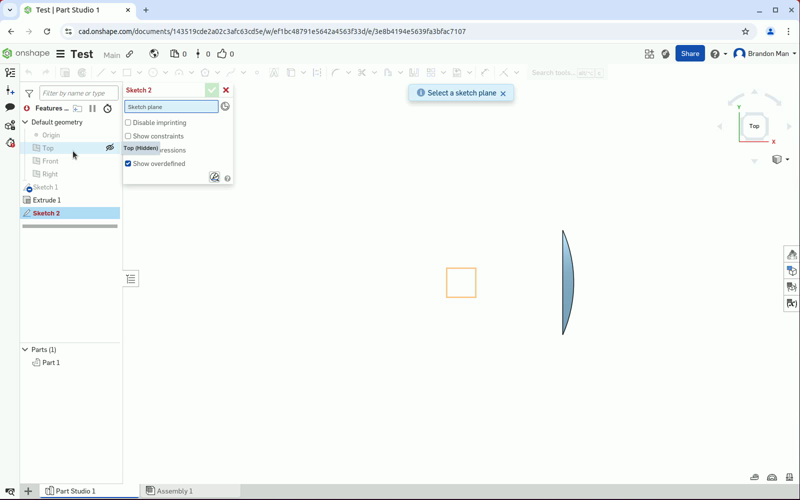
click(73, 150)
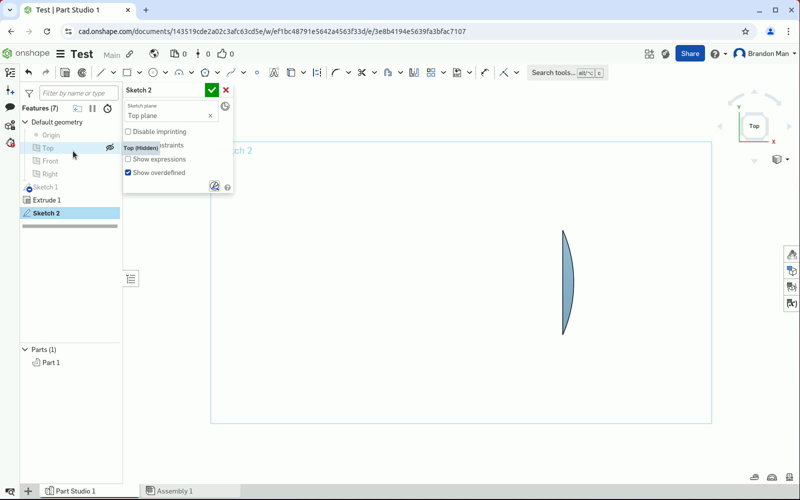
mouse_move(73, 352)
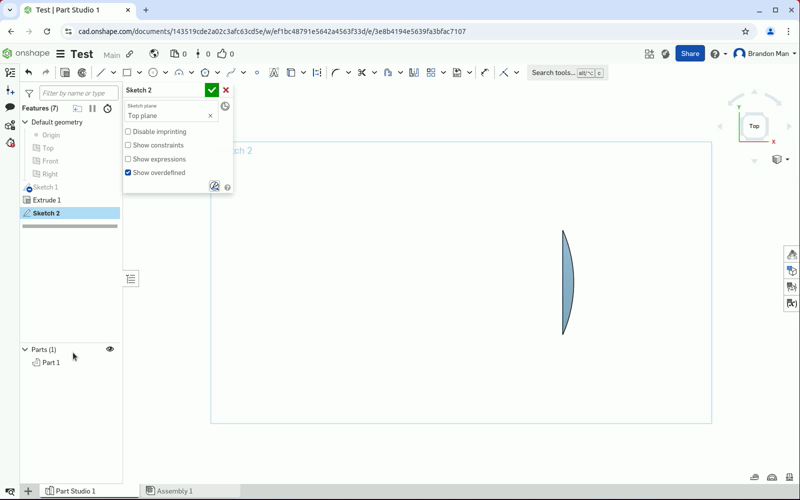
key(y)
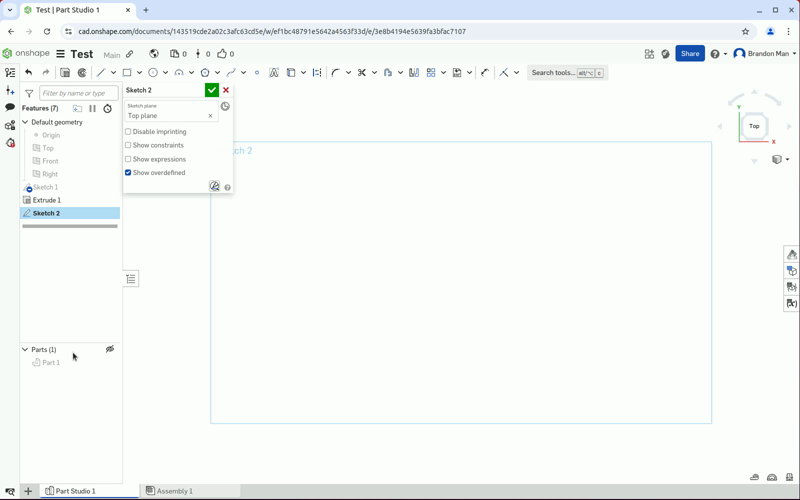
key(a)
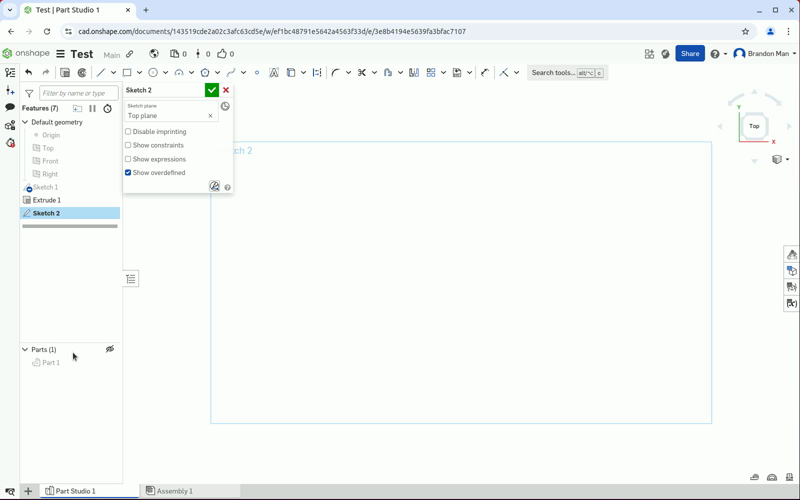
key_down(shift)
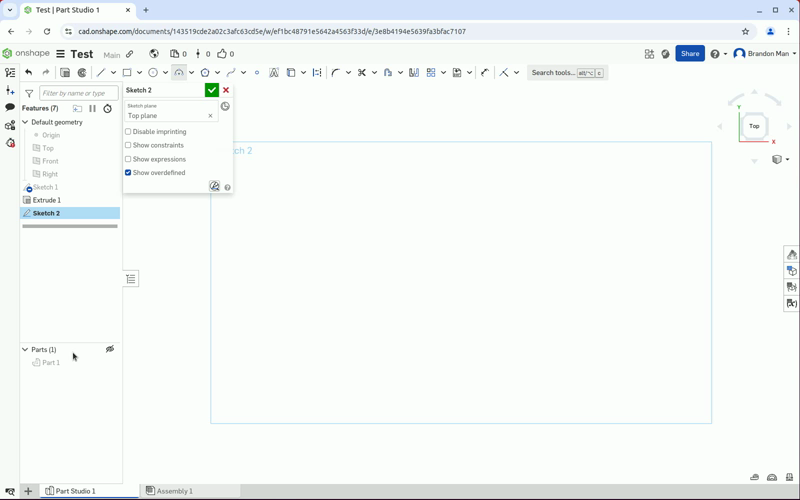
mouse_move(350, 308)
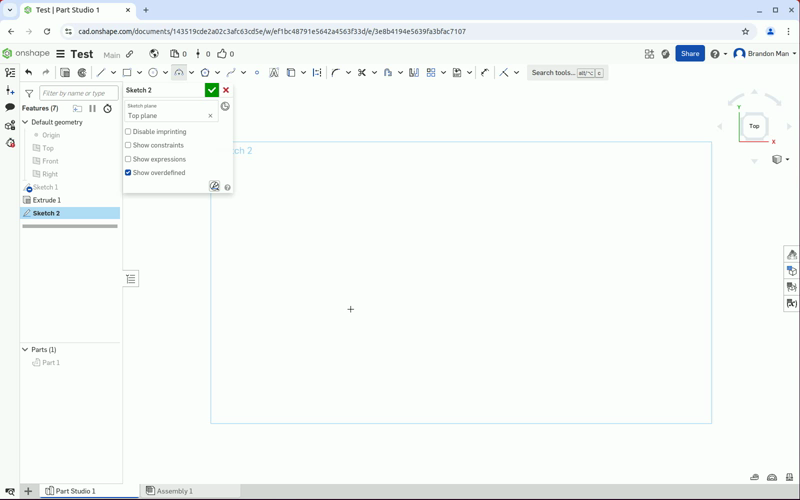
click(350, 308)
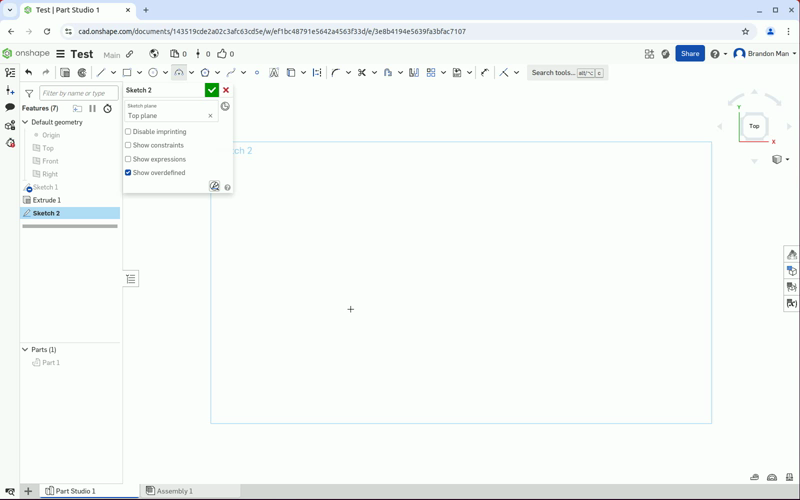
key_up(shift)
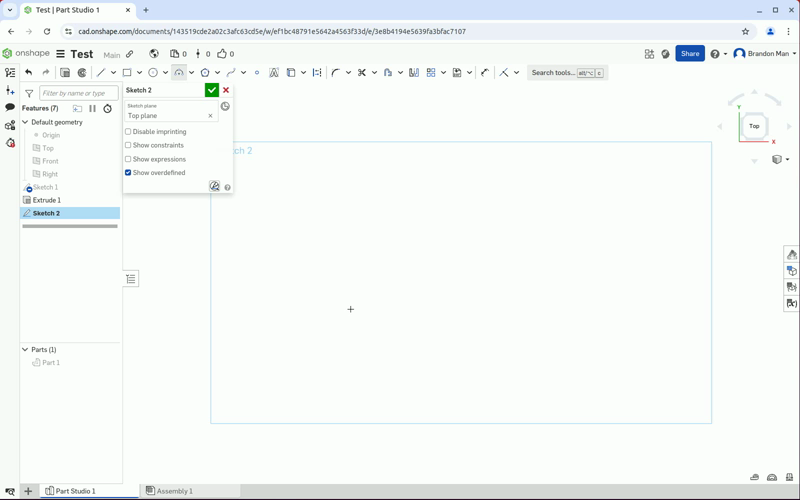
key_down(shift)
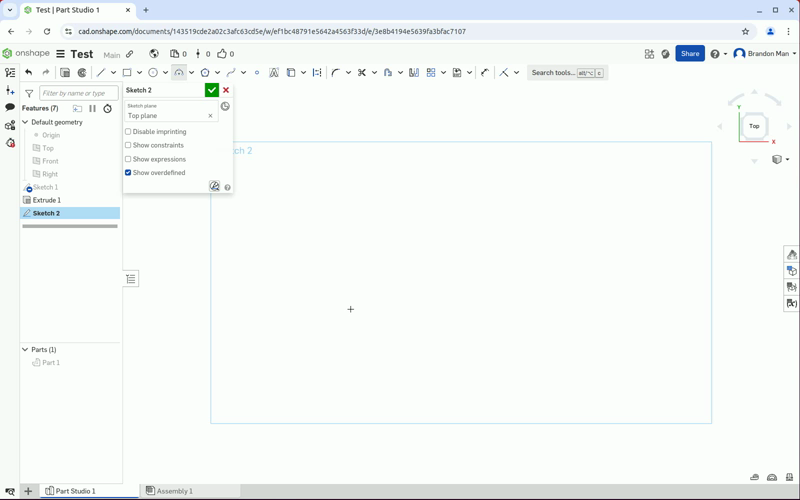
mouse_move(359, 335)
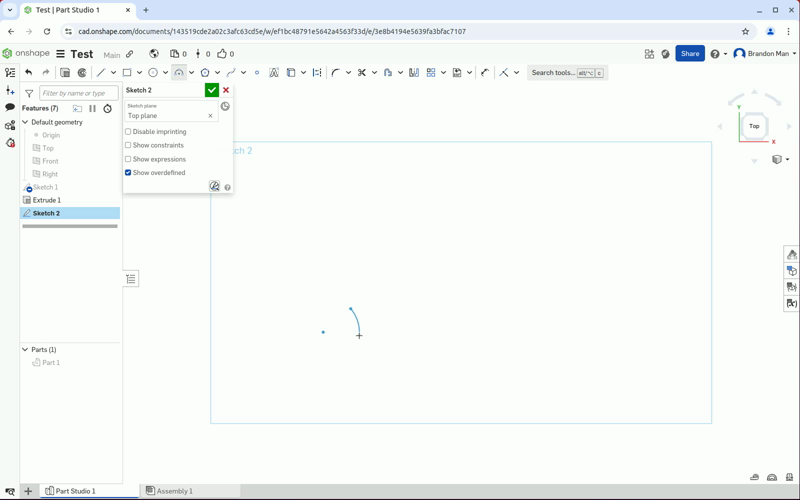
click(359, 335)
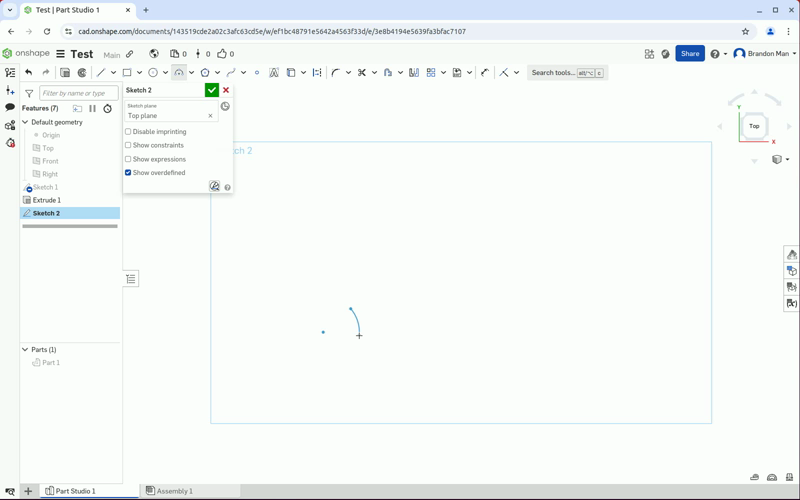
mouse_move(354, 322)
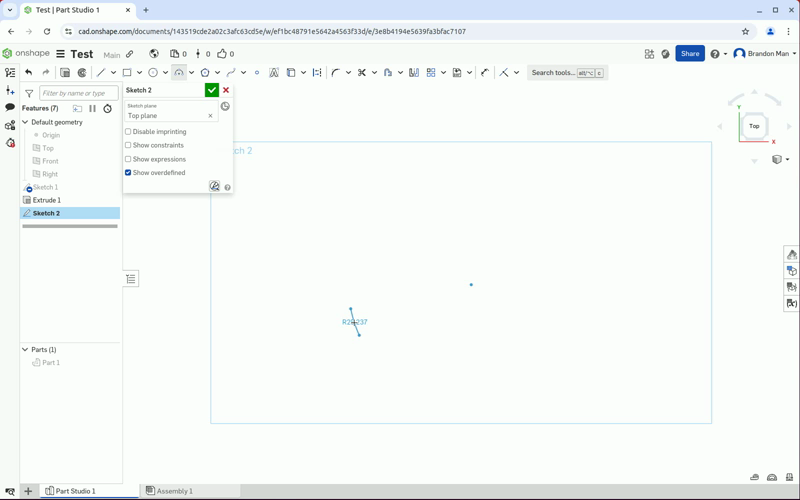
click(354, 322)
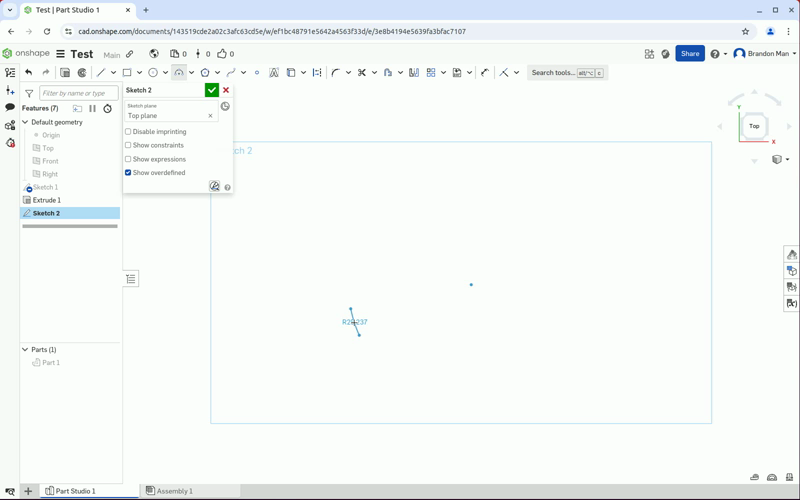
key_up(shift)
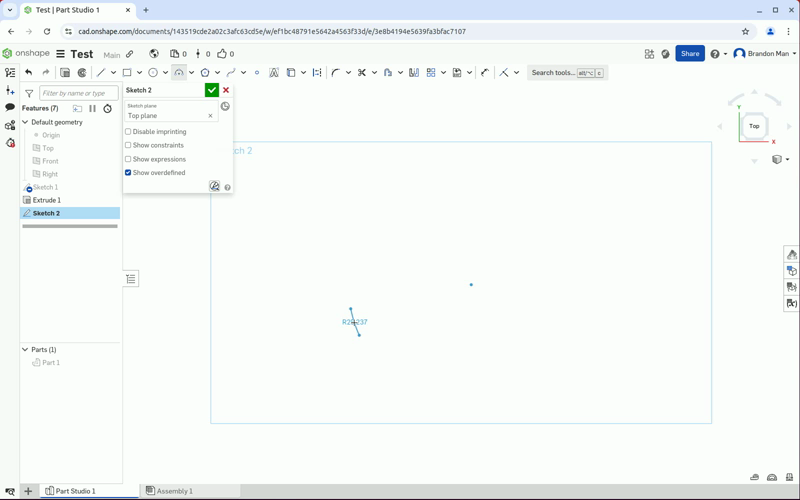
key(esc)
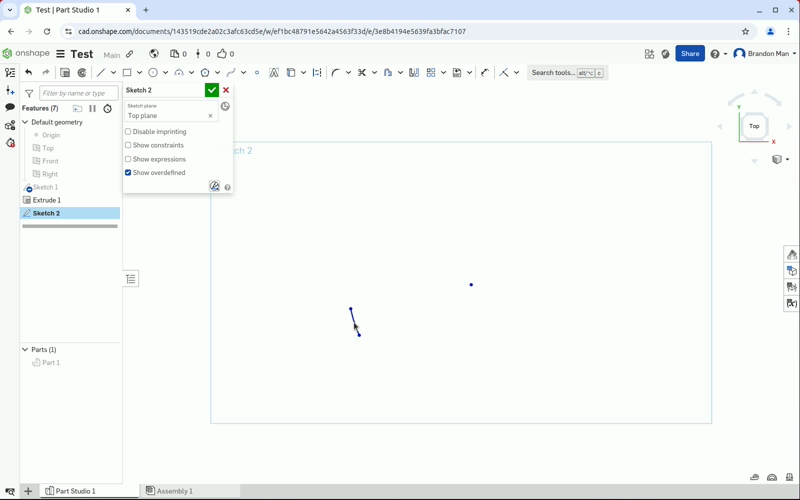
key(l)
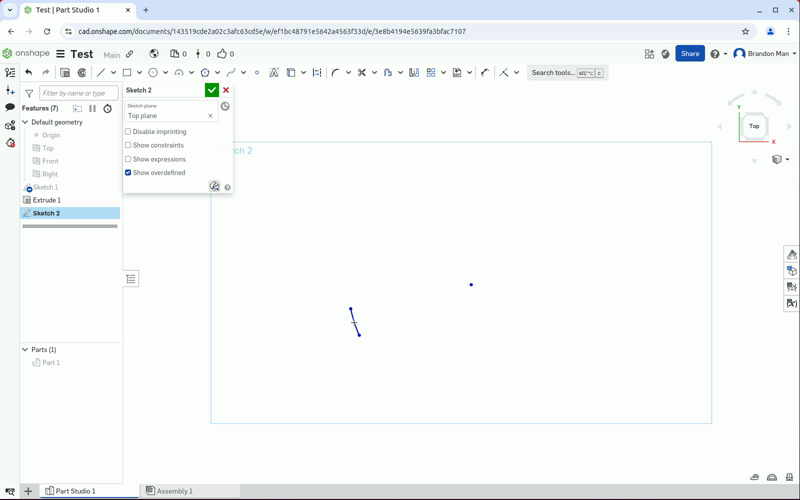
mouse_move(359, 335)
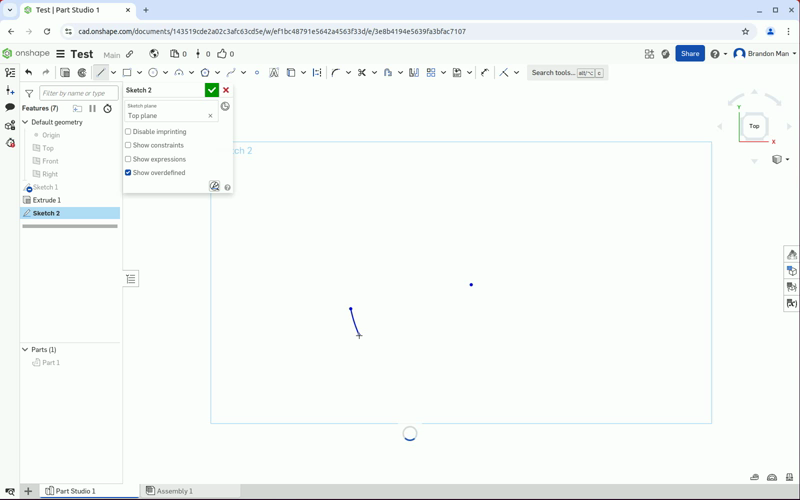
click(359, 335)
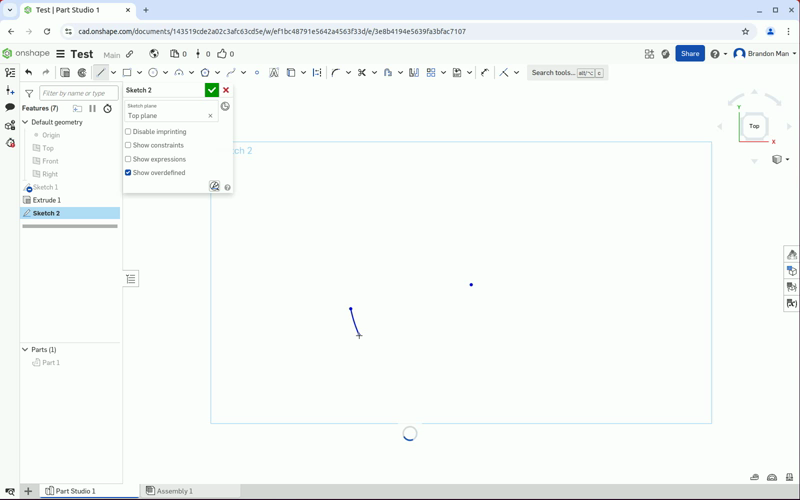
key_down(shift)
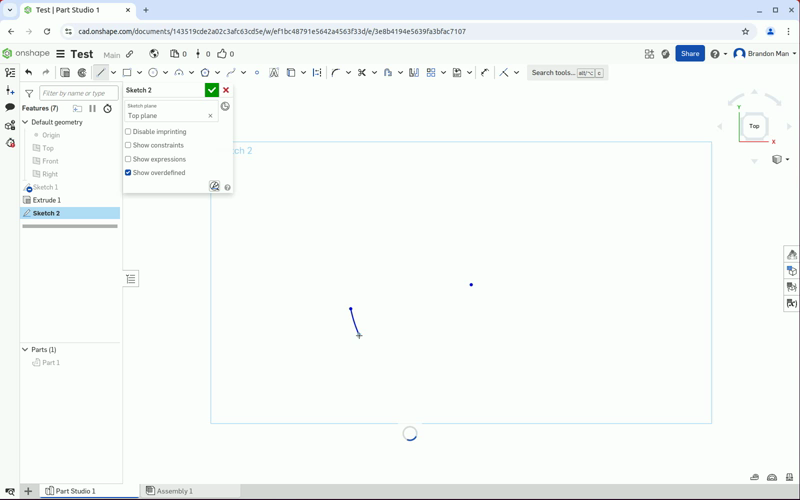
mouse_move(427, 335)
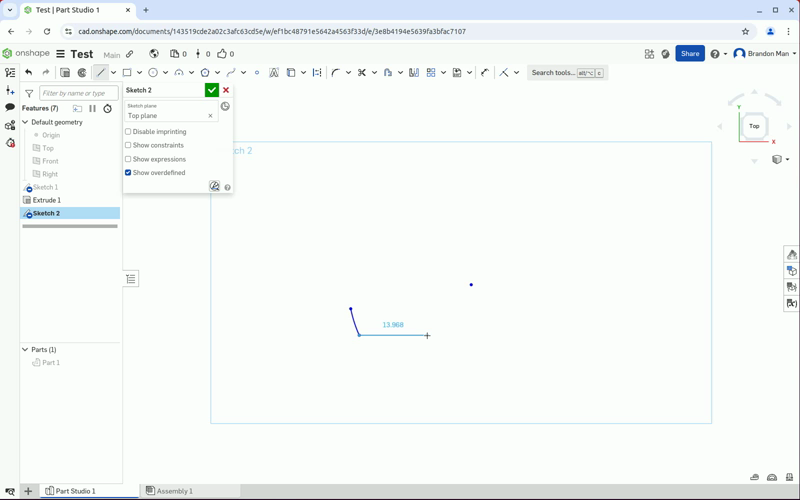
click(427, 335)
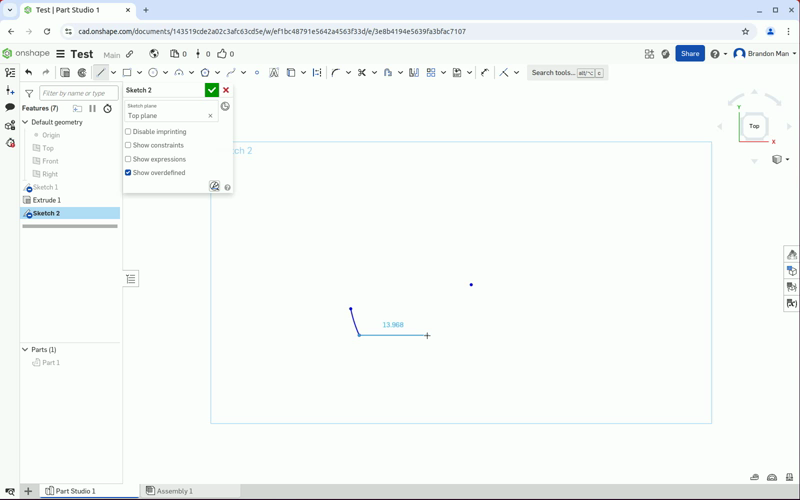
key_up(shift)
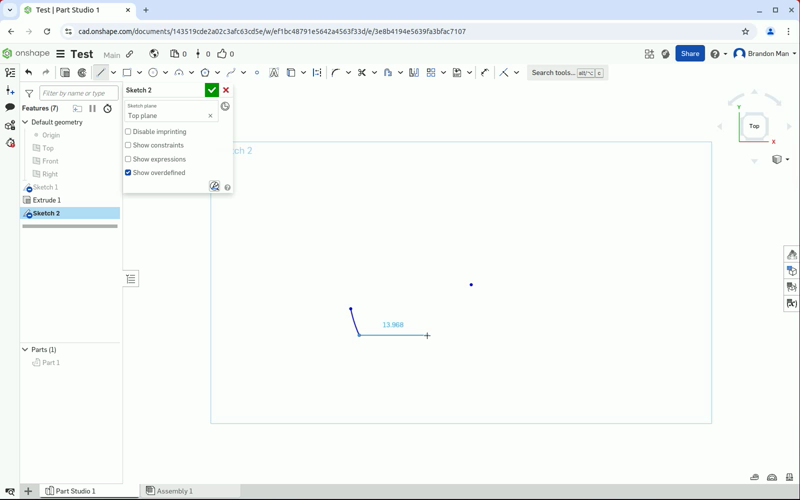
key_down(shift)
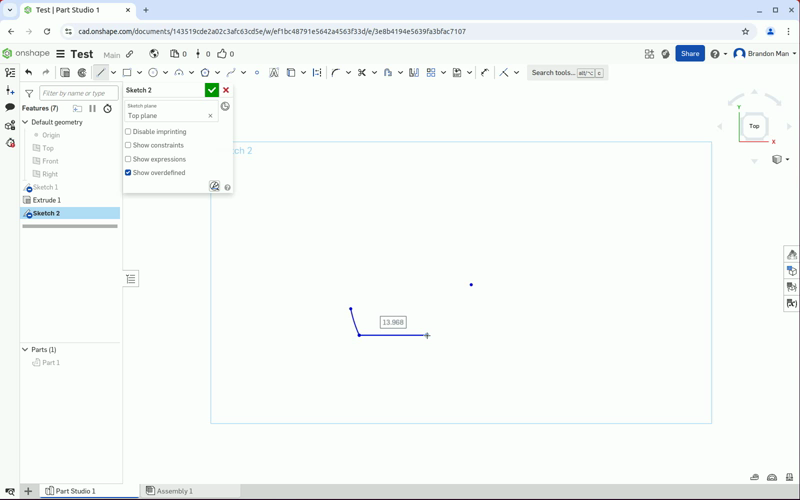
mouse_move(427, 229)
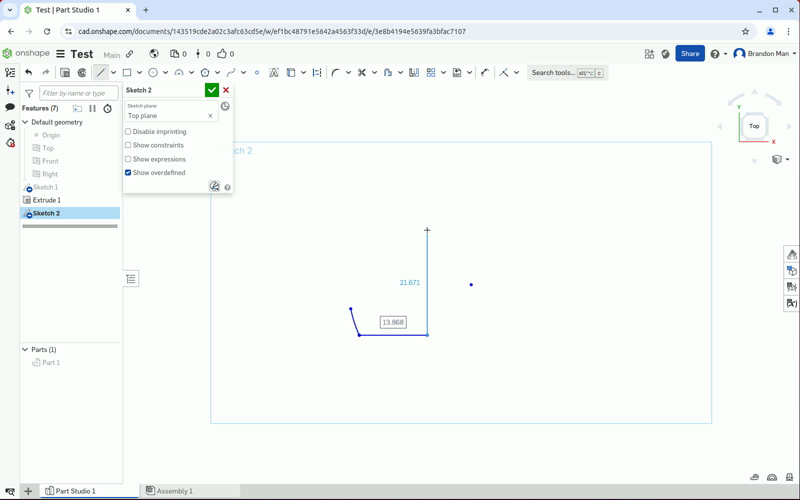
click(427, 229)
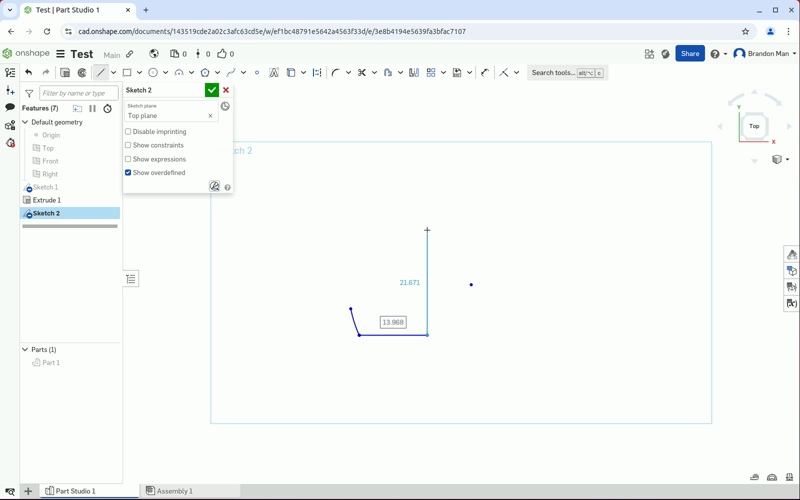
key_up(shift)
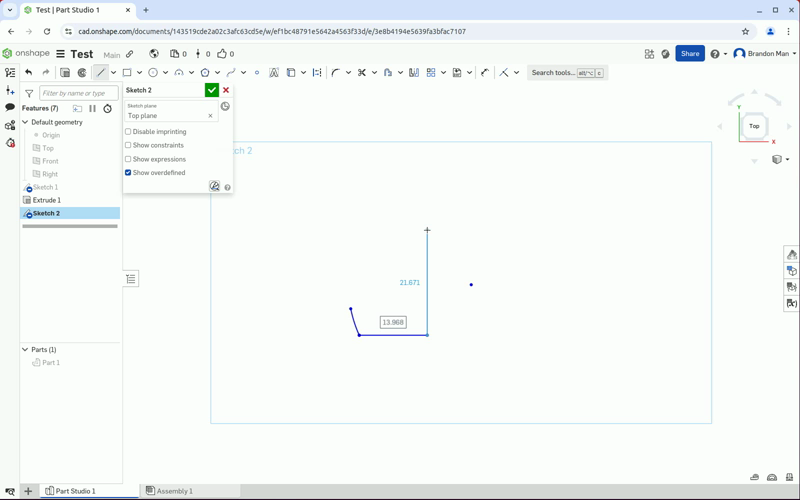
key_down(shift)
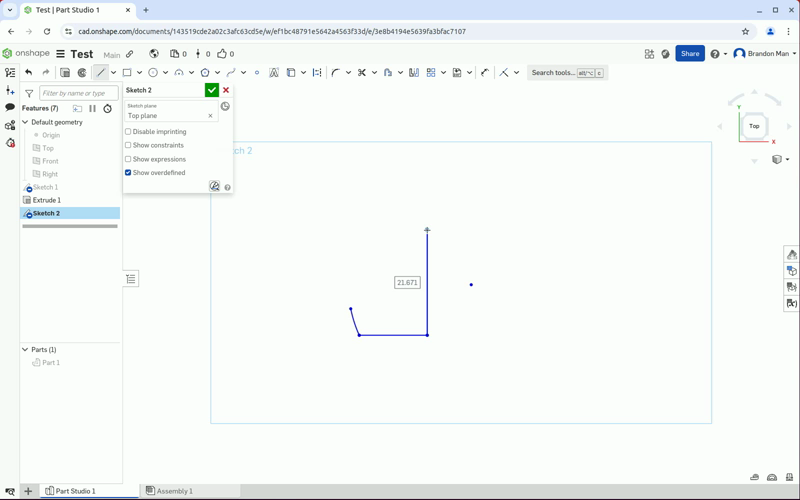
mouse_move(457, 229)
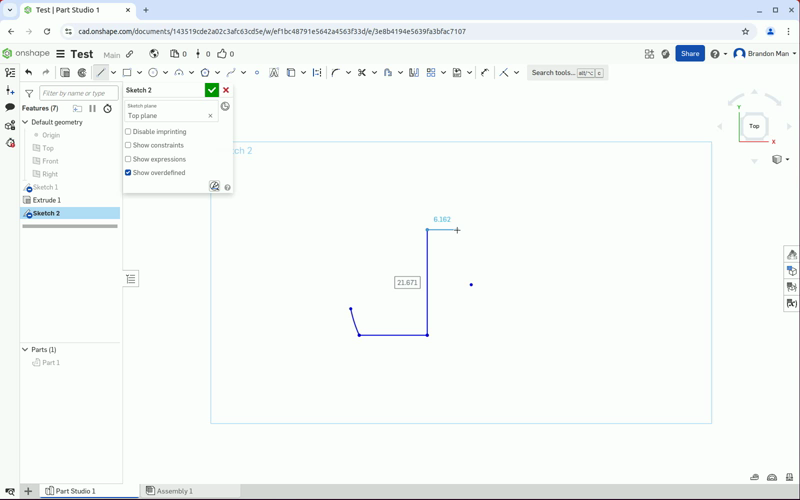
mouse_move(392, 229)
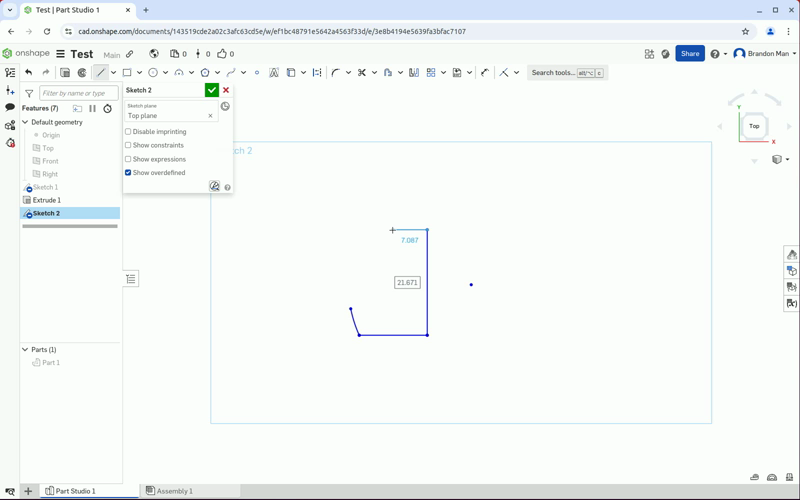
click(392, 229)
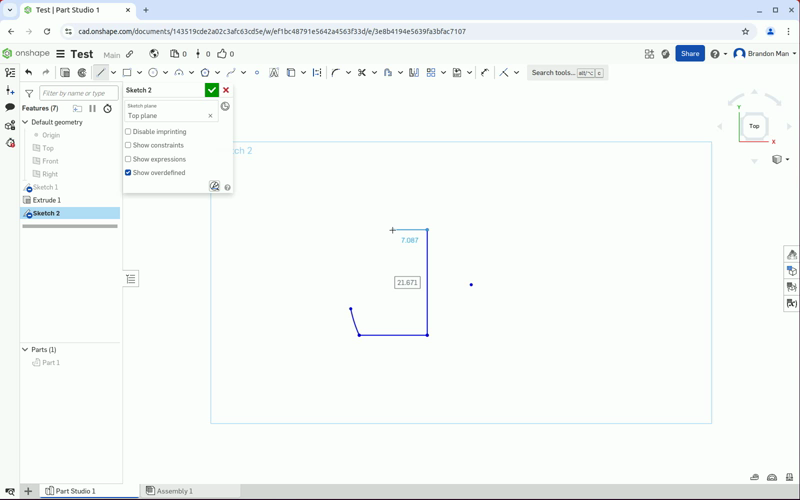
key_up(shift)
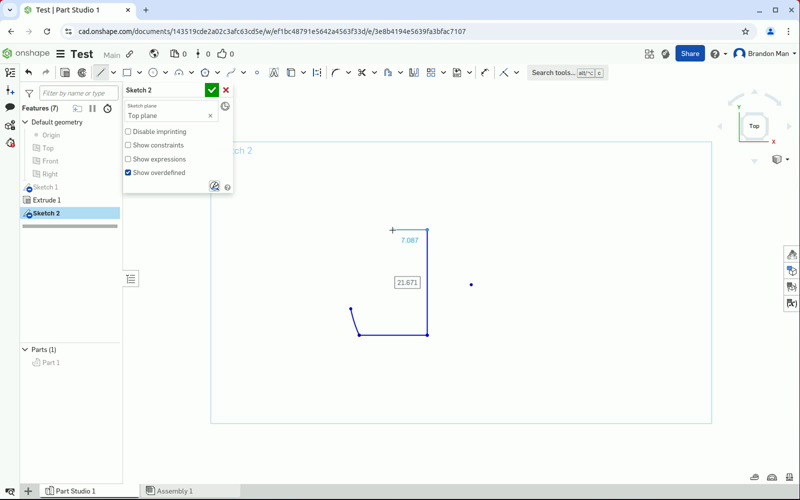
key_down(shift)
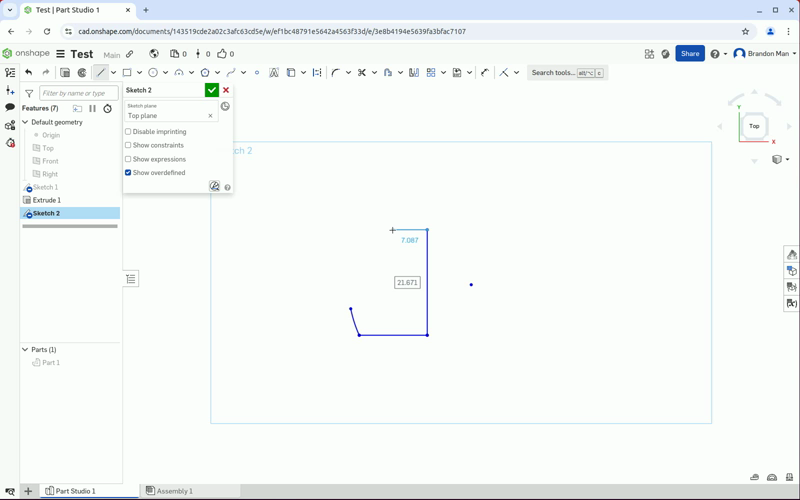
mouse_move(422, 229)
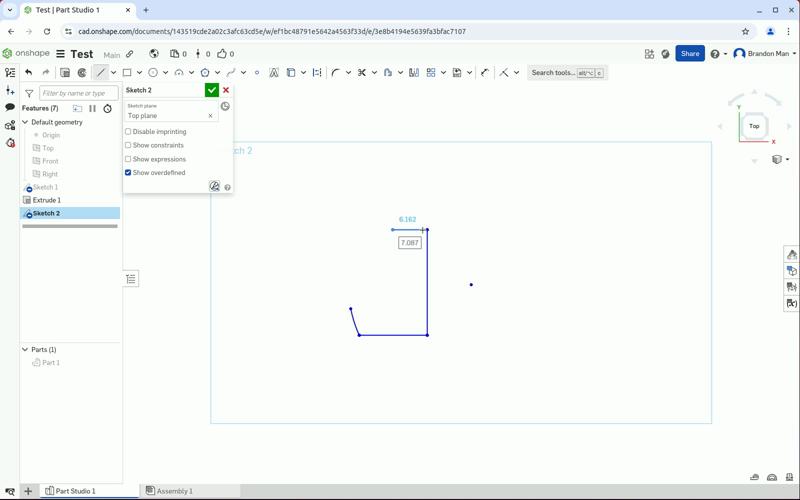
mouse_move(359, 229)
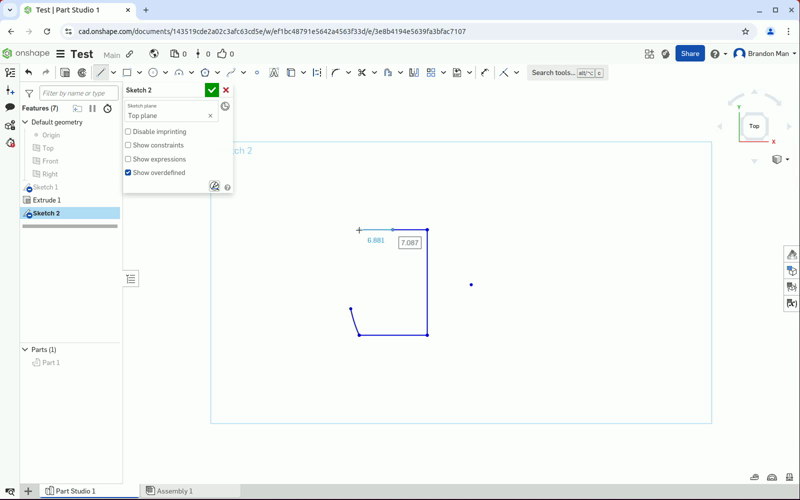
click(359, 229)
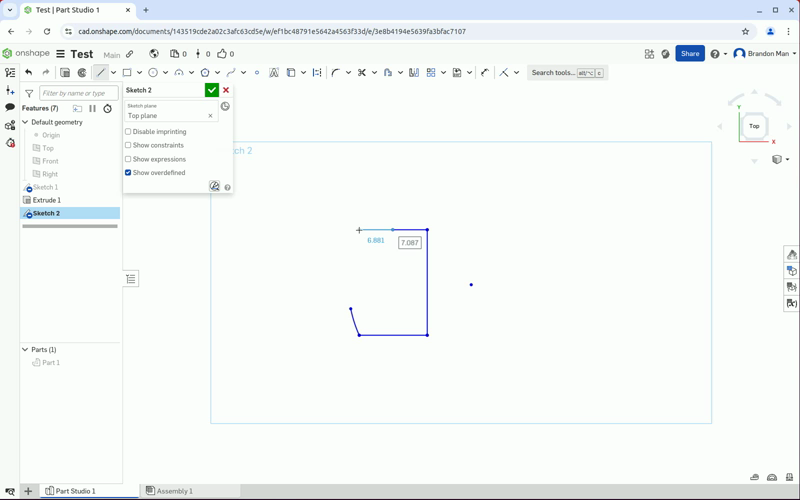
key_up(shift)
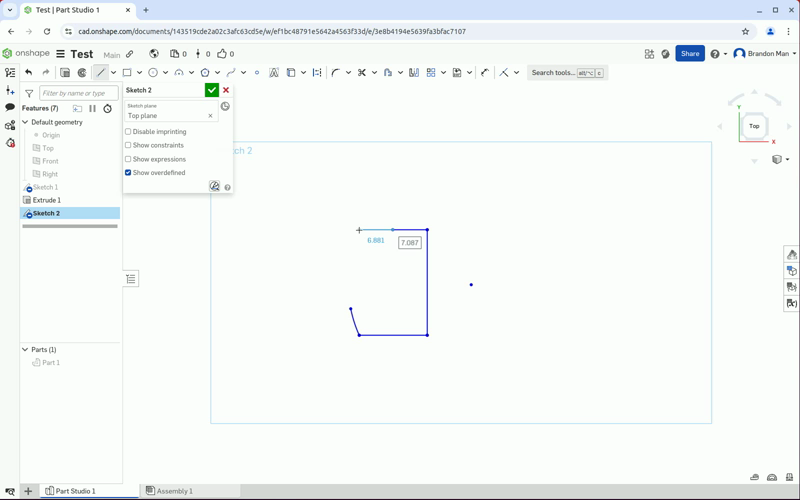
key(esc)
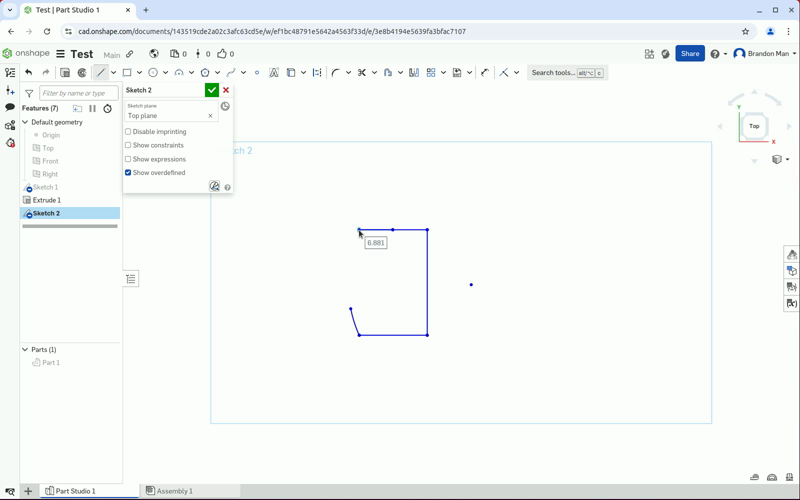
key(a)
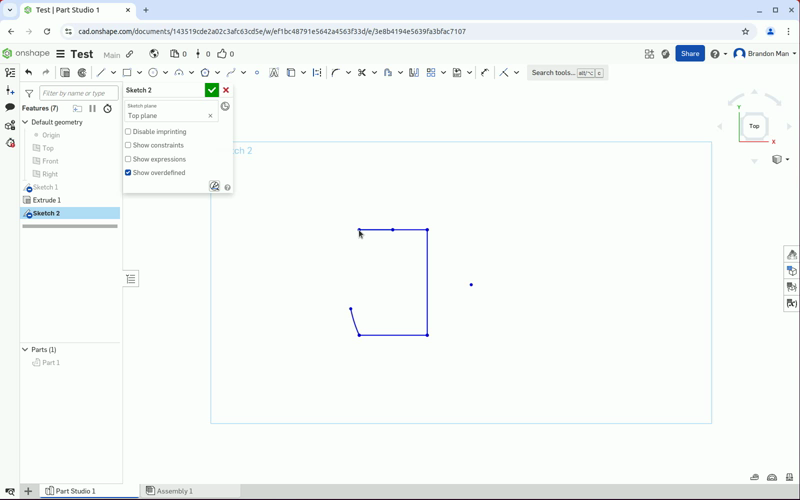
mouse_move(359, 229)
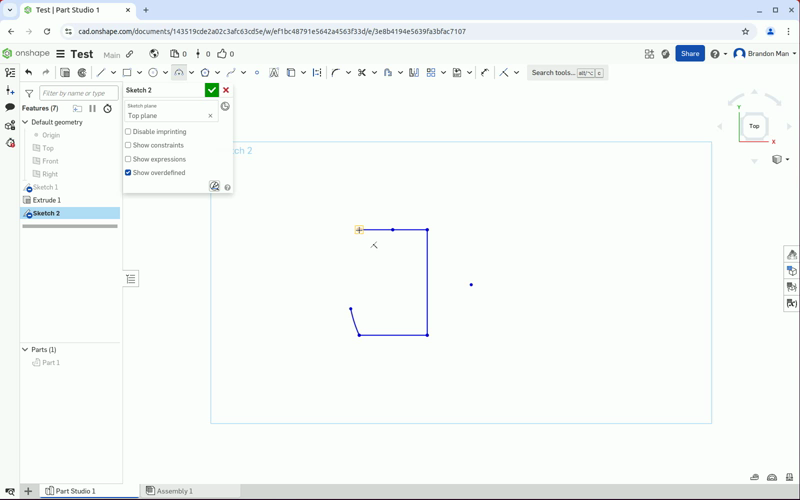
click(359, 229)
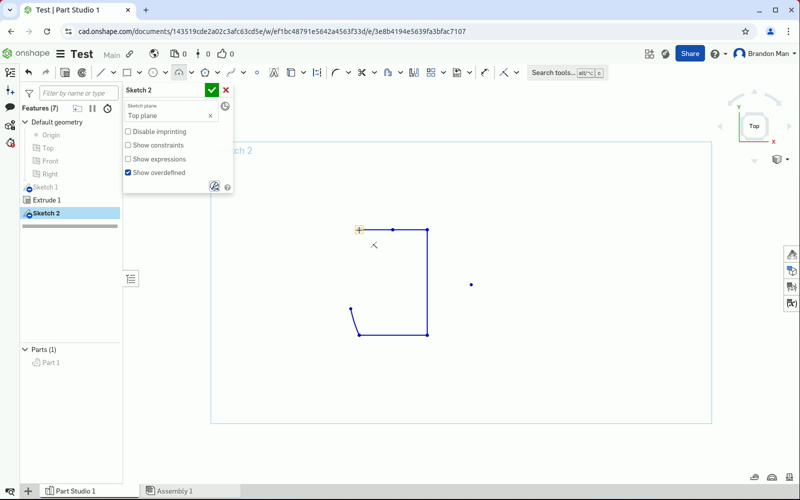
key_down(shift)
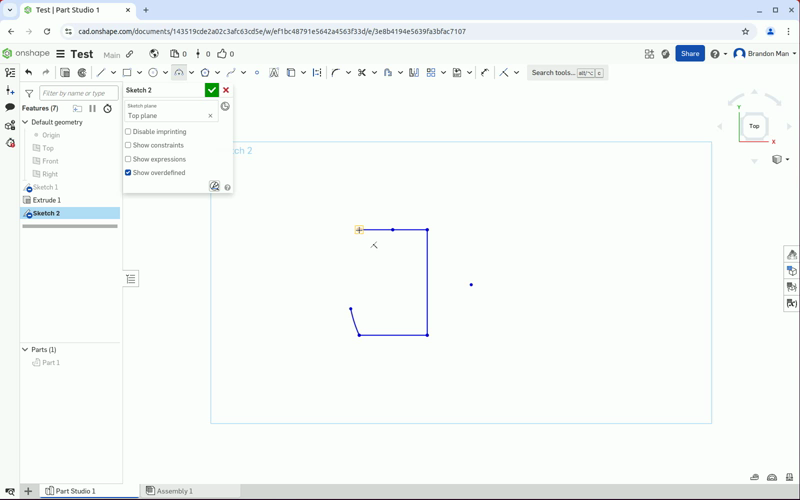
mouse_move(350, 256)
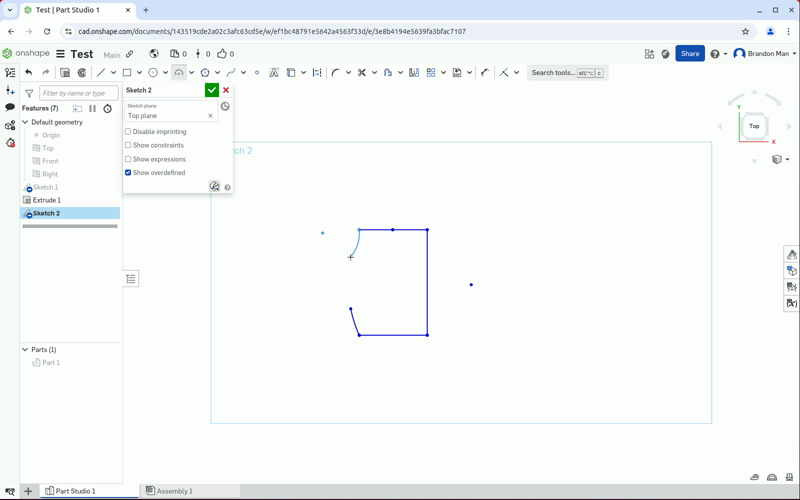
click(350, 256)
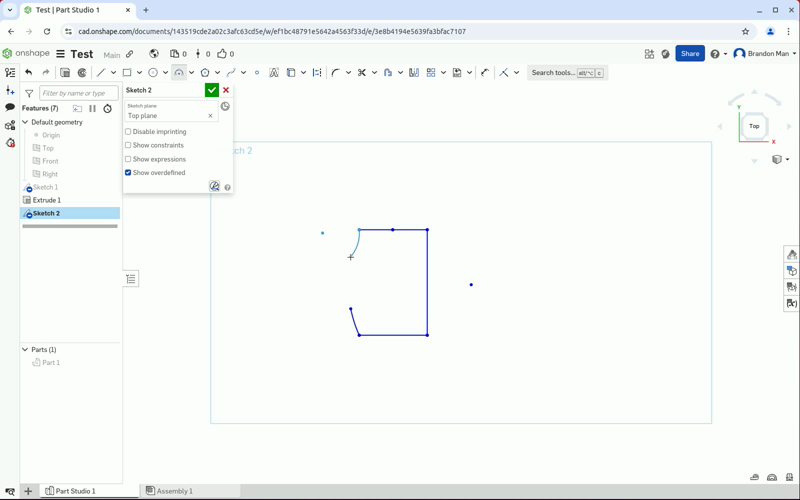
mouse_move(354, 243)
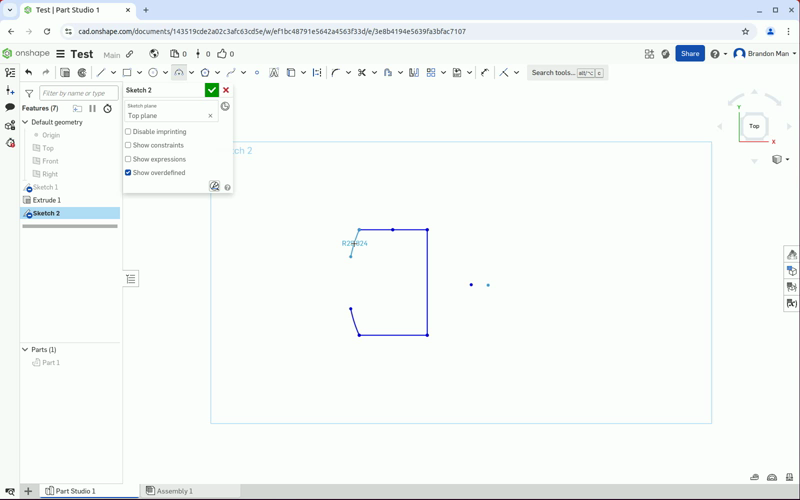
click(354, 243)
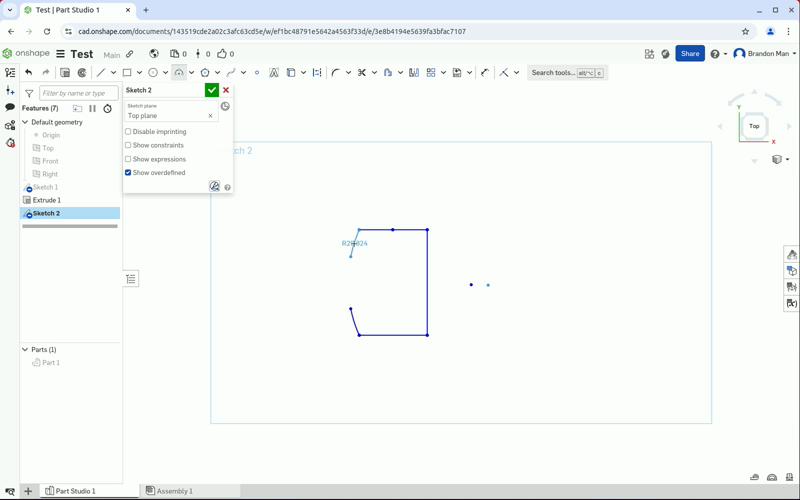
key_up(shift)
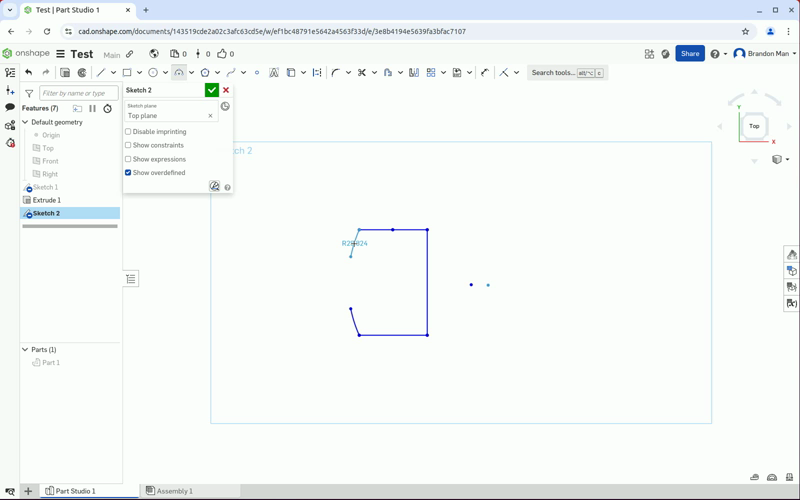
key(esc)
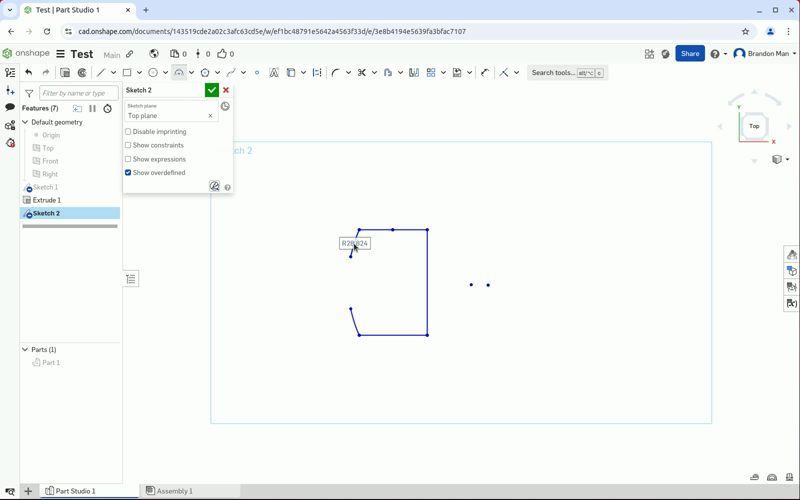
key(l)
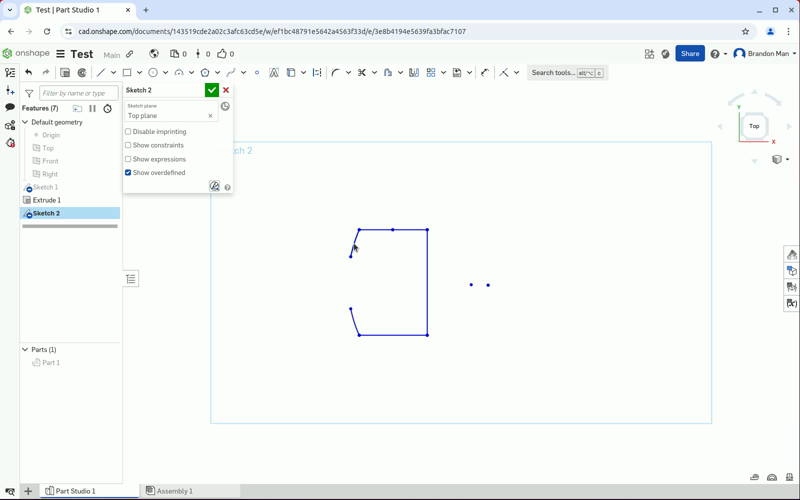
mouse_move(350, 256)
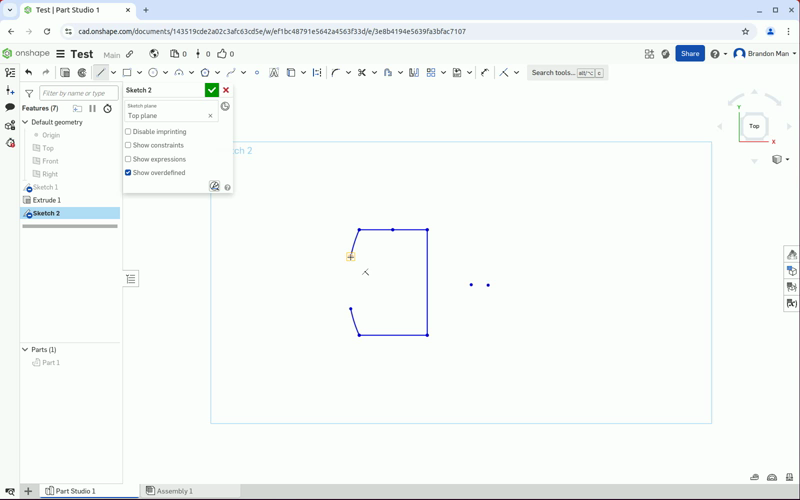
click(350, 256)
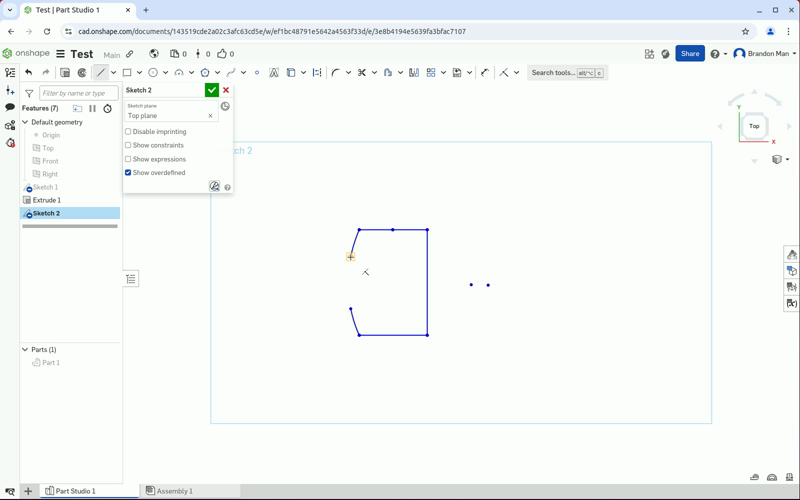
key_down(shift)
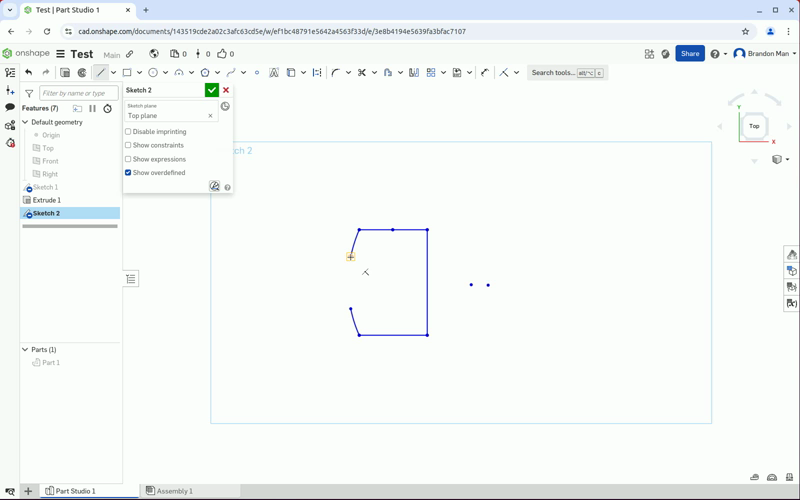
mouse_move(422, 256)
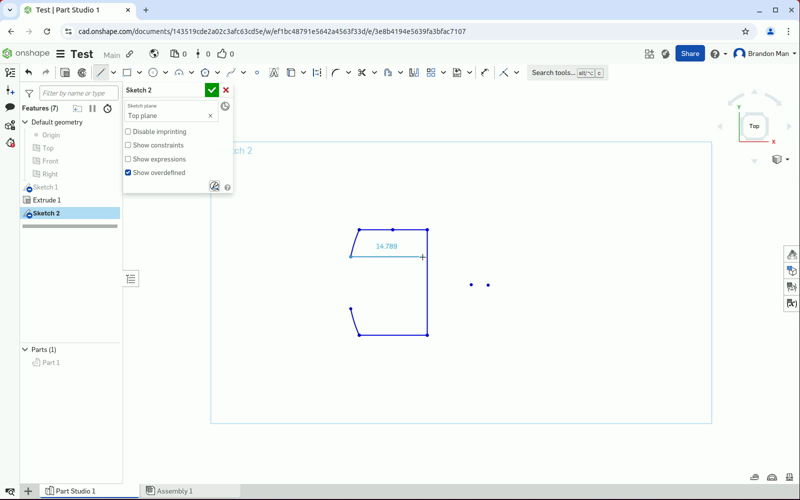
click(422, 256)
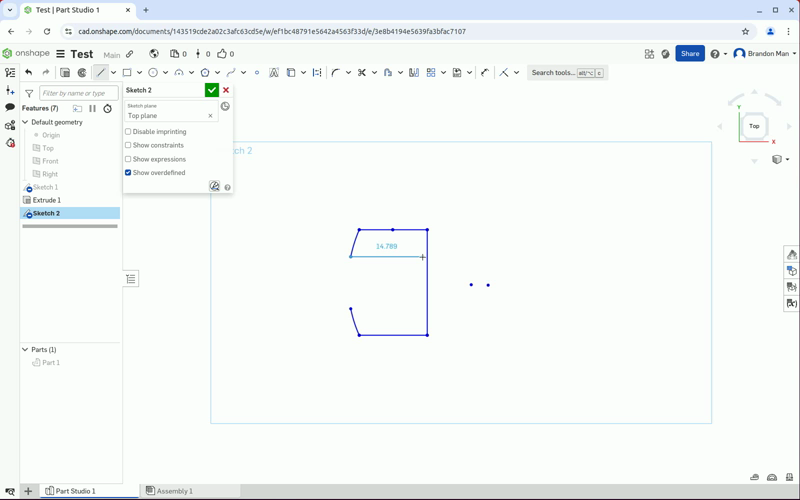
key_up(shift)
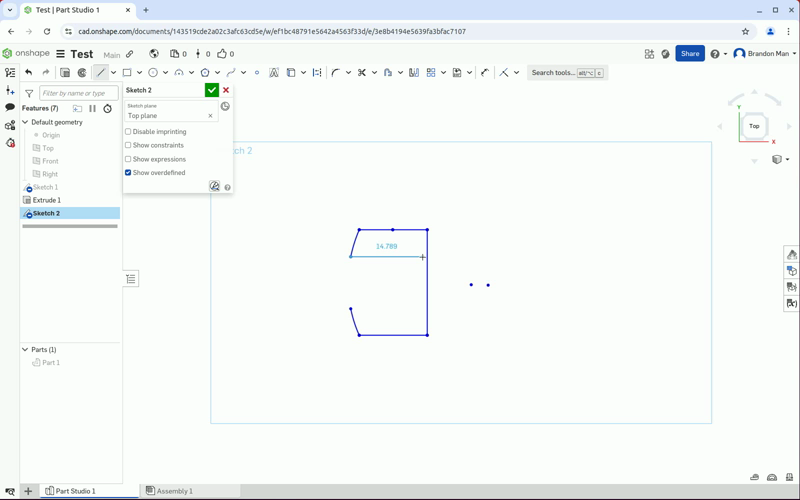
key_down(shift)
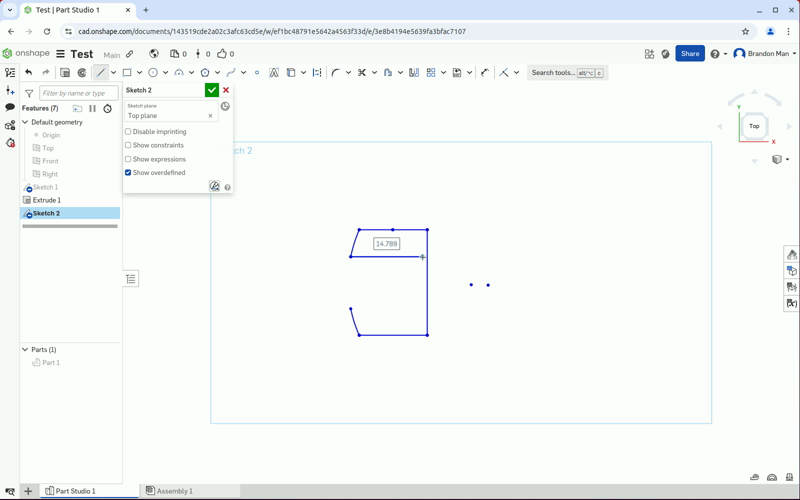
mouse_move(453, 256)
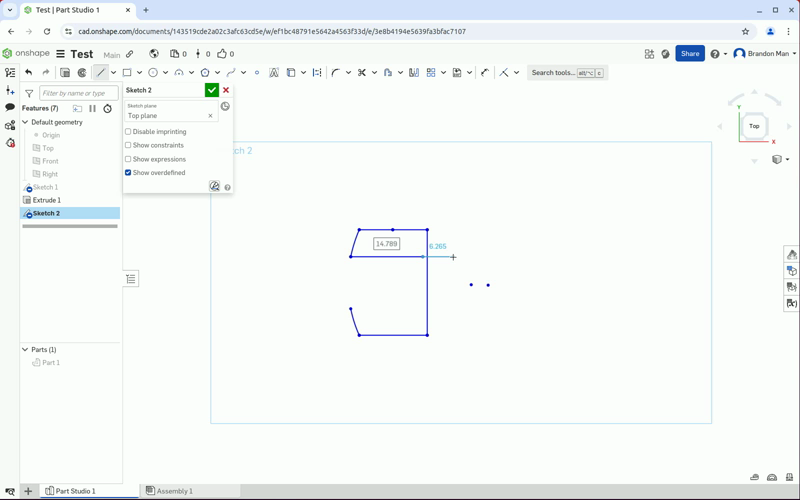
mouse_move(422, 308)
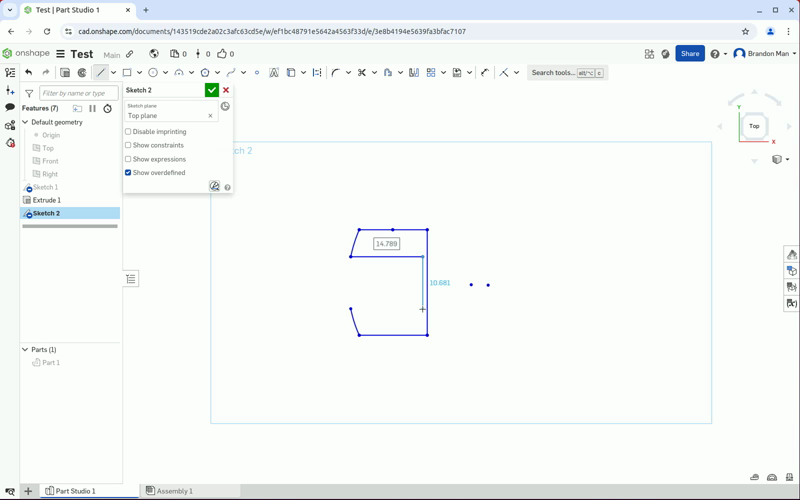
click(422, 308)
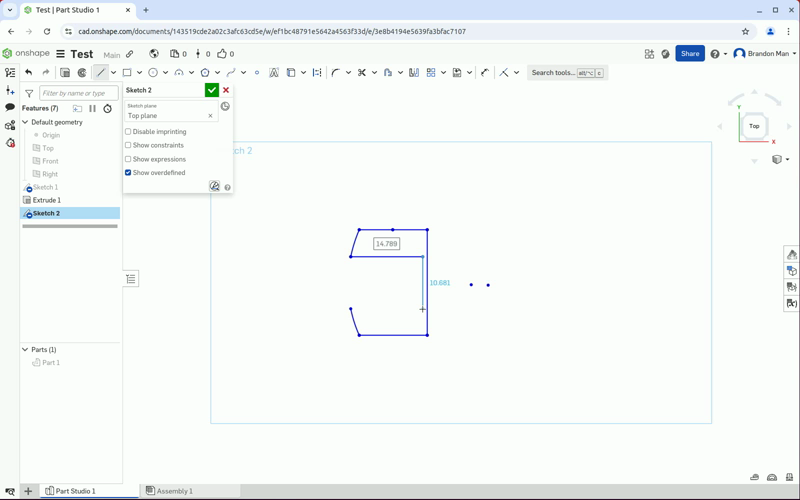
key_up(shift)
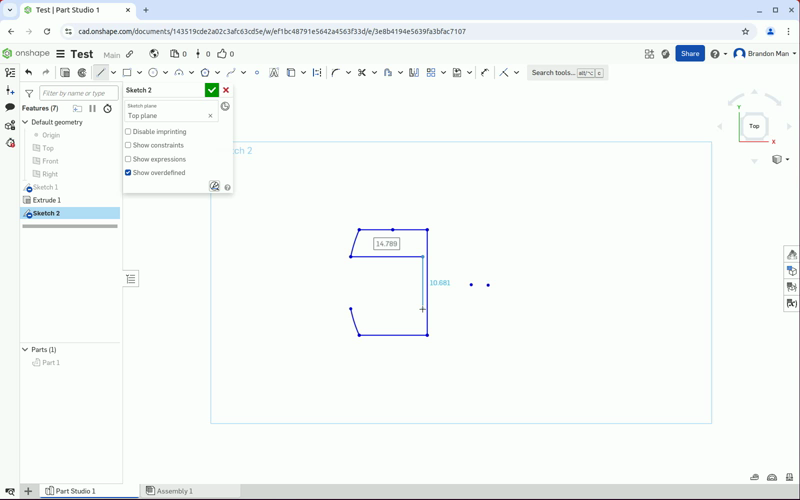
key_down(shift)
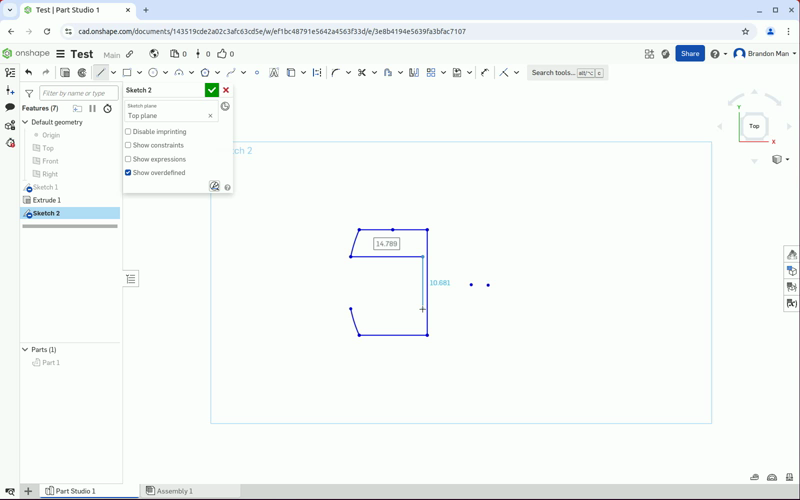
mouse_move(350, 308)
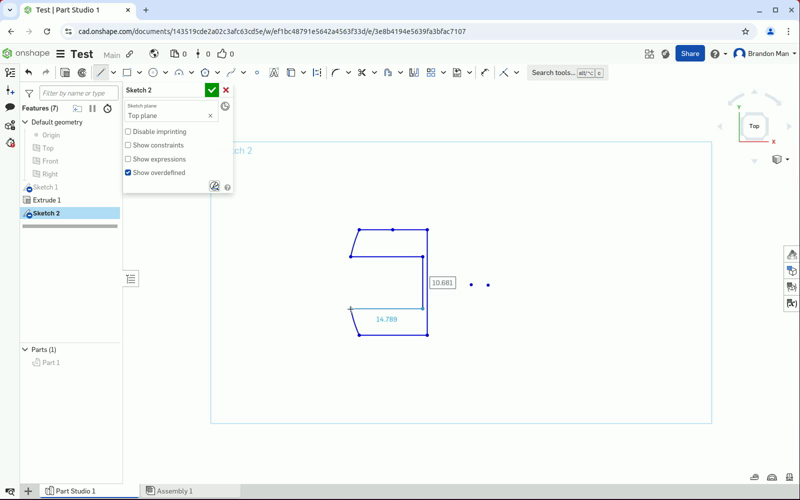
key_up(shift)
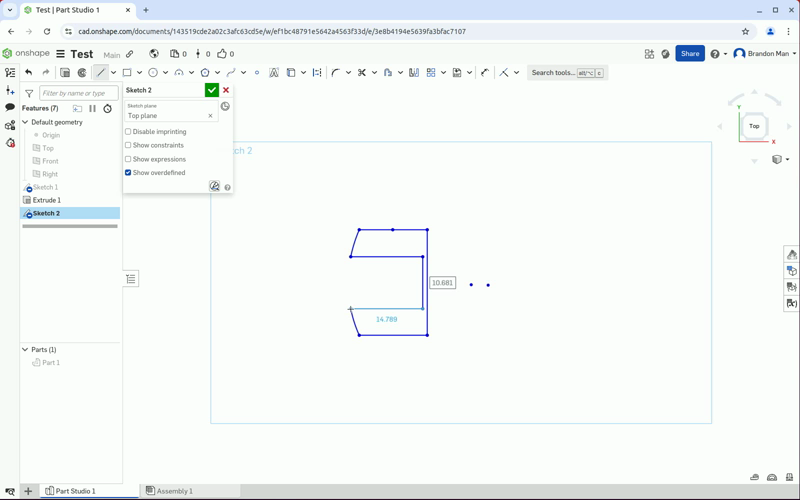
click(350, 308)
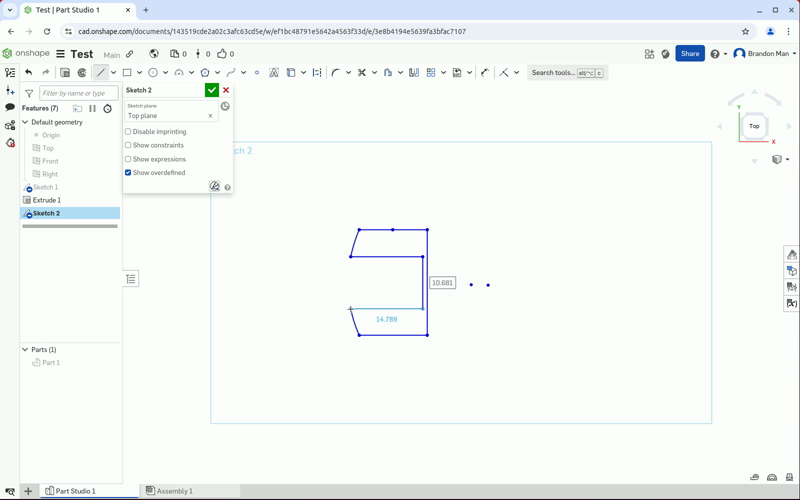
key(esc)
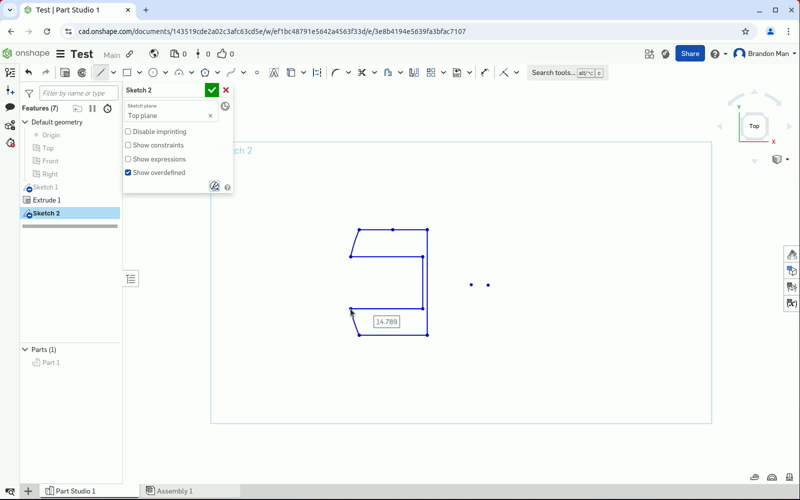
key(c)
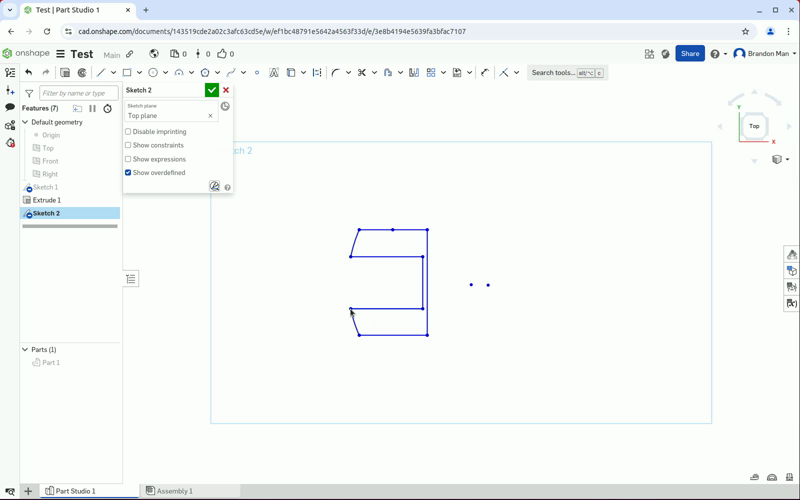
key_down(shift)
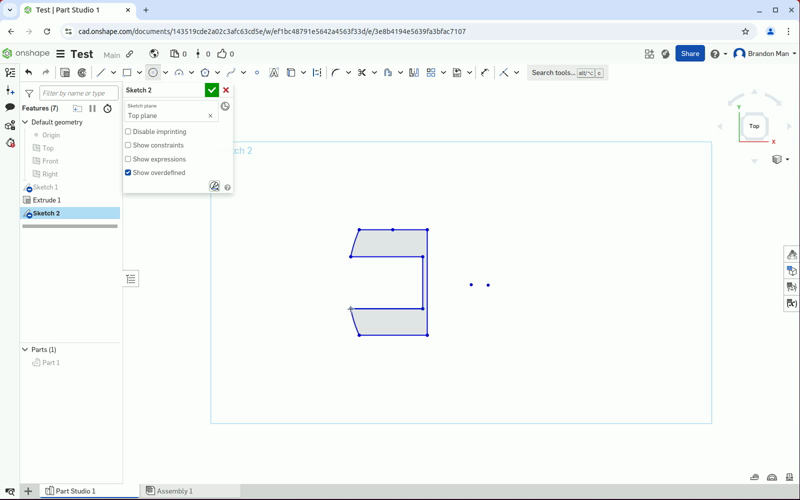
mouse_move(364, 318)
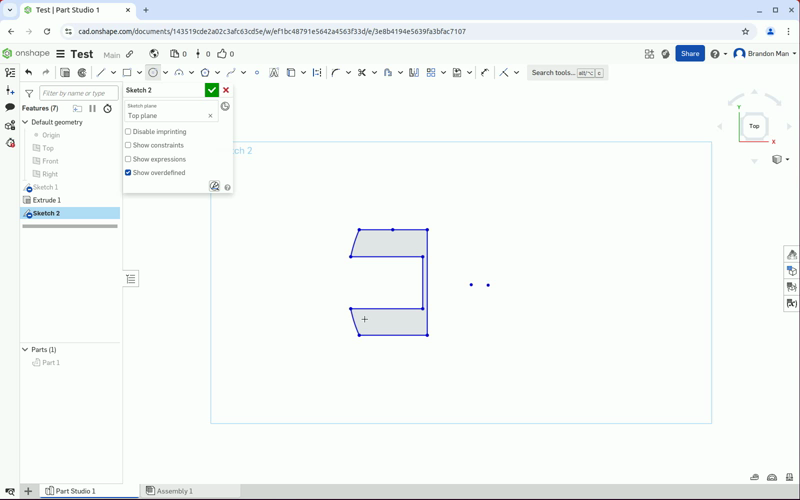
click(364, 318)
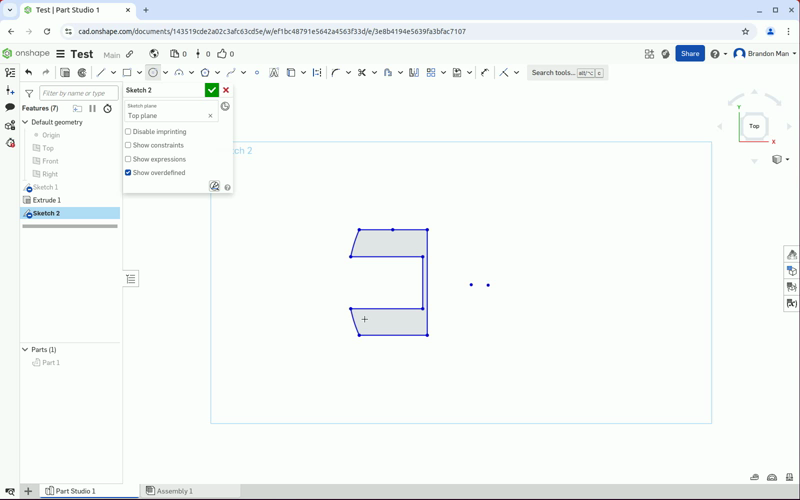
key_up(shift)
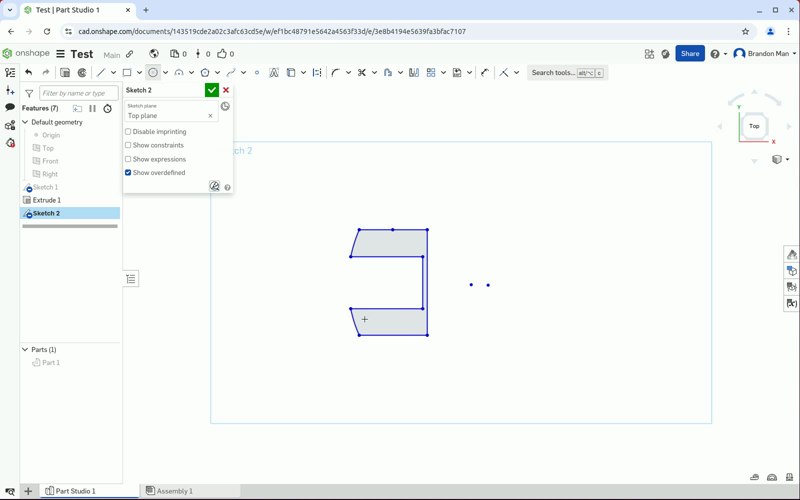
mouse_move(368, 318)
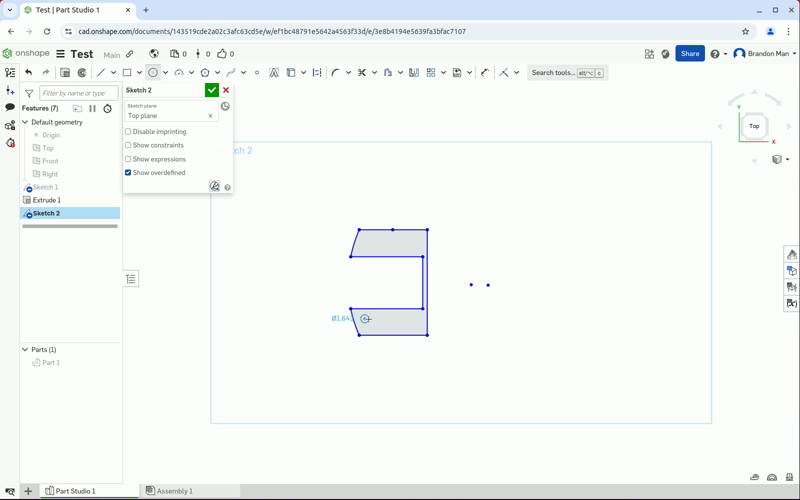
click(368, 318)
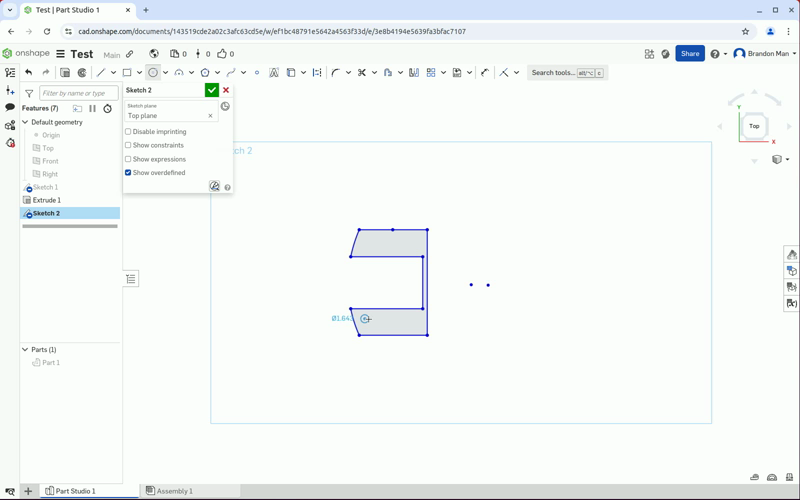
key(esc)
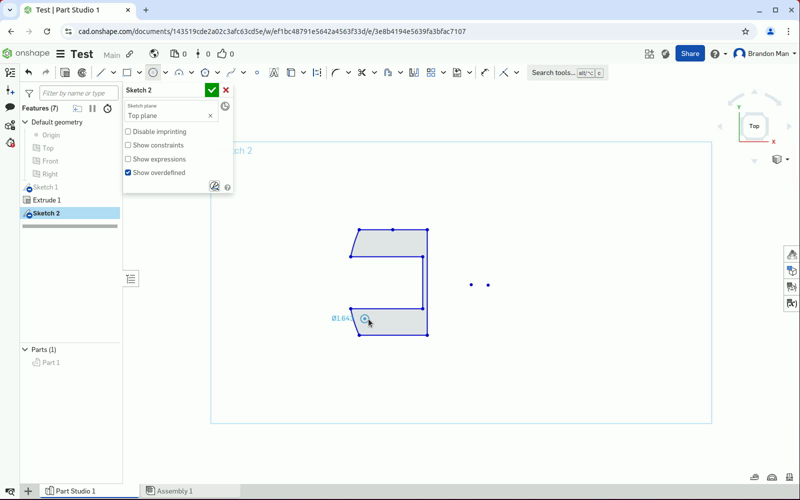
key(c)
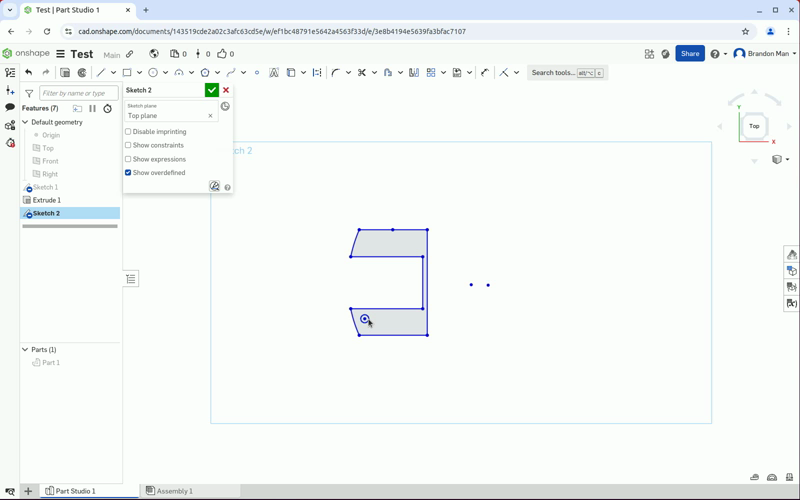
key_down(shift)
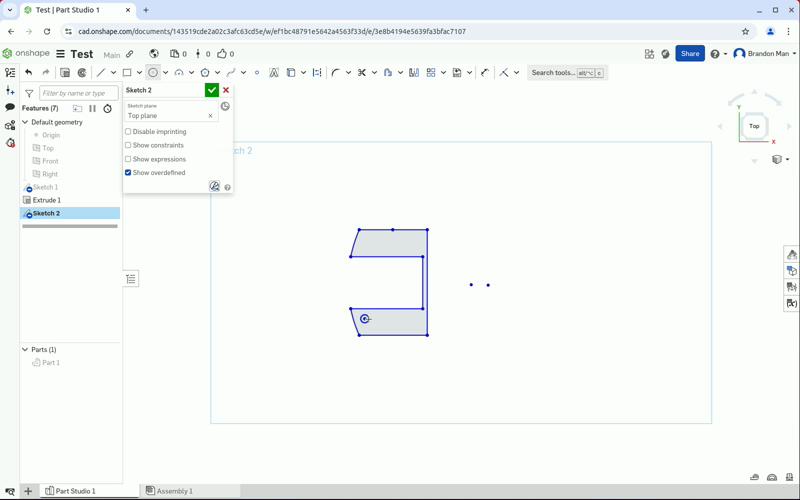
mouse_move(364, 245)
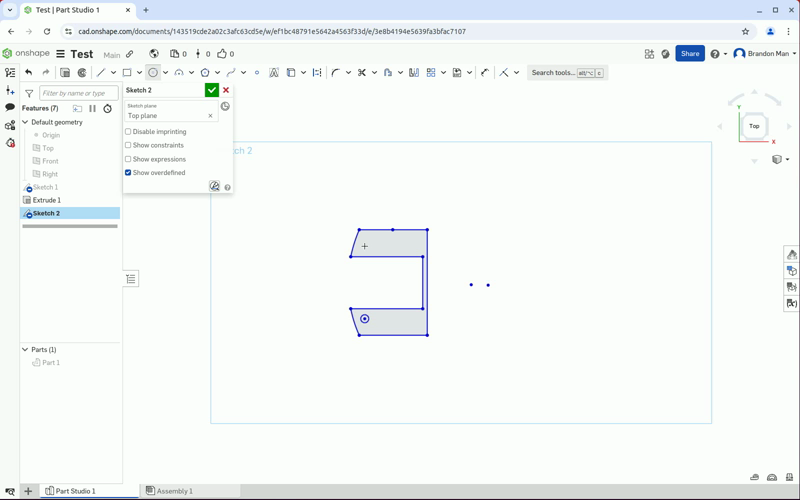
click(364, 245)
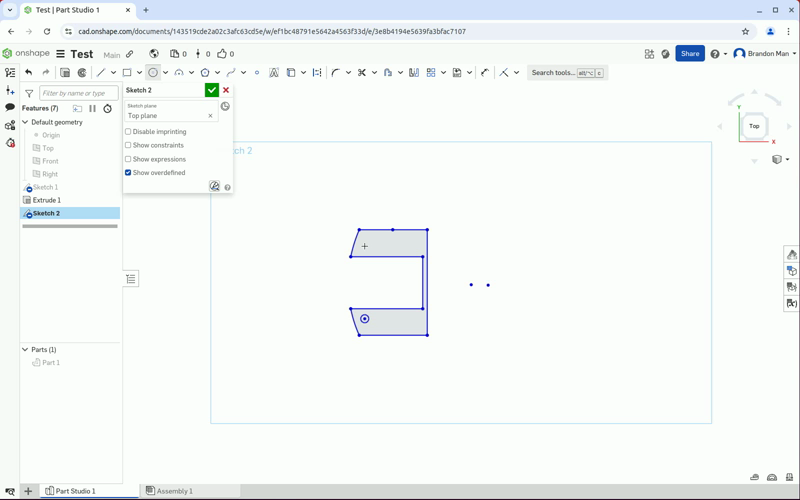
key_up(shift)
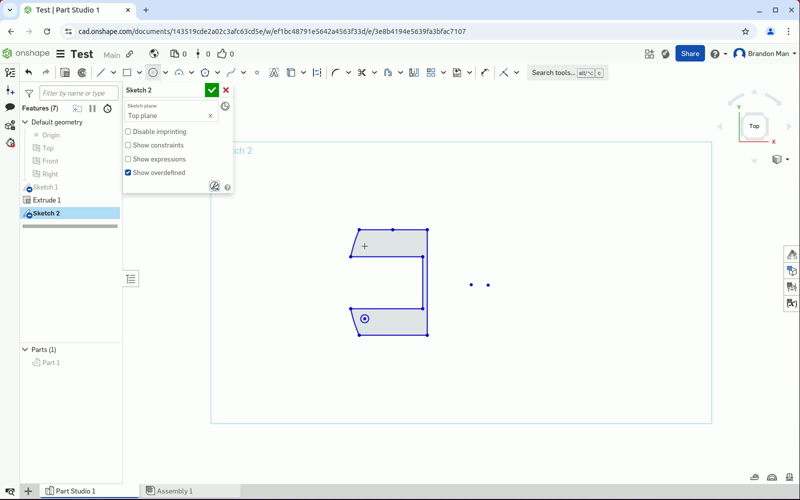
mouse_move(368, 245)
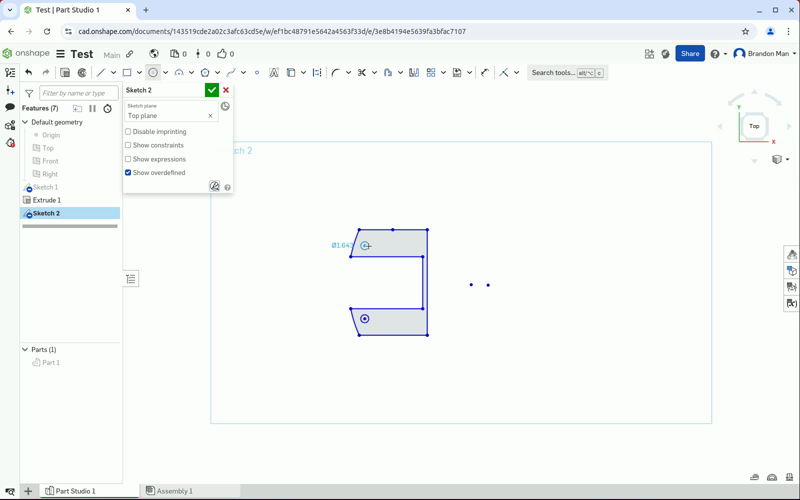
click(368, 245)
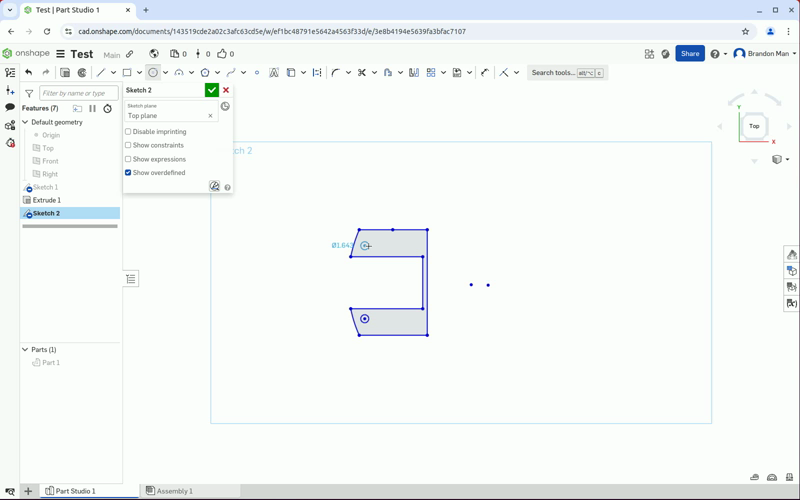
key(esc)
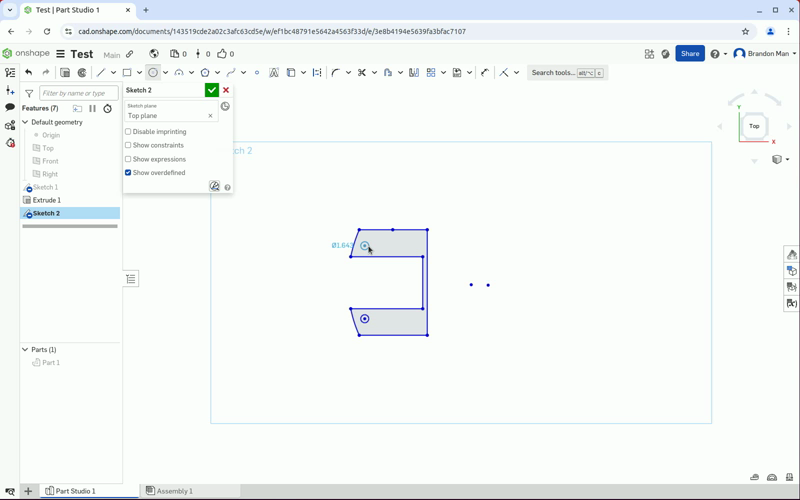
key(c)
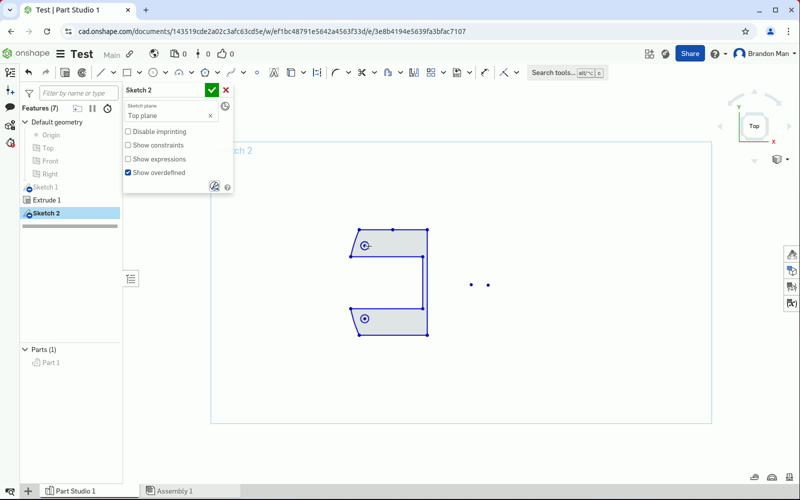
key_down(shift)
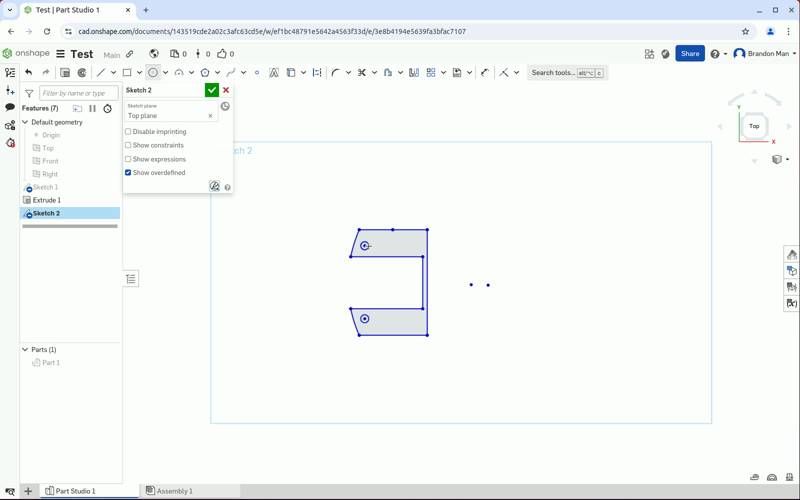
mouse_move(418, 318)
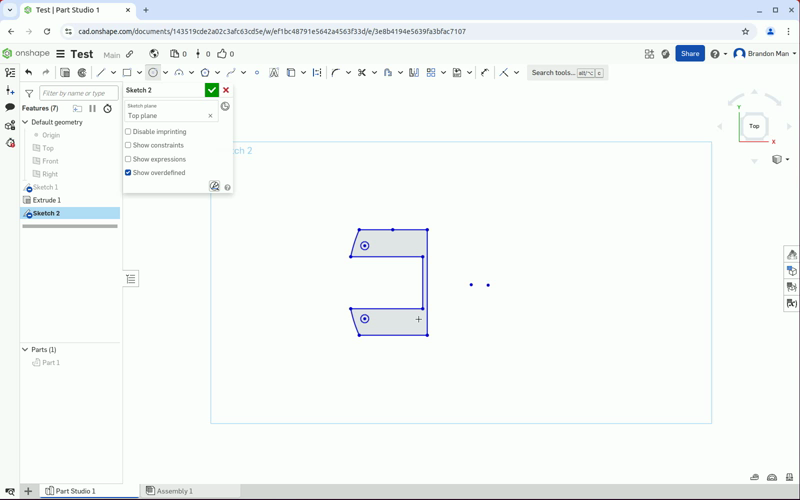
click(418, 318)
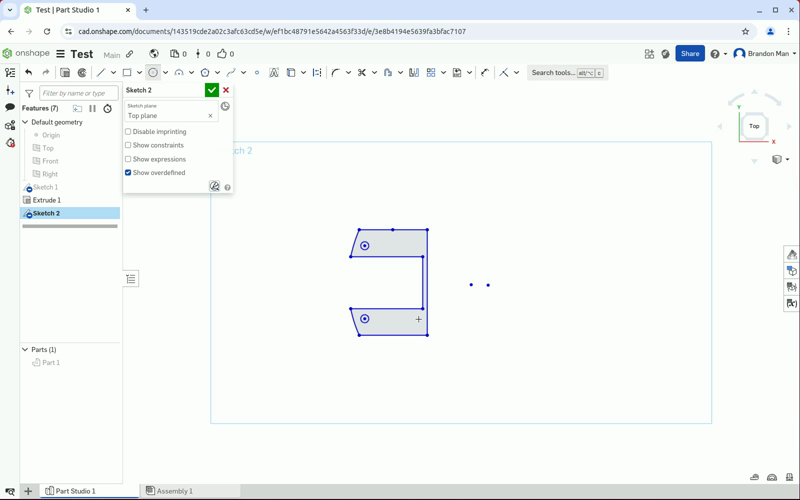
key_up(shift)
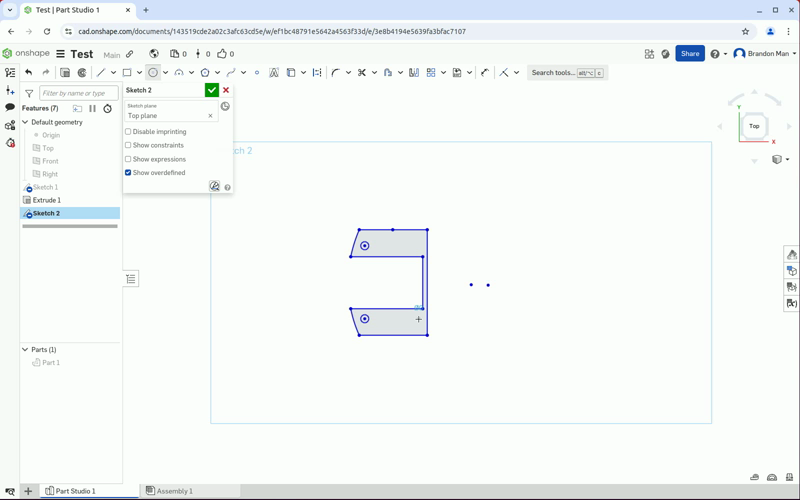
mouse_move(422, 318)
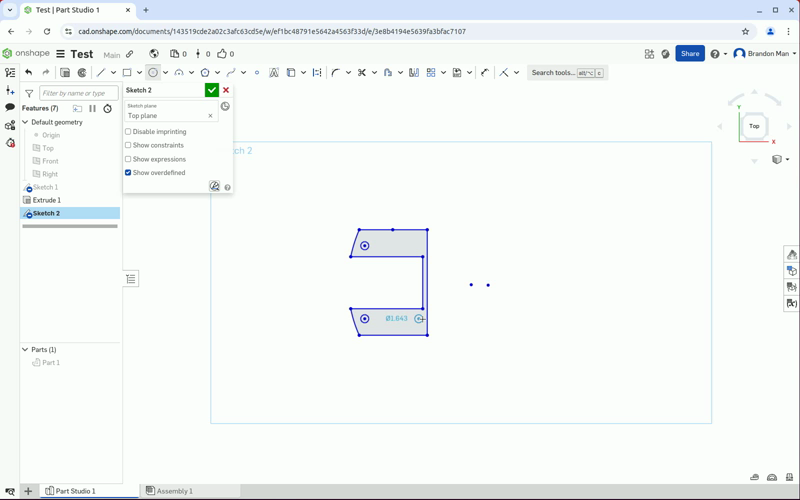
click(422, 318)
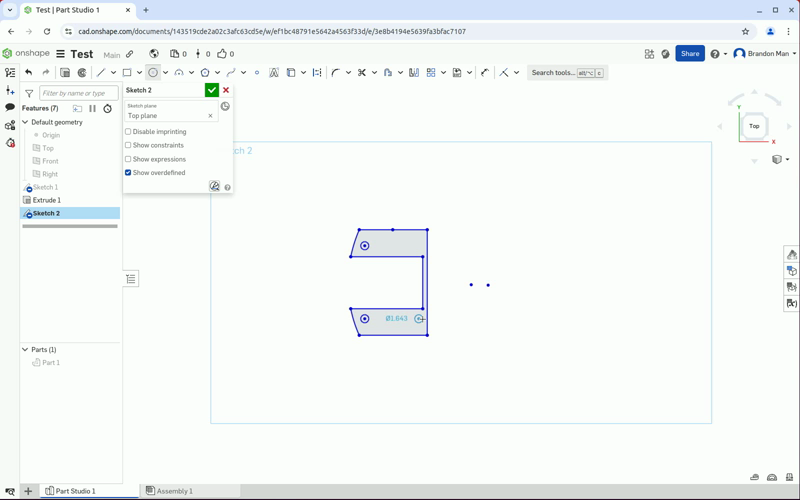
key(esc)
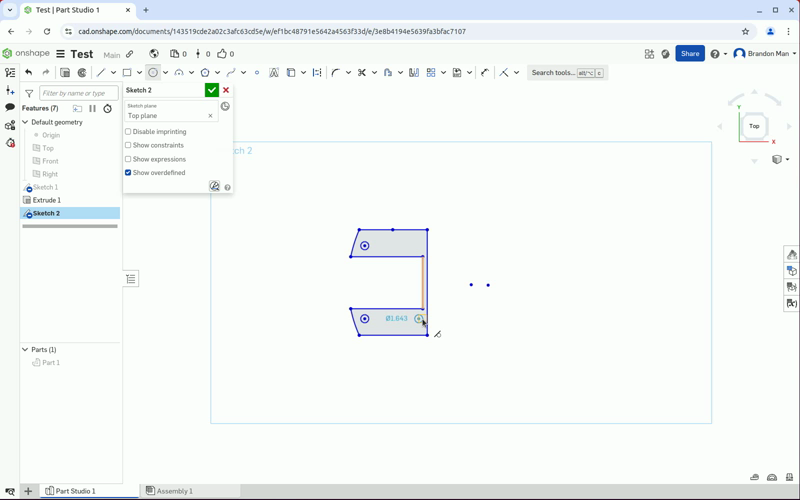
key(c)
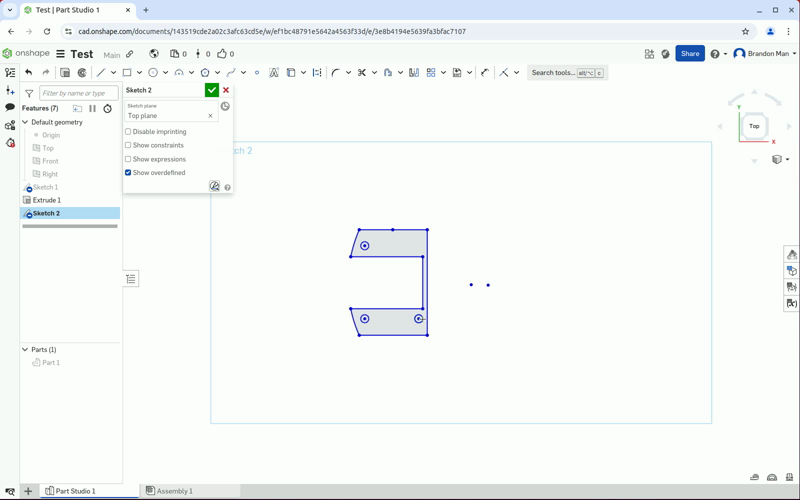
key_down(shift)
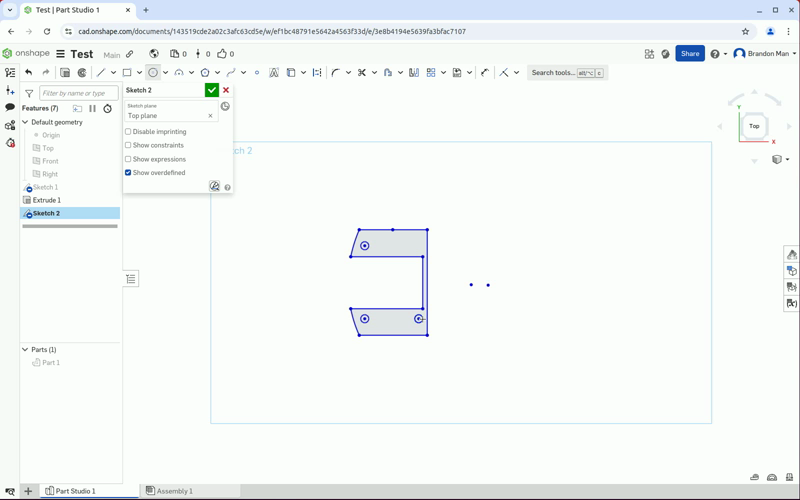
mouse_move(418, 245)
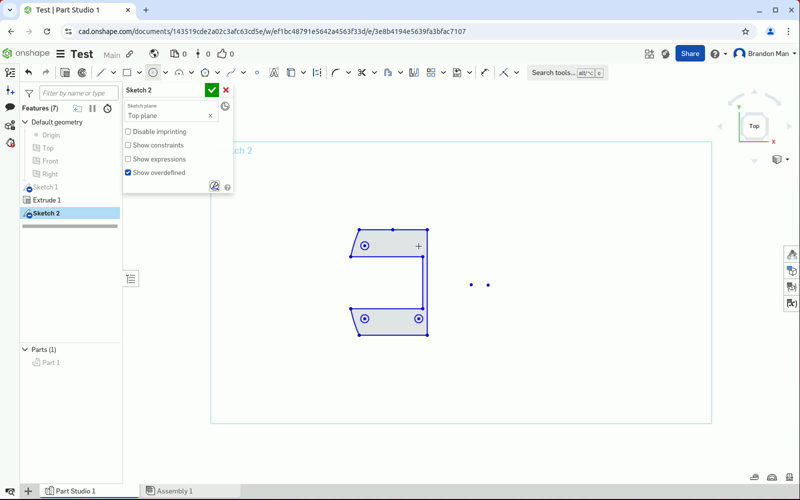
click(418, 245)
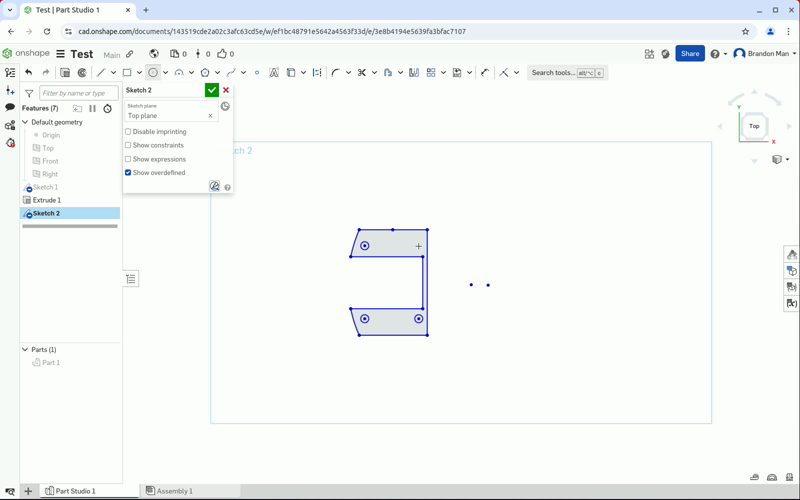
key_up(shift)
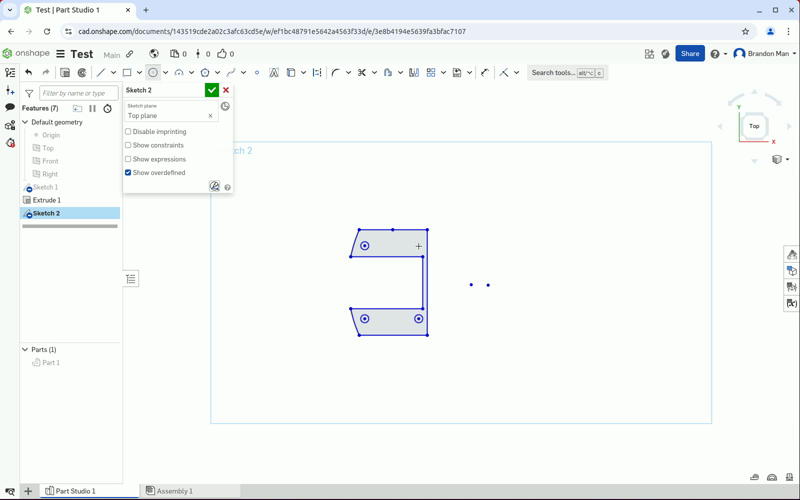
mouse_move(422, 245)
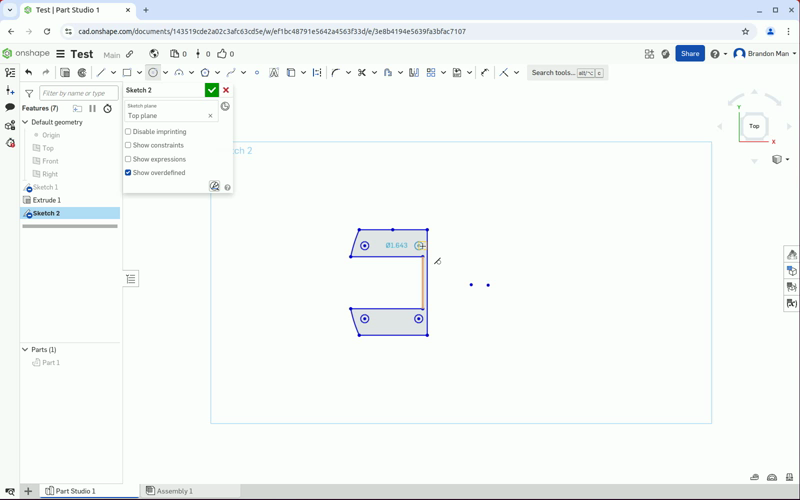
click(422, 245)
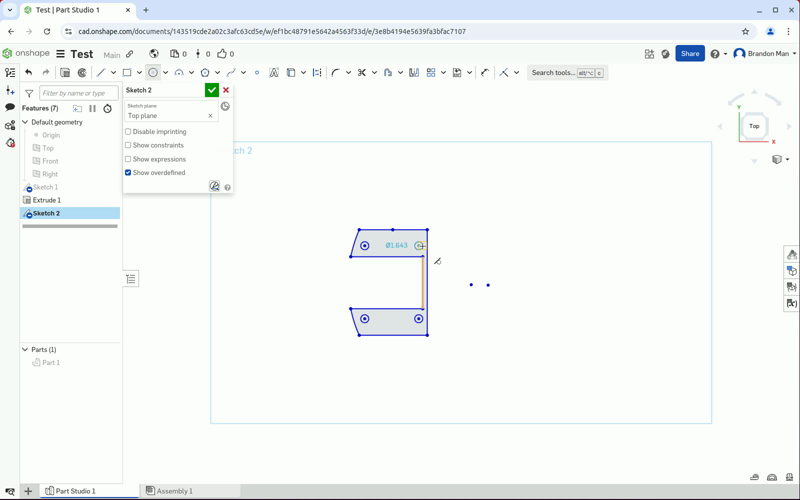
key(esc)
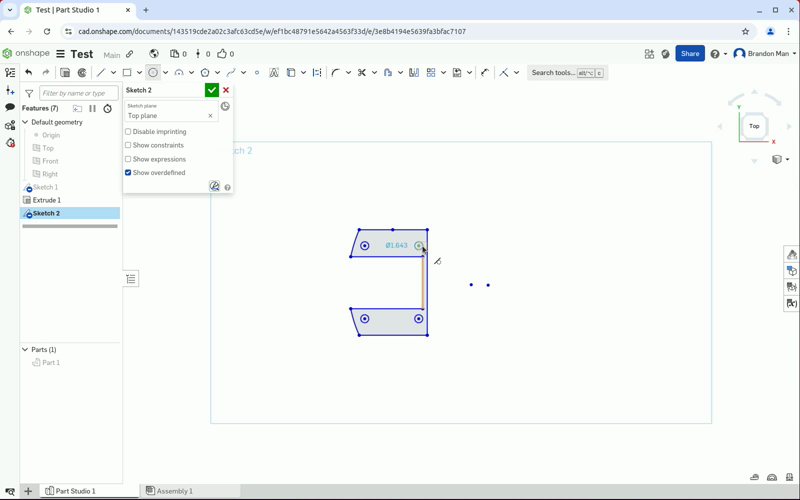
mouse_move(423, 239)
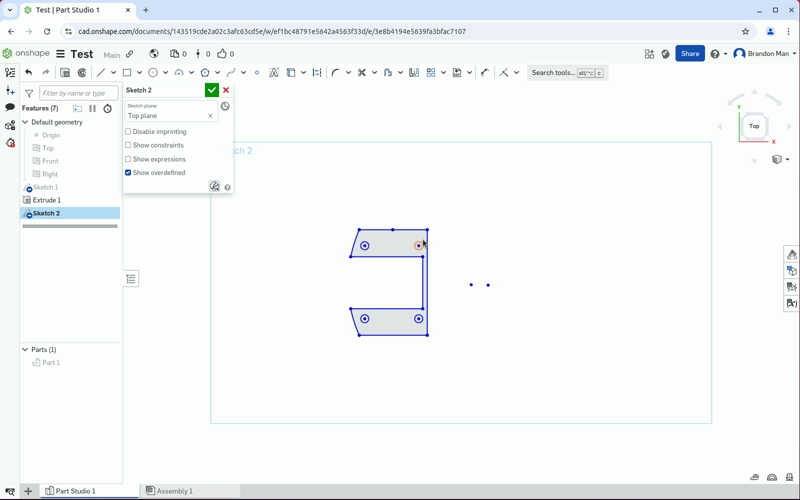
click(423, 239)
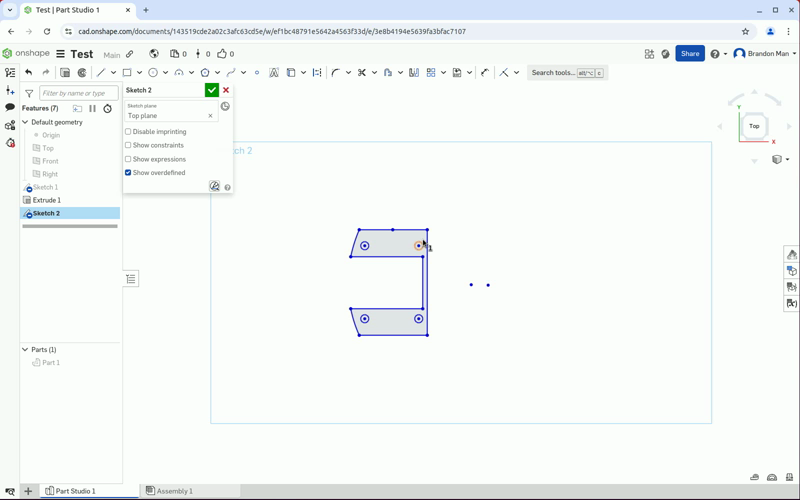
mouse_move(73, 352)
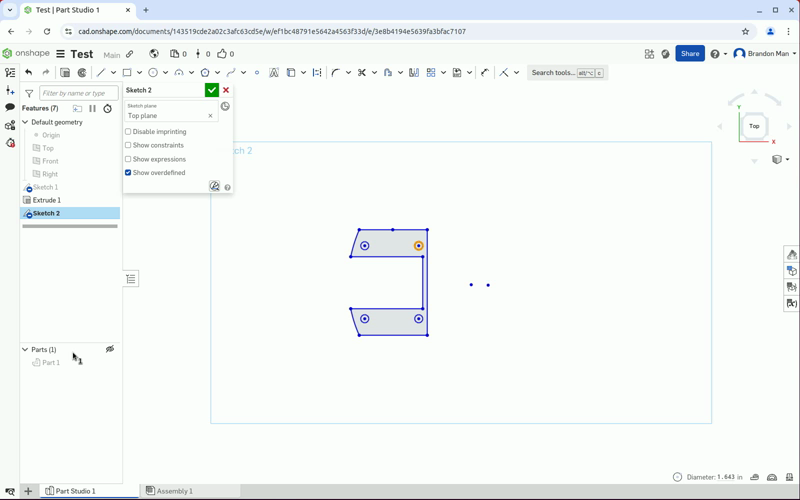
key(shift+y)
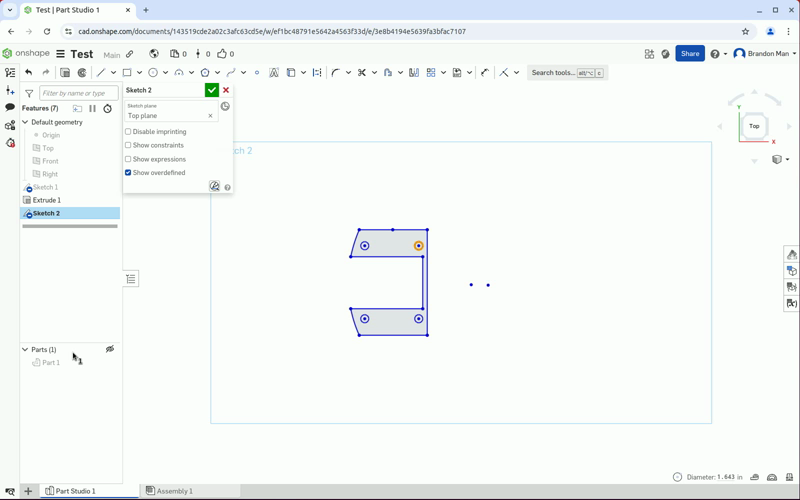
key(shift+e)
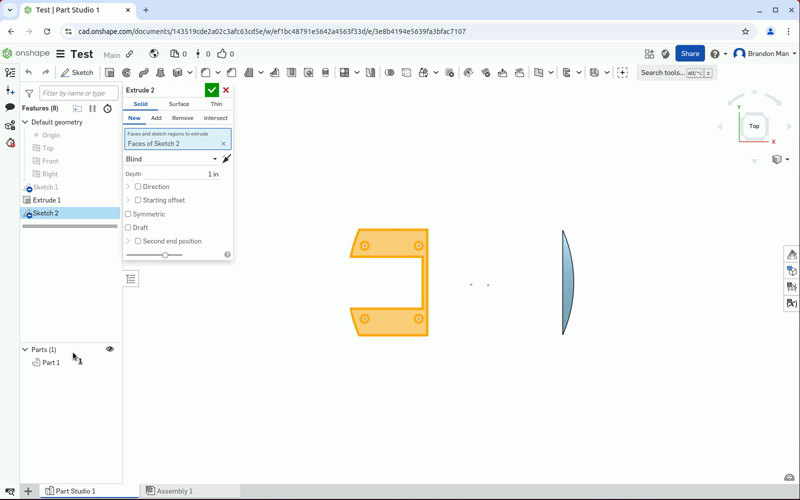
mouse_move(143, 106)
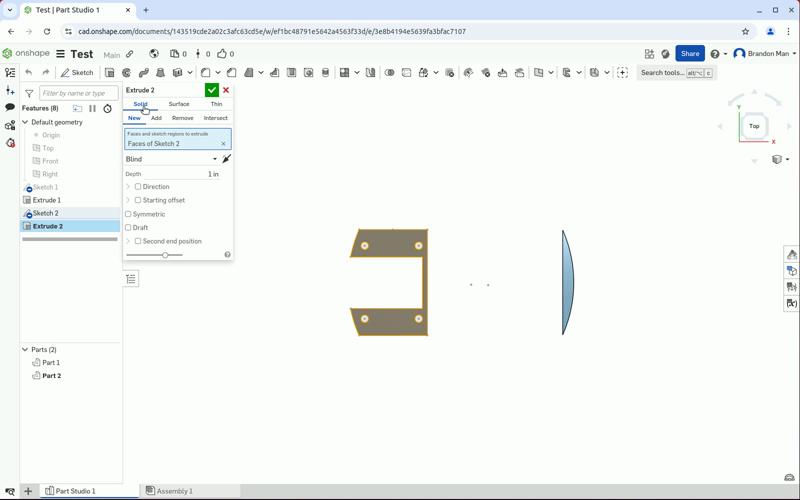
click(143, 106)
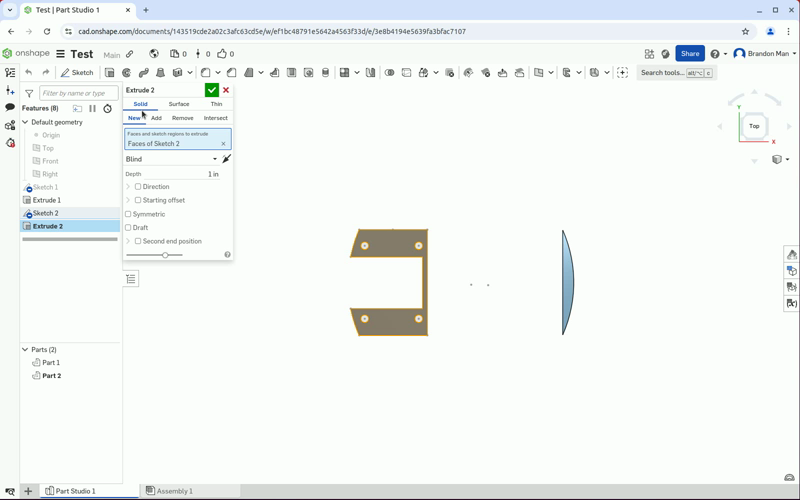
mouse_move(137, 120)
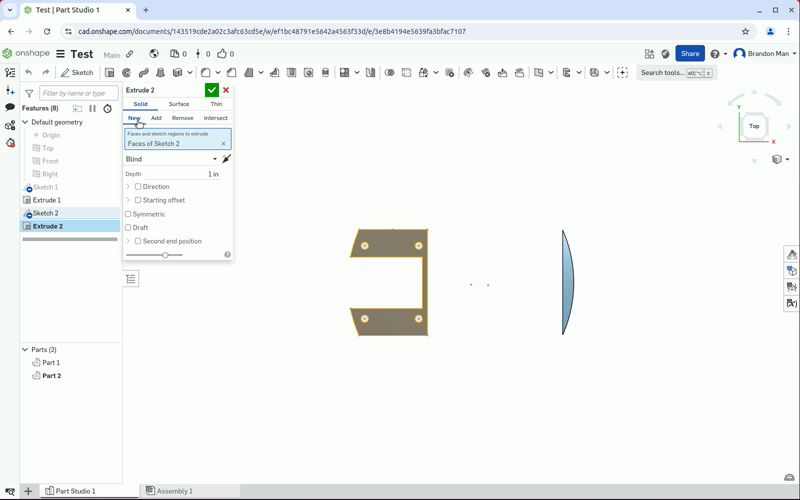
click(137, 120)
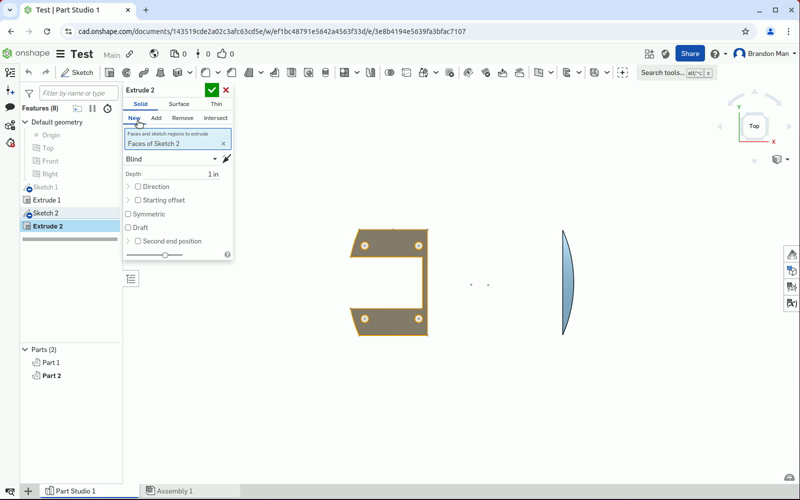
key(tab, 4)
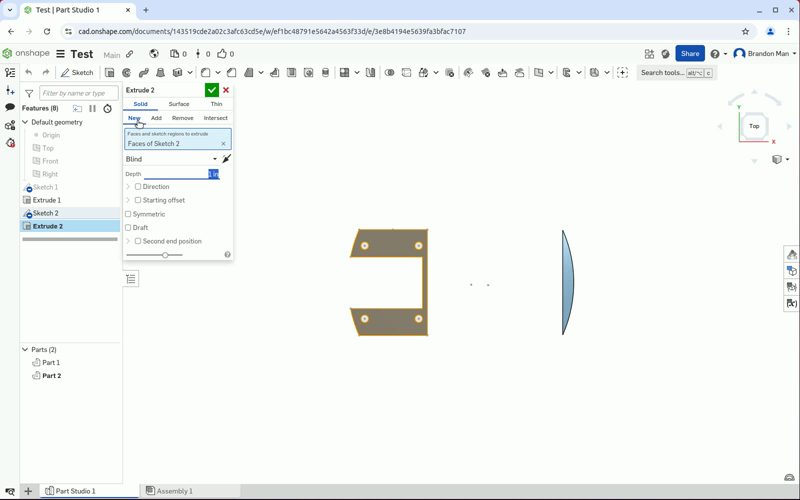
text(0.481)
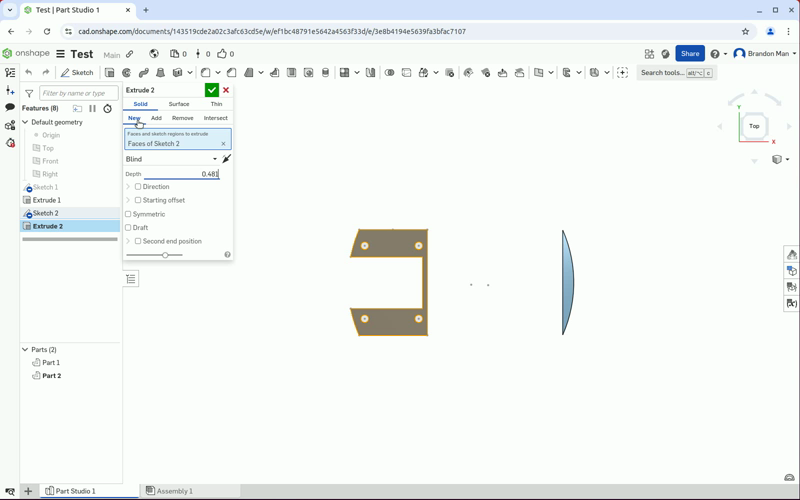
key(enter)
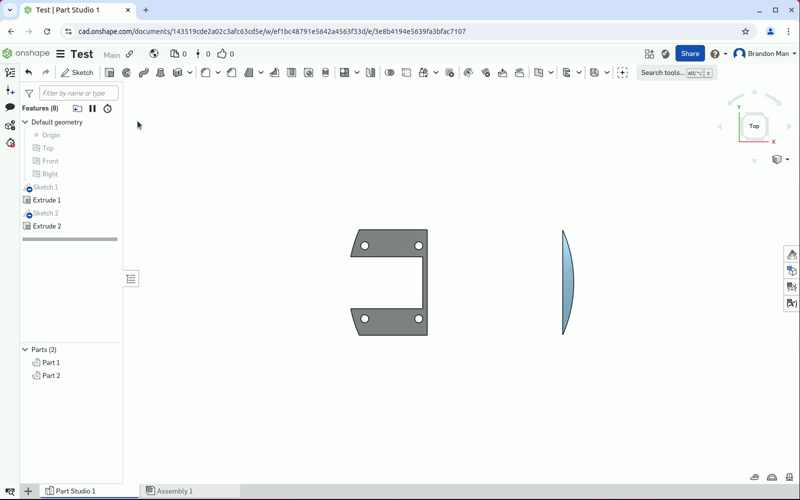
key(shift+h)
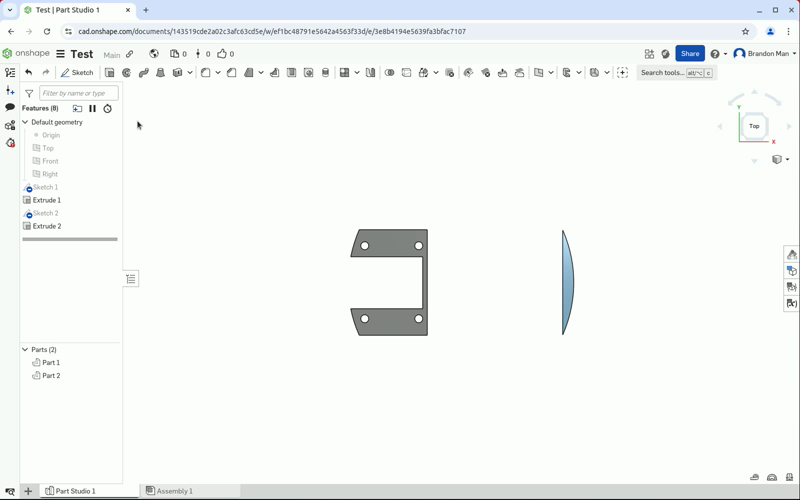
key(shift+h)
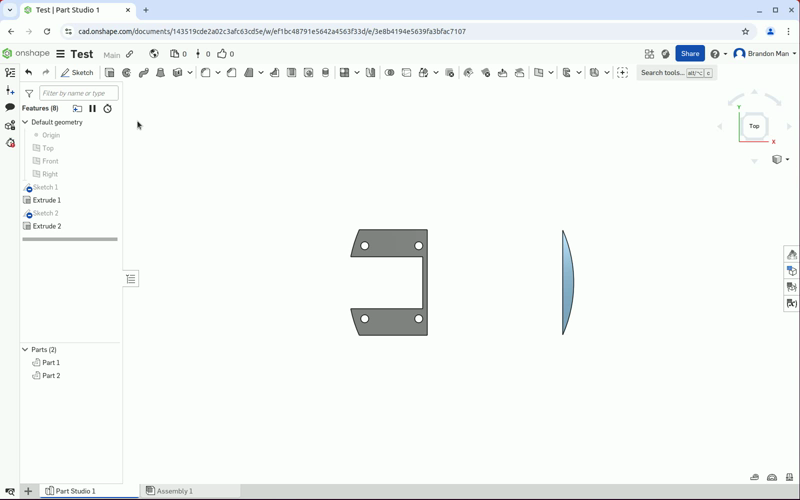
mouse_move(73, 189)
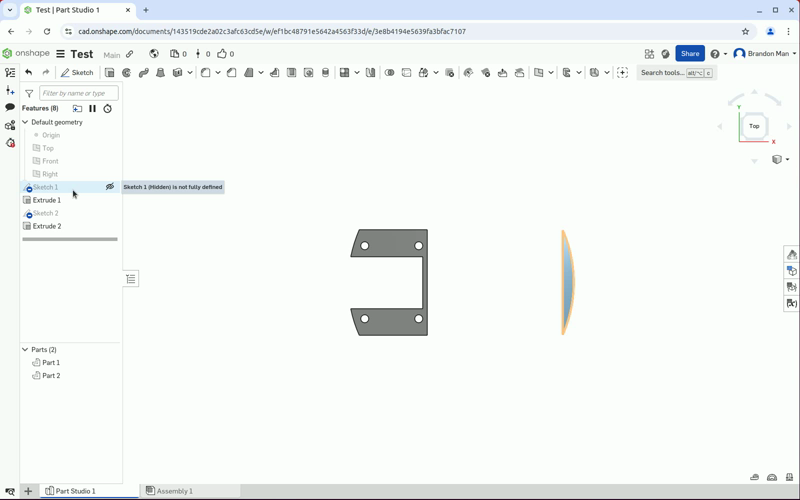
click(73, 189)
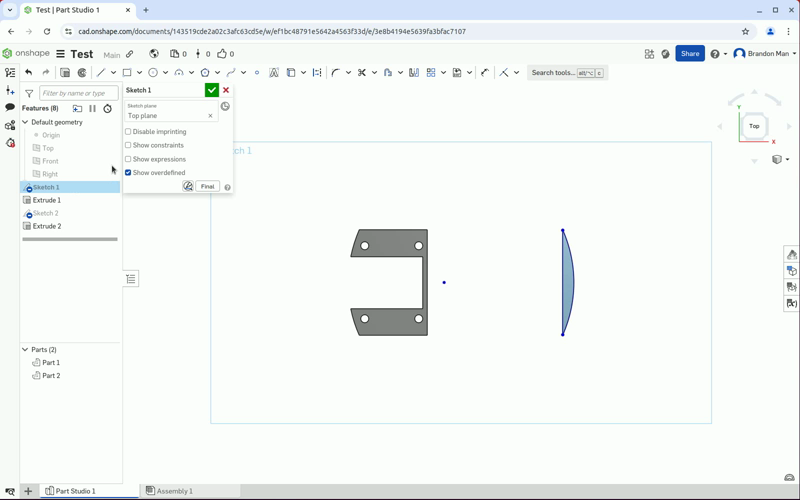
mouse_move(229, 92)
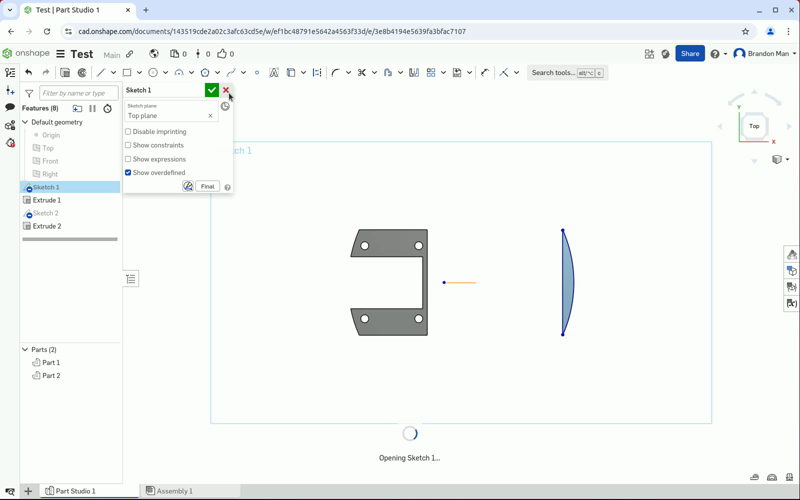
click(229, 92)
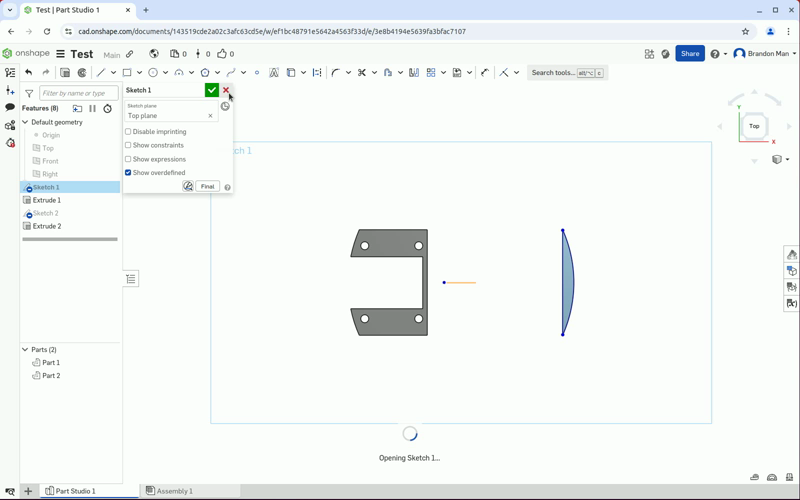
key(shift+s)
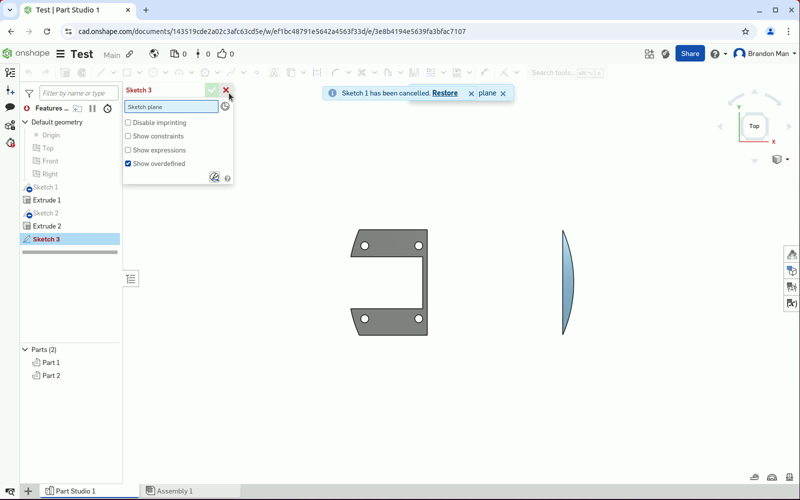
mouse_move(73, 150)
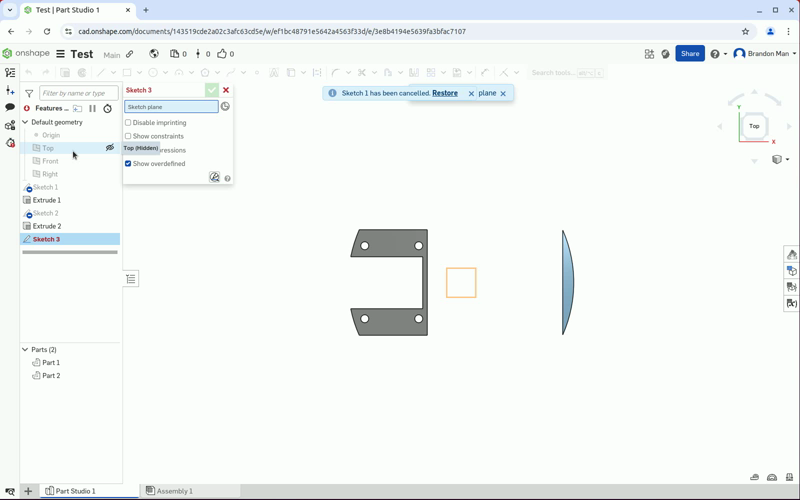
click(73, 150)
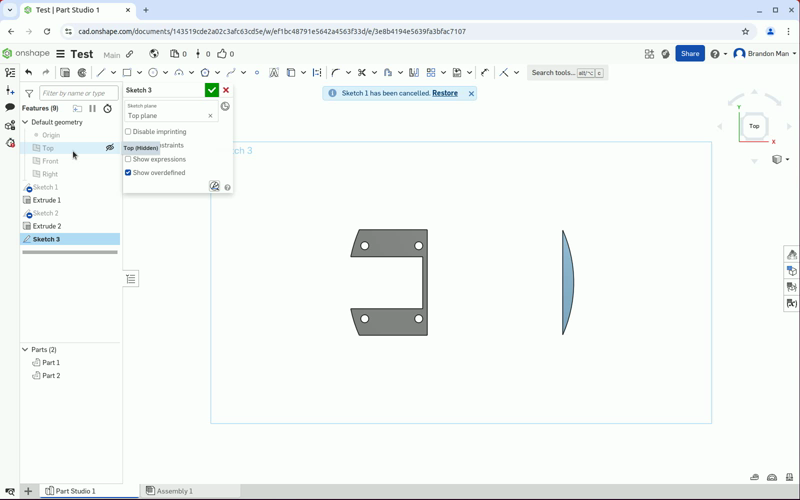
mouse_move(73, 352)
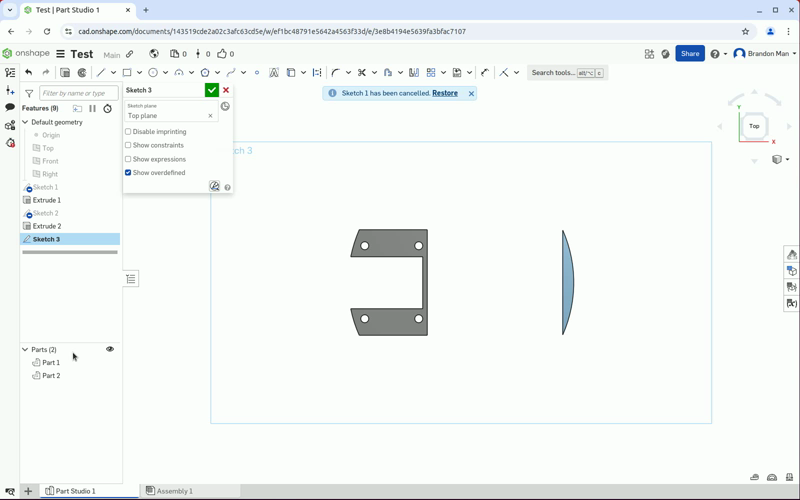
key(y)
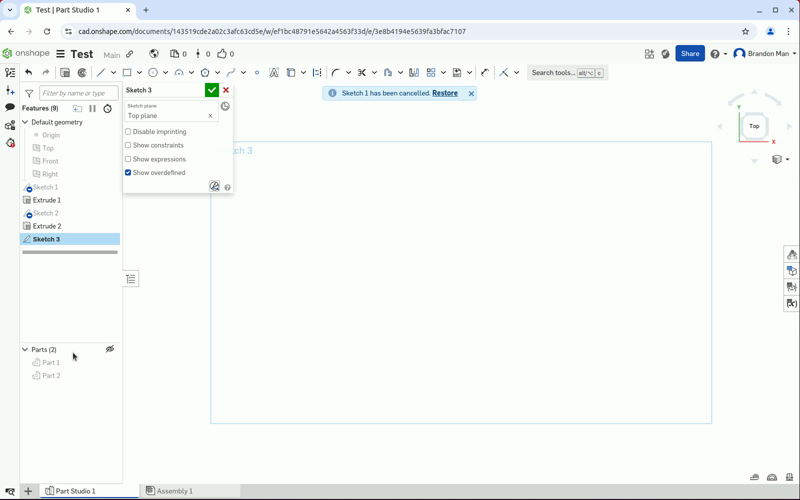
key(l)
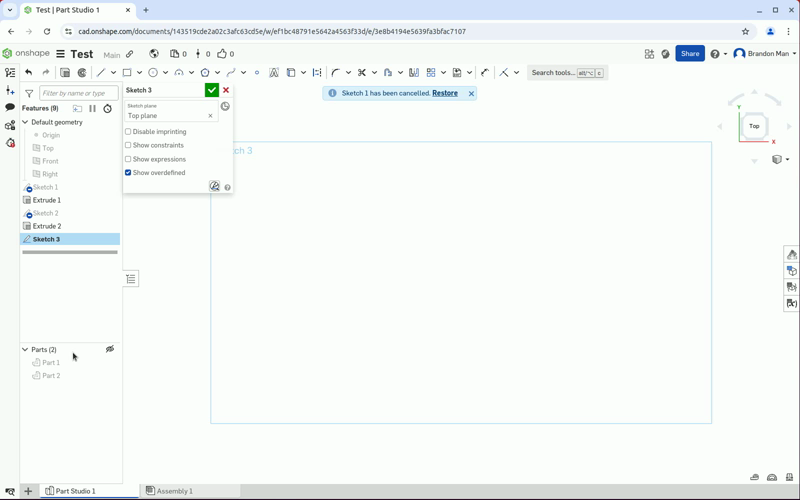
key_down(shift)
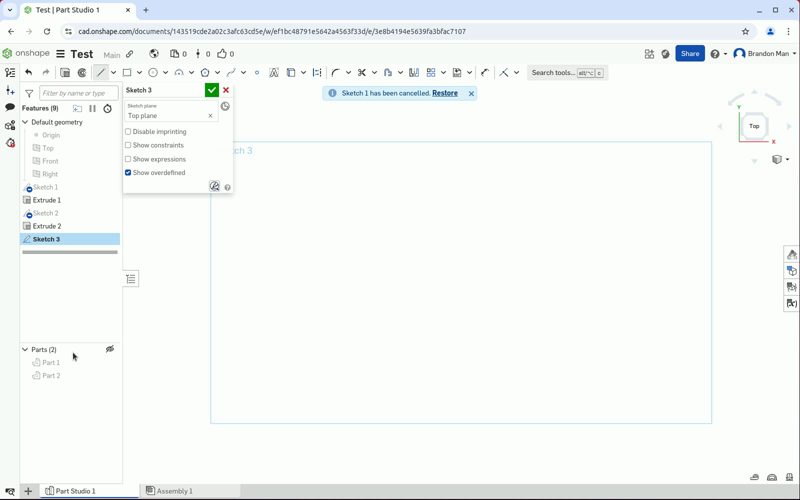
mouse_move(478, 334)
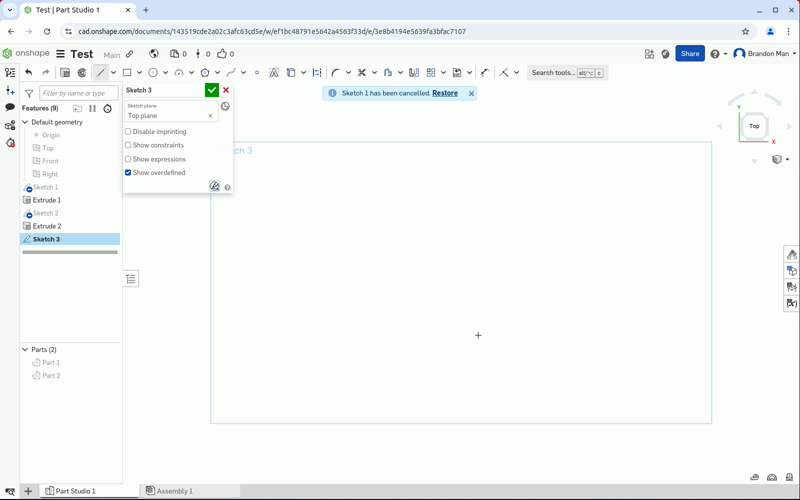
click(478, 334)
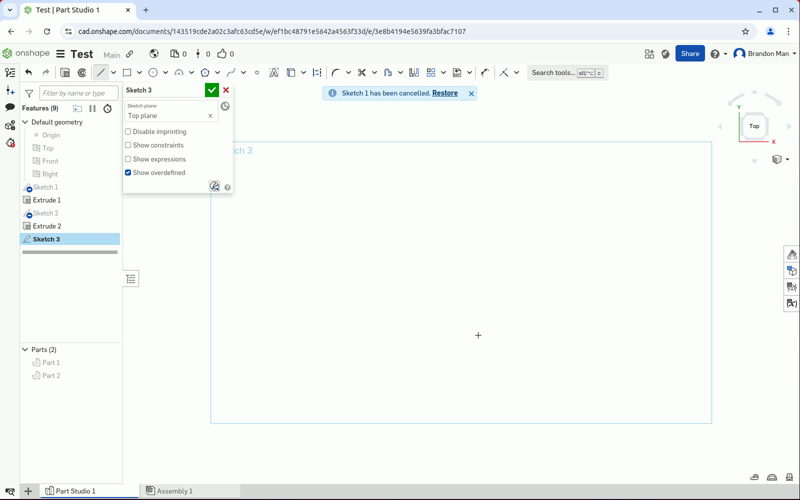
key_up(shift)
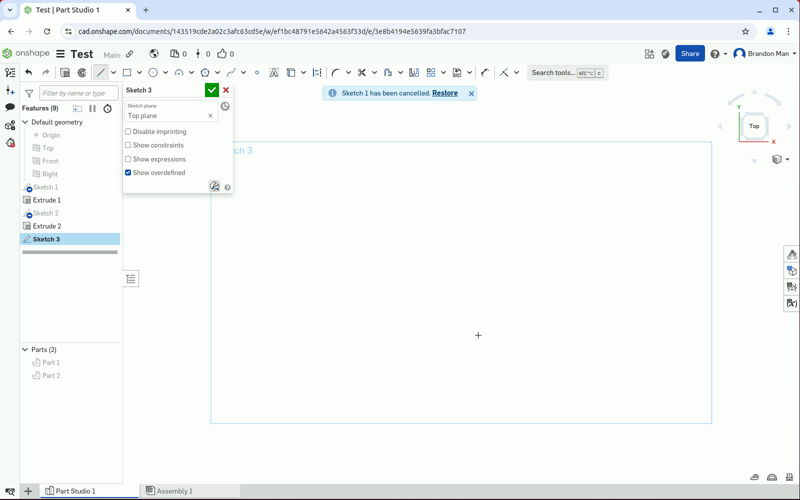
key_down(shift)
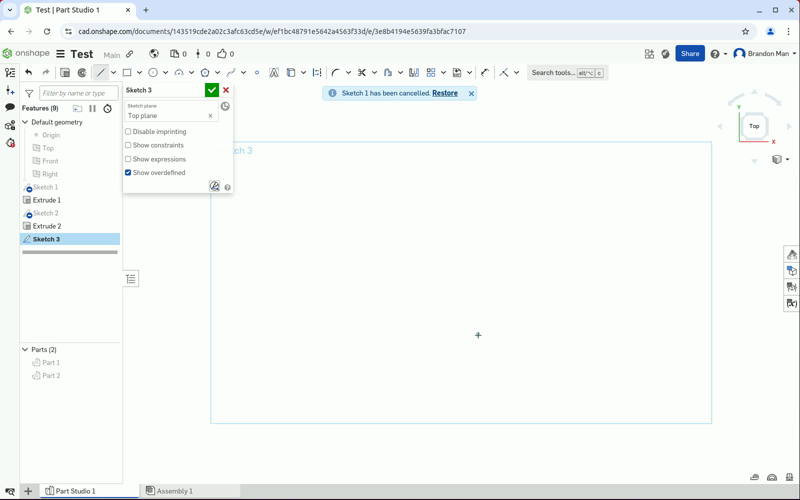
mouse_move(562, 334)
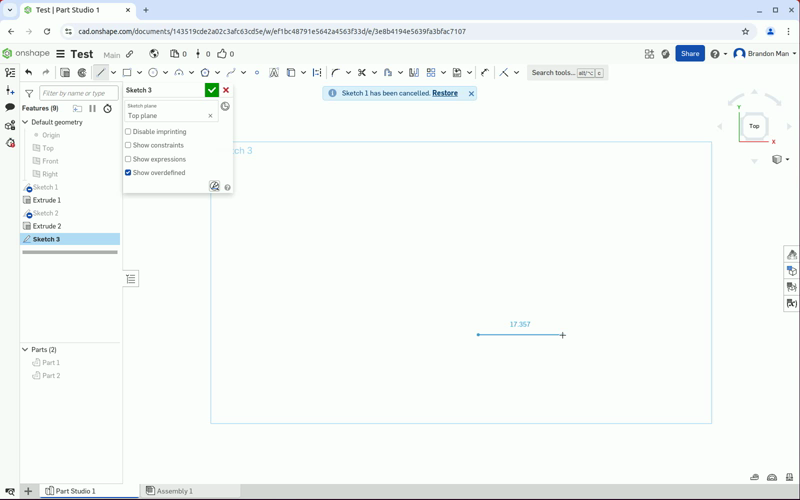
click(562, 334)
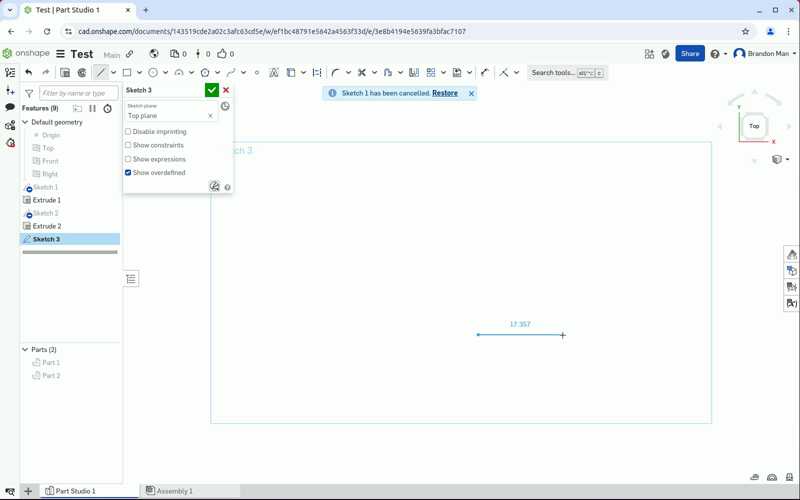
key_up(shift)
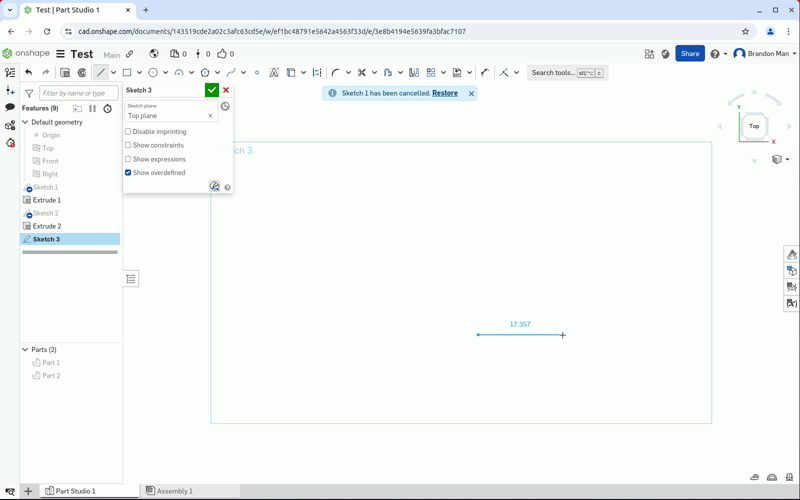
key_down(shift)
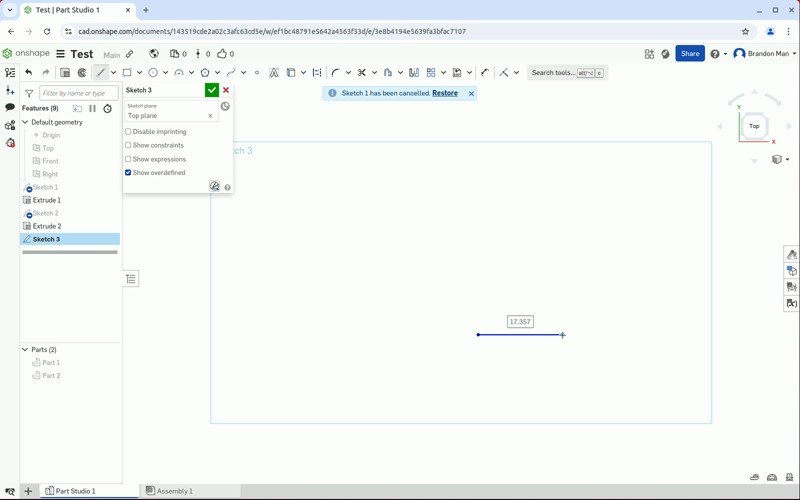
mouse_move(562, 230)
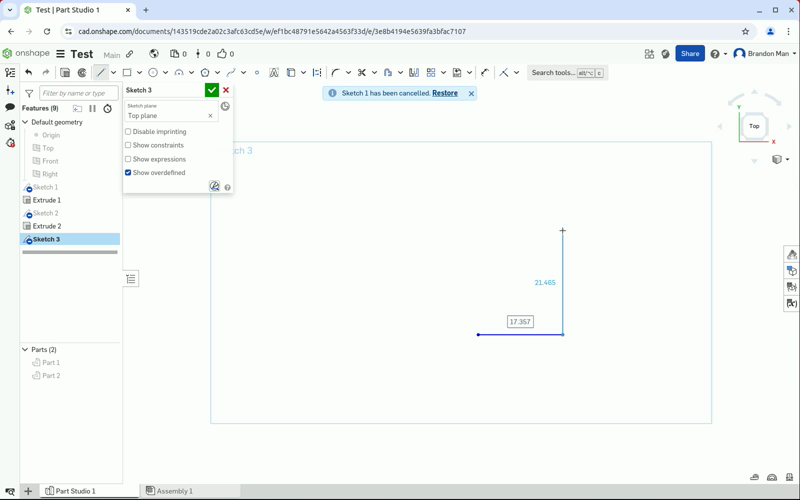
click(562, 230)
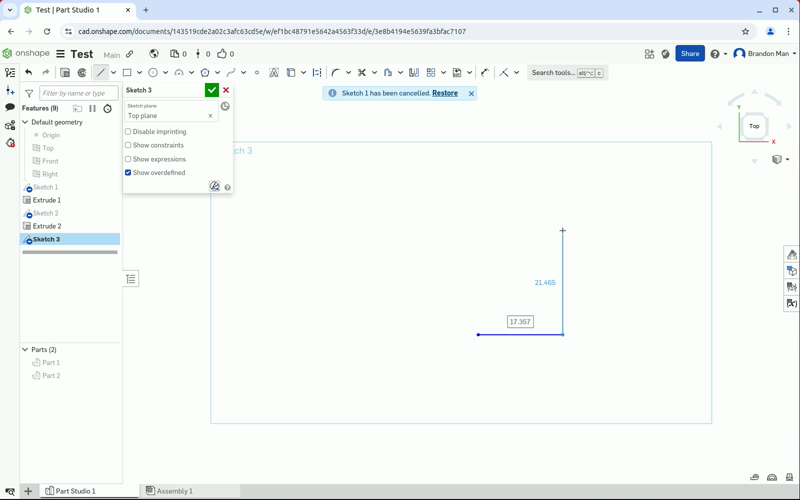
key_up(shift)
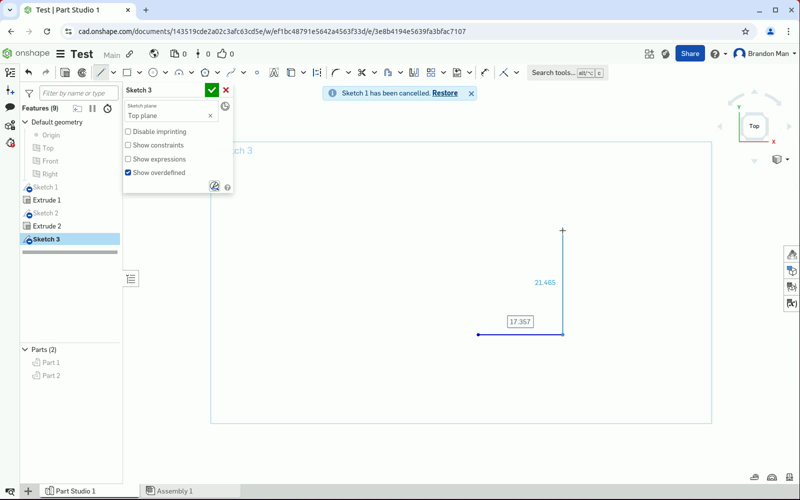
key_down(shift)
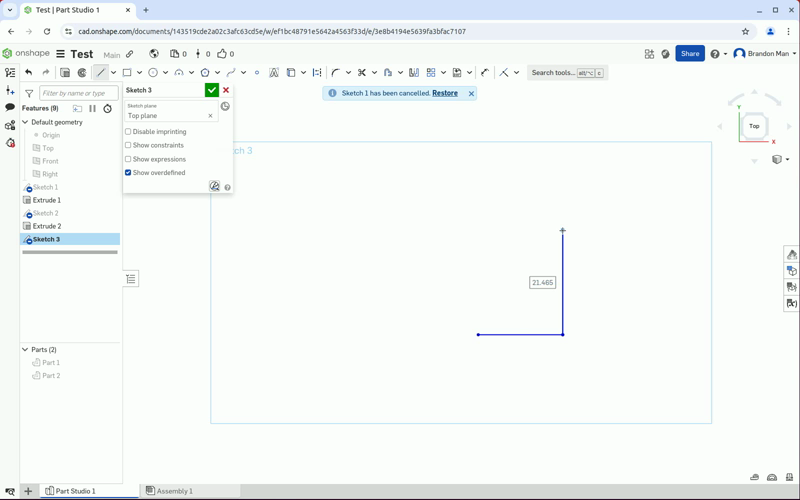
mouse_move(589, 230)
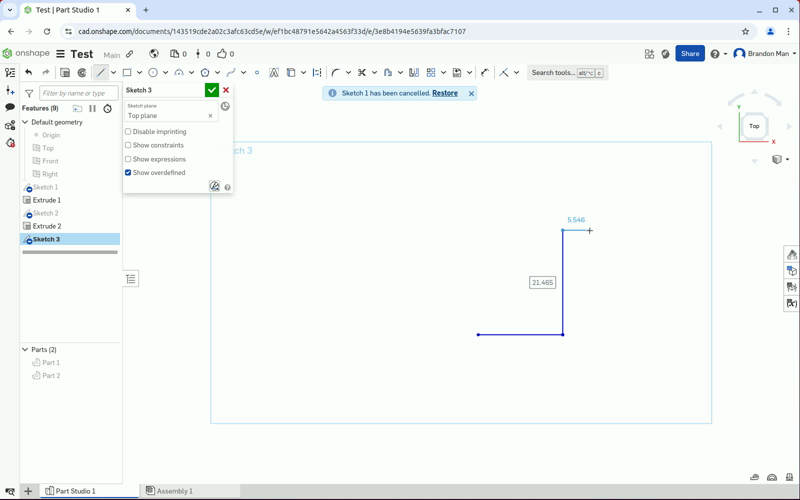
mouse_move(521, 230)
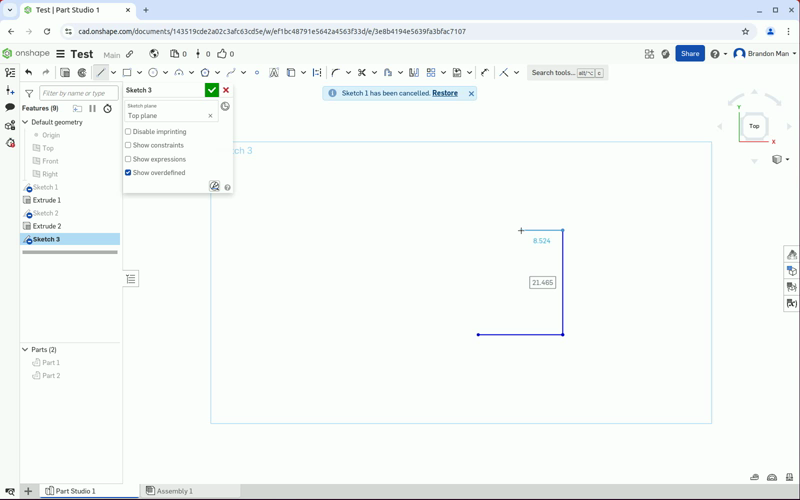
click(521, 230)
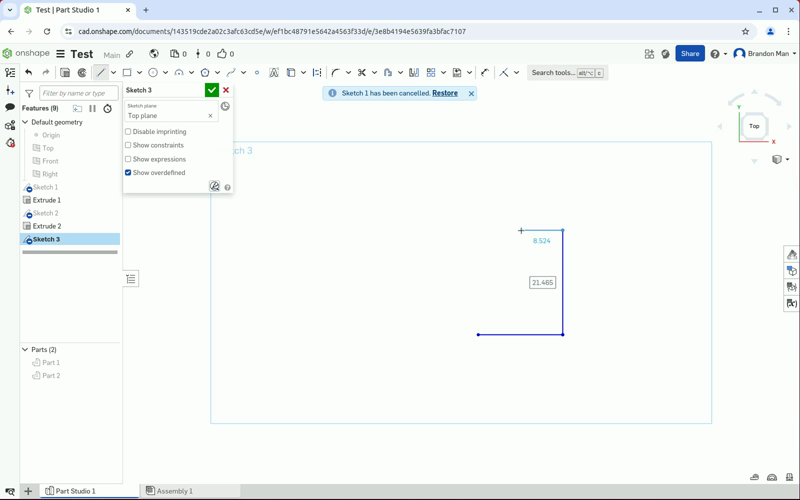
key_up(shift)
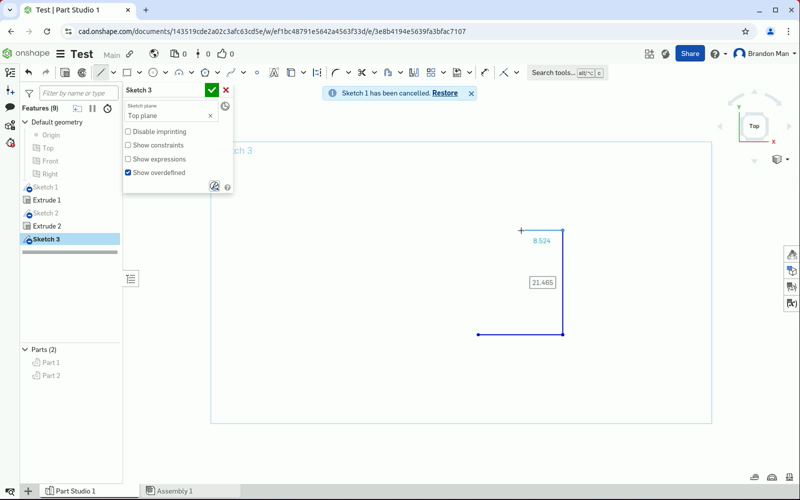
key_down(shift)
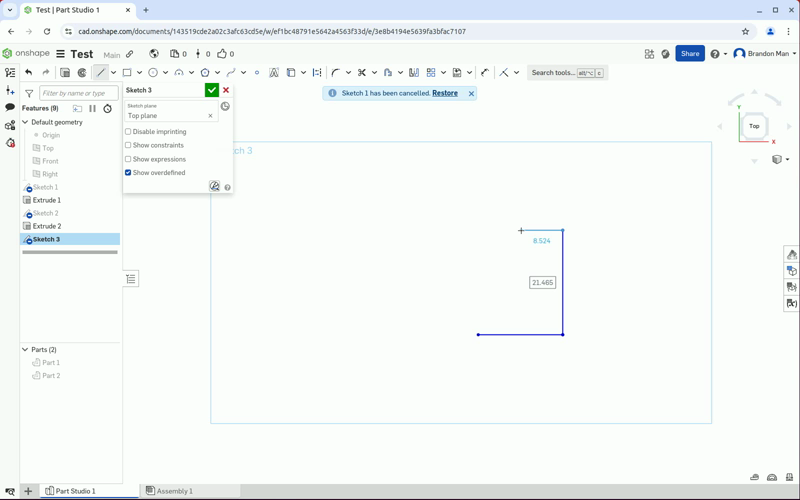
mouse_move(551, 230)
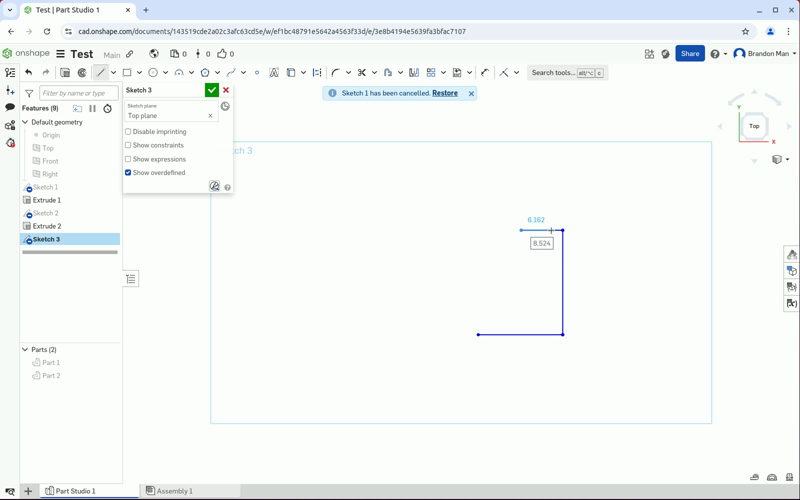
mouse_move(478, 230)
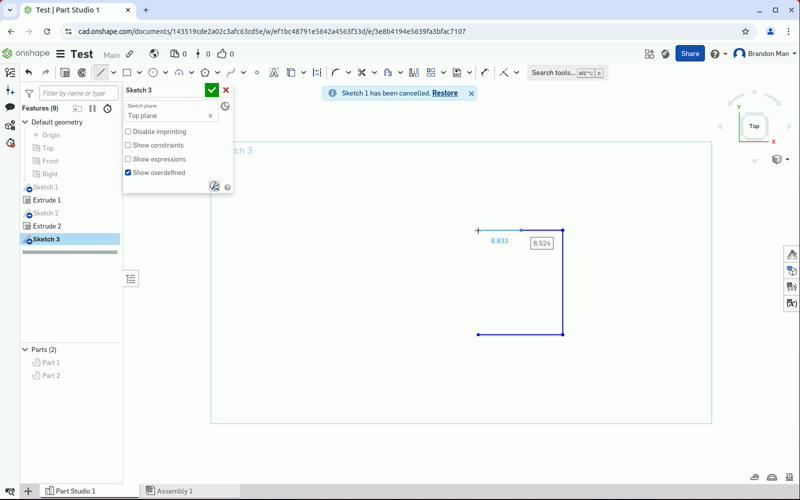
click(478, 230)
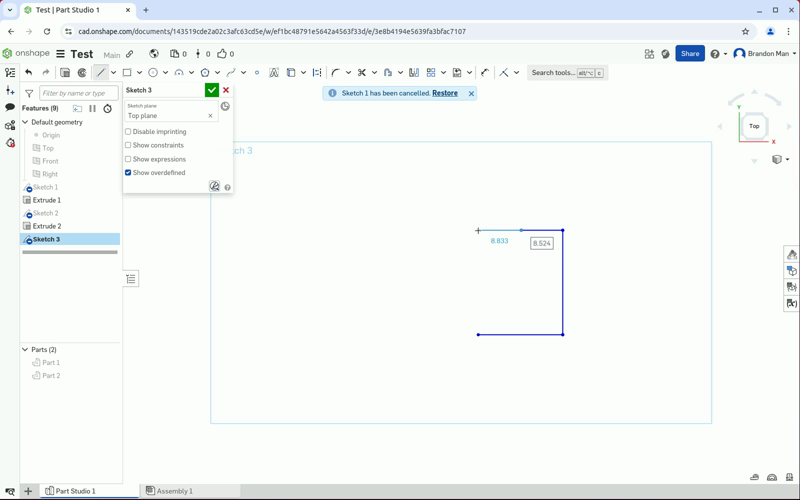
key_up(shift)
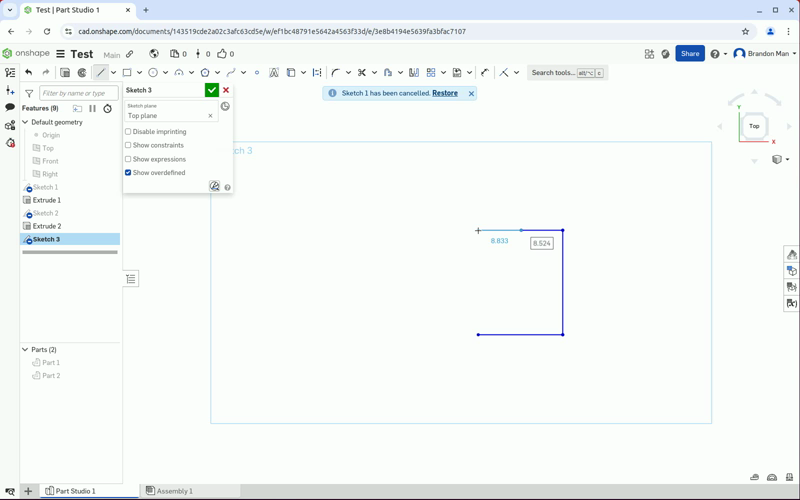
key_down(shift)
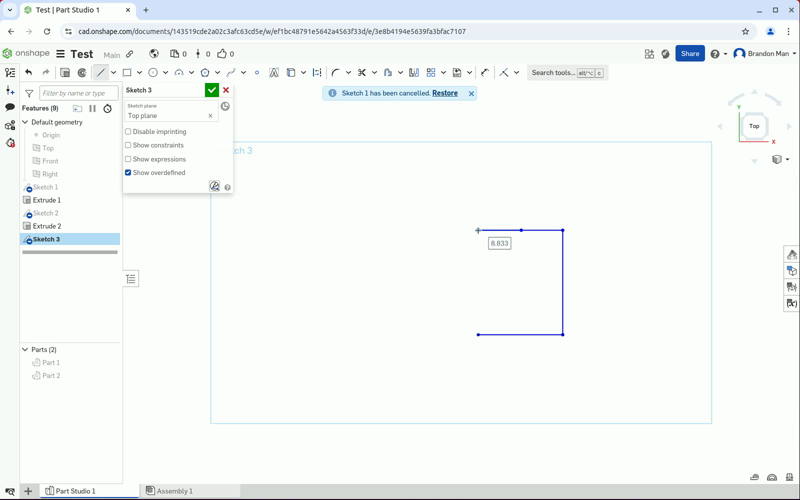
mouse_move(478, 334)
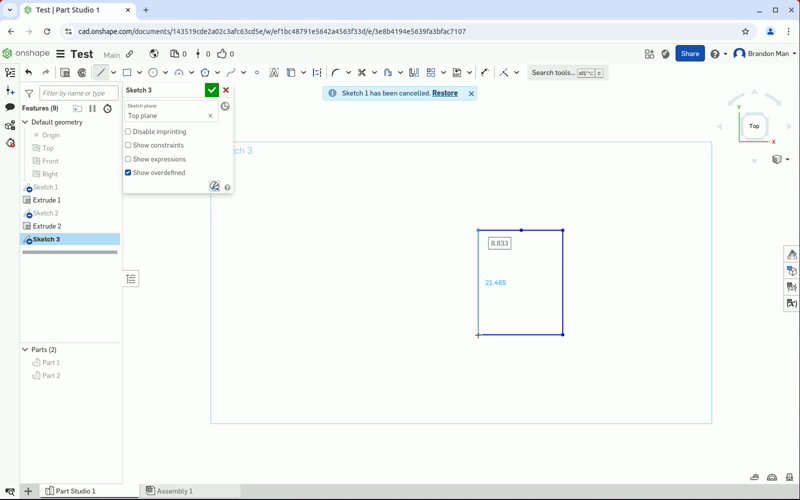
key_up(shift)
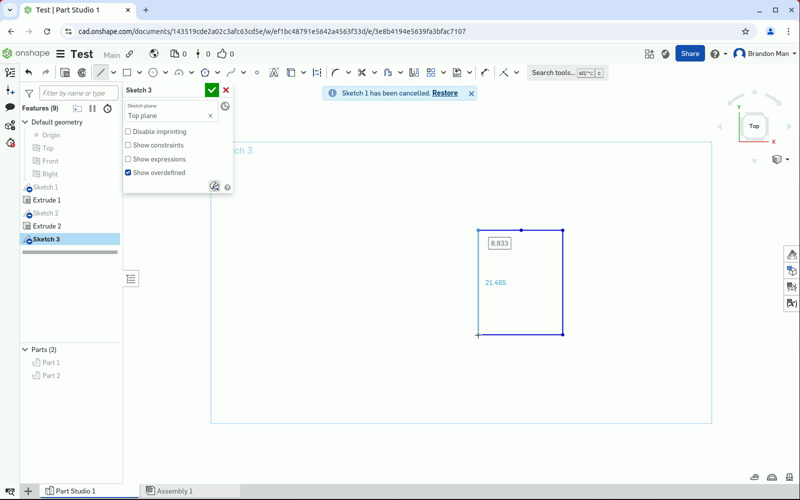
click(478, 334)
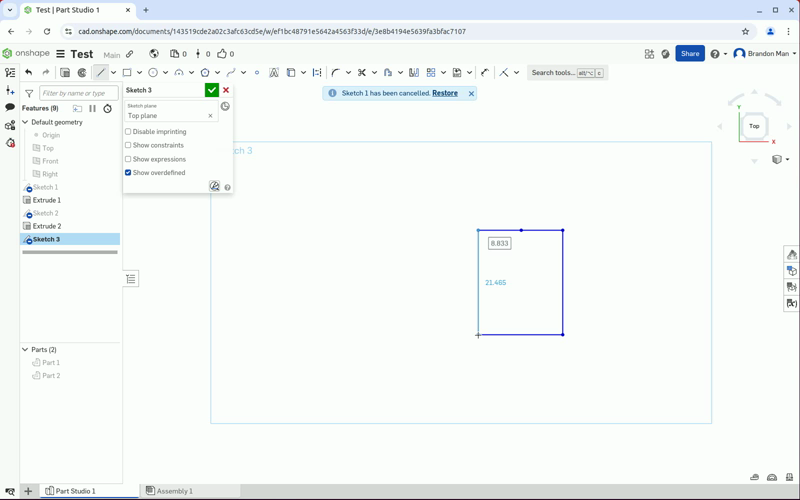
key(esc)
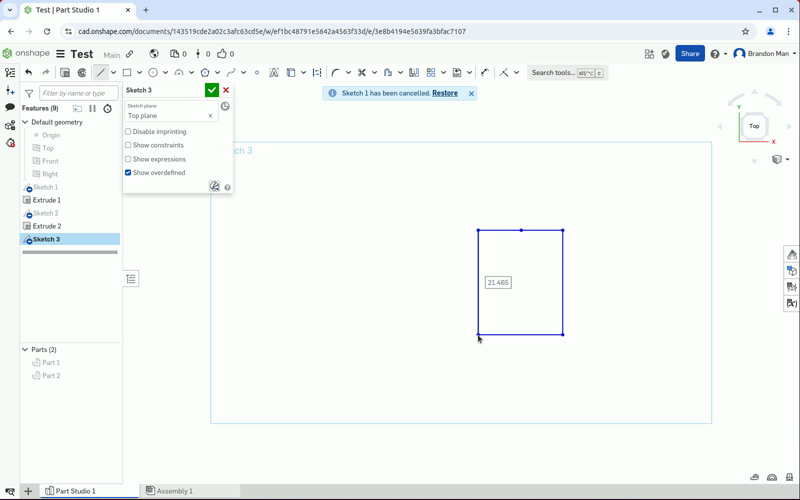
key(c)
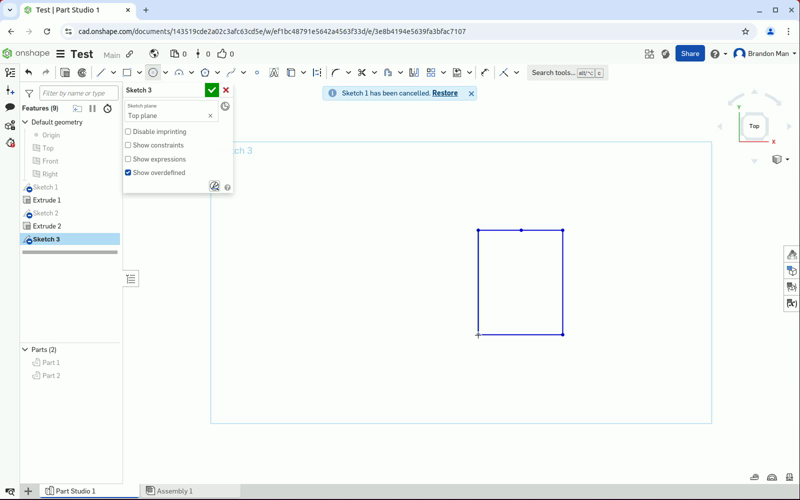
key_down(shift)
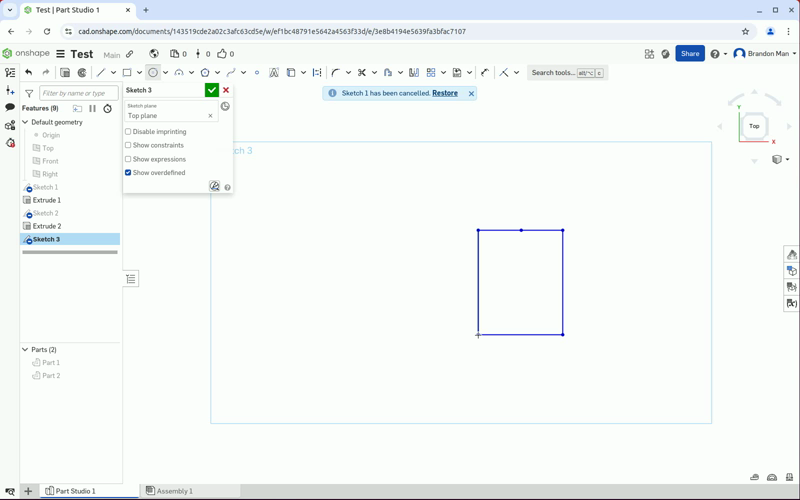
mouse_move(486, 318)
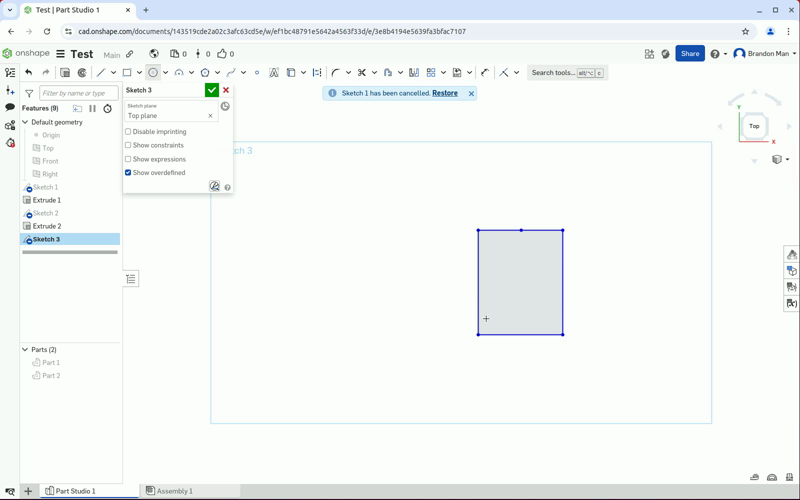
click(486, 318)
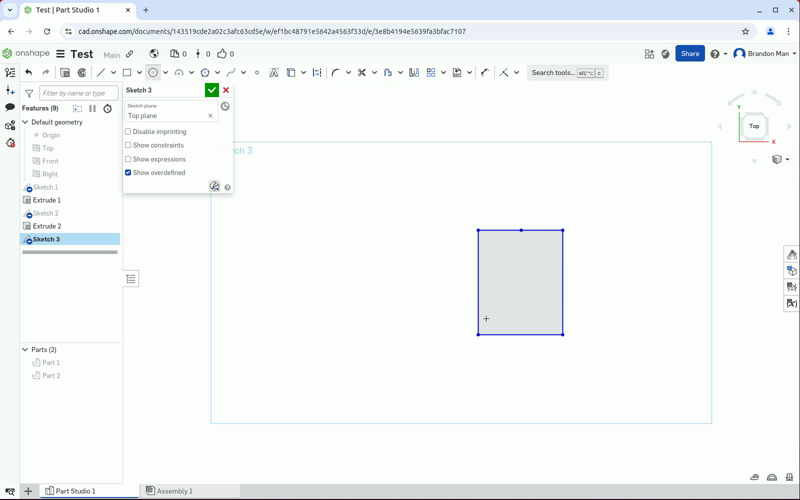
key_up(shift)
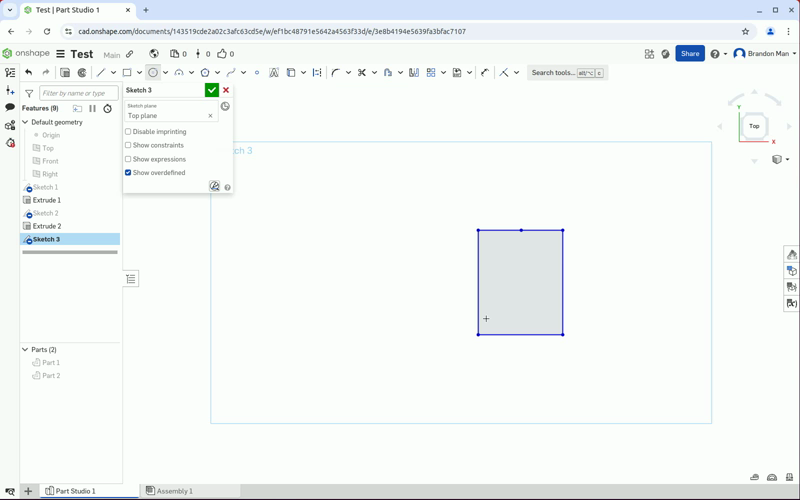
mouse_move(490, 318)
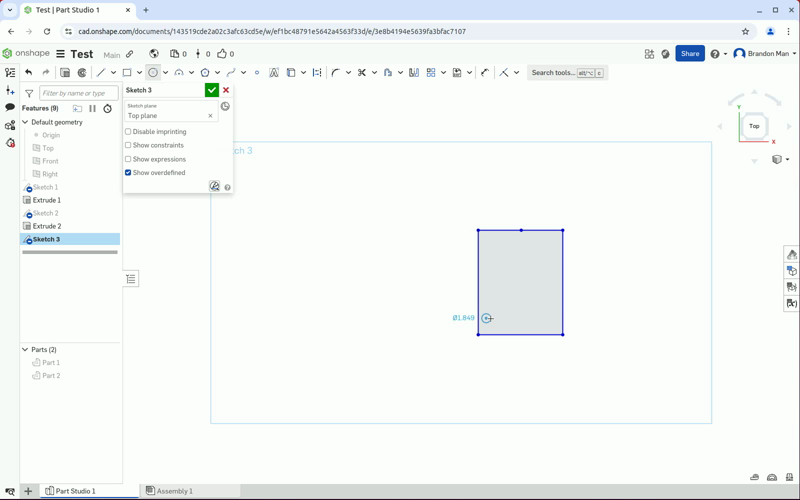
click(490, 318)
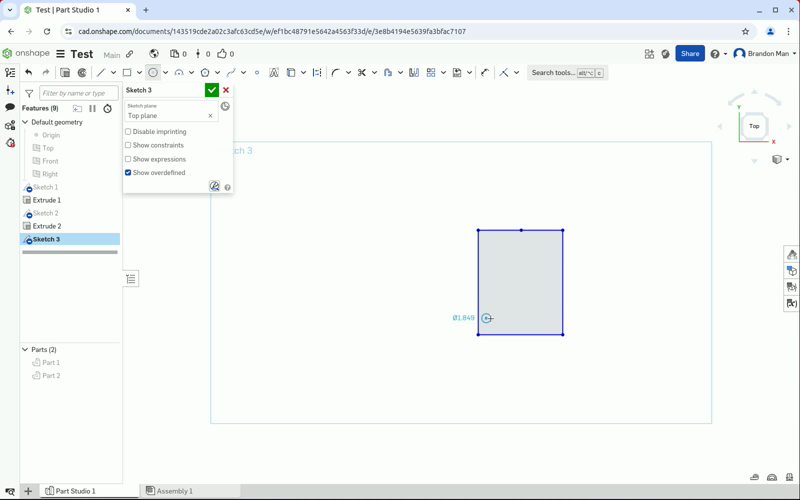
key(esc)
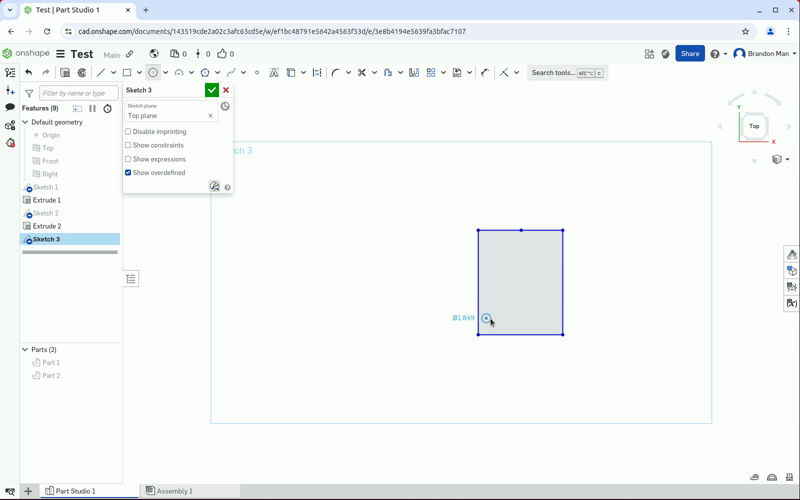
key(c)
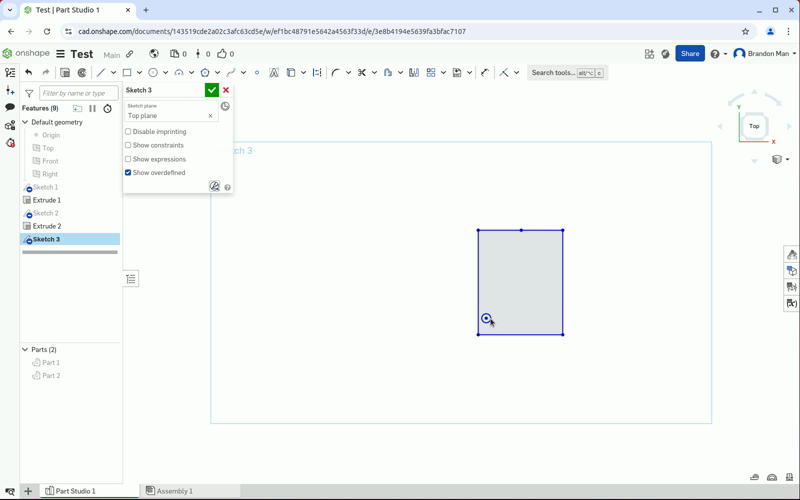
key_down(shift)
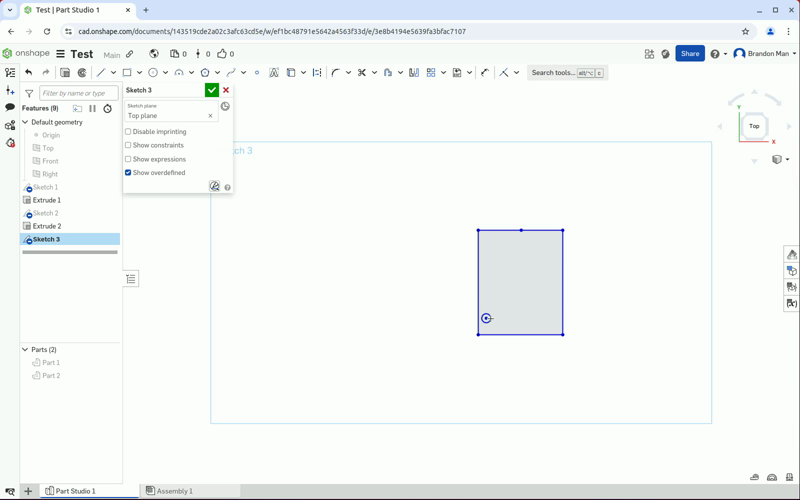
mouse_move(486, 246)
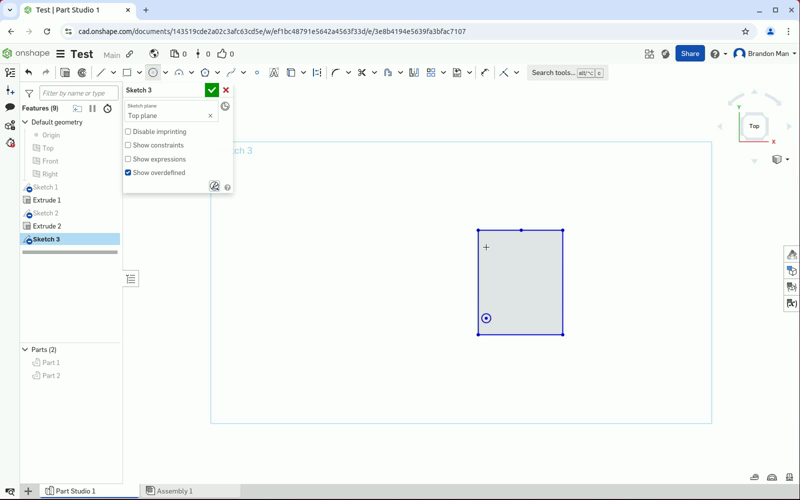
click(486, 246)
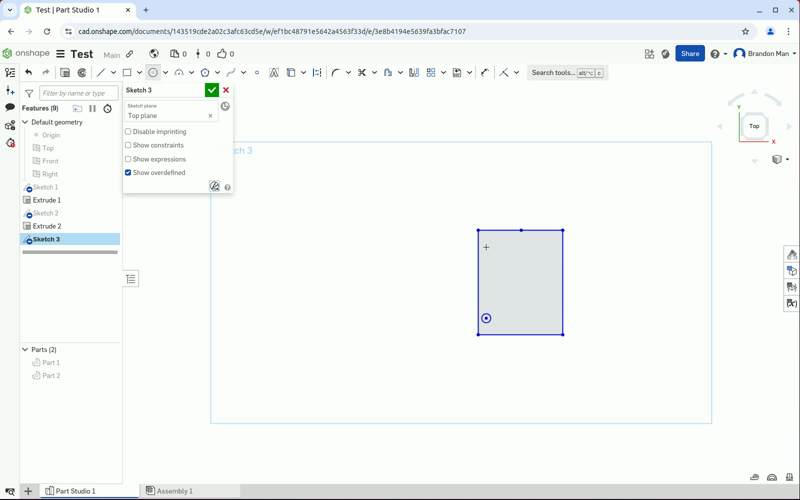
key_up(shift)
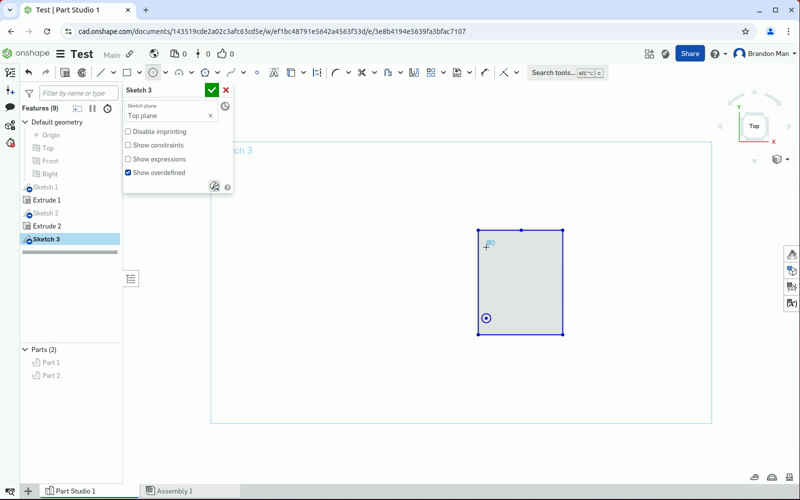
mouse_move(490, 246)
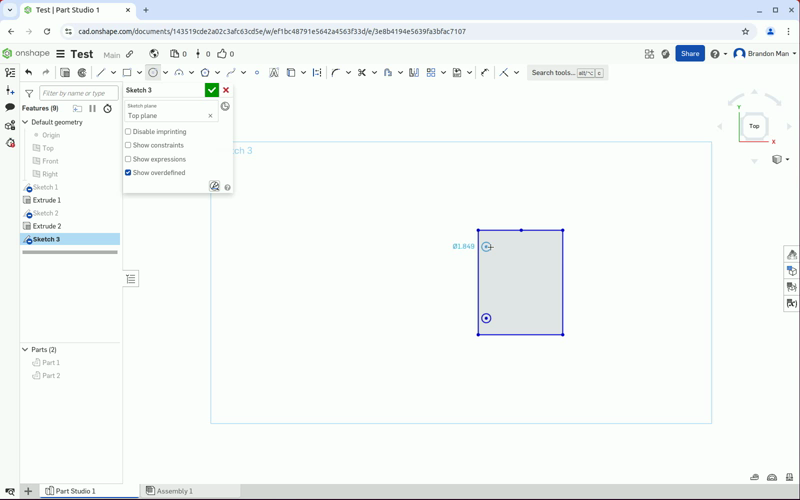
click(490, 246)
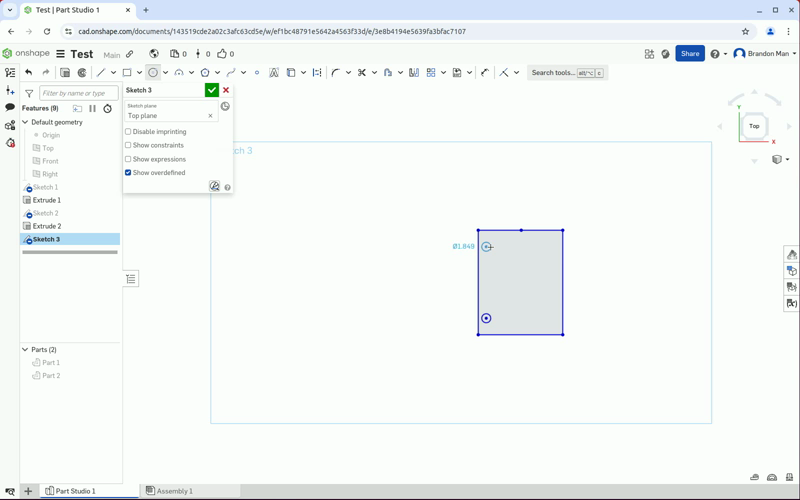
key(esc)
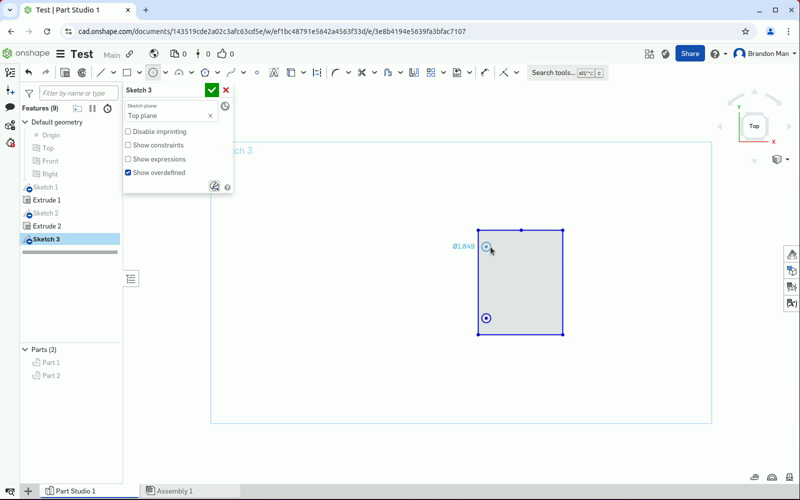
key(c)
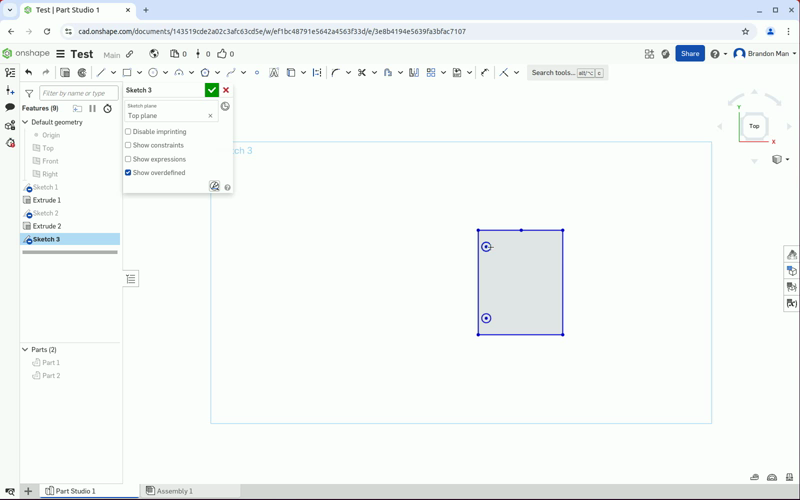
key_down(shift)
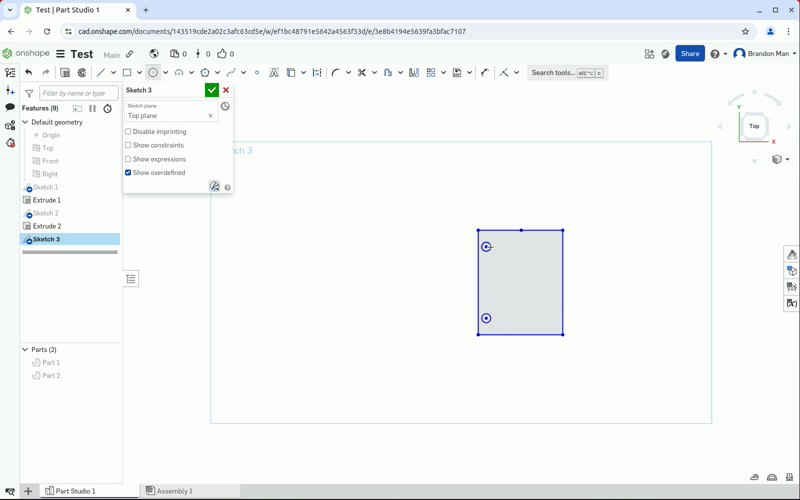
mouse_move(557, 318)
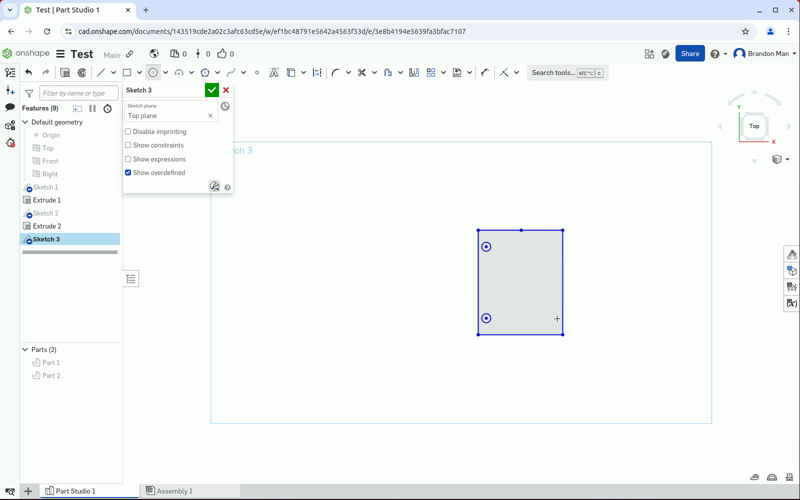
click(557, 318)
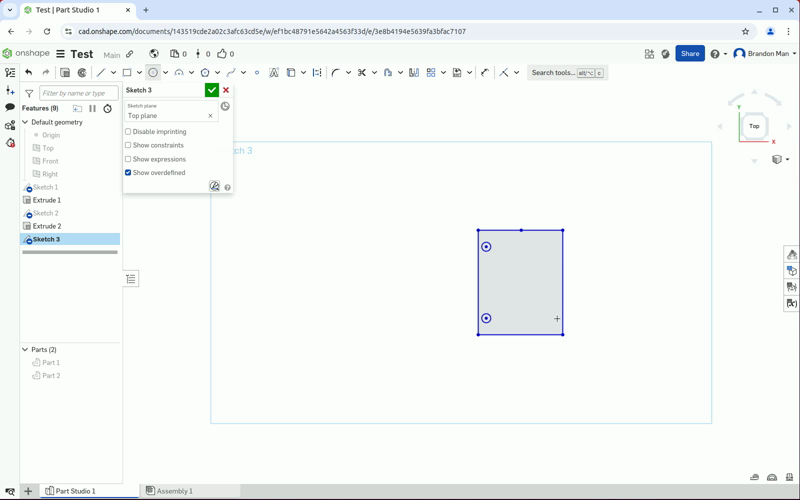
key_up(shift)
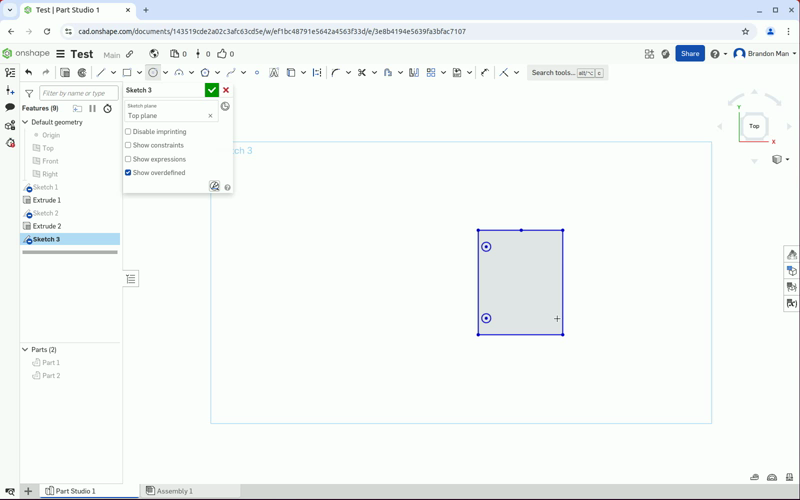
mouse_move(561, 318)
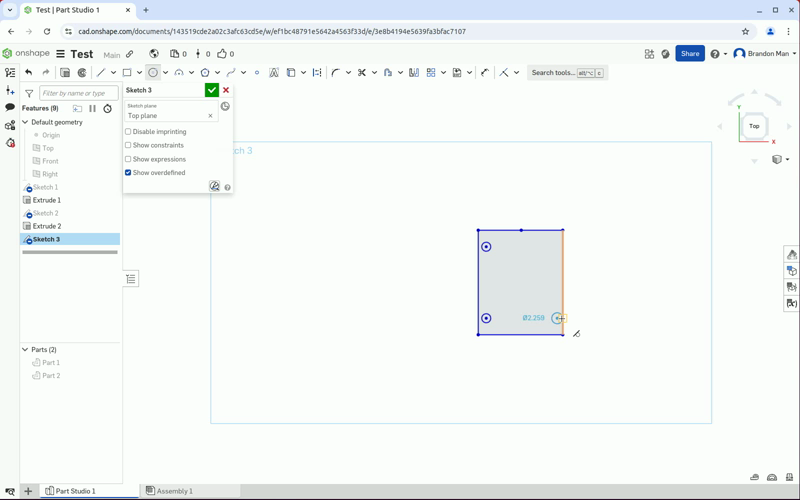
click(561, 318)
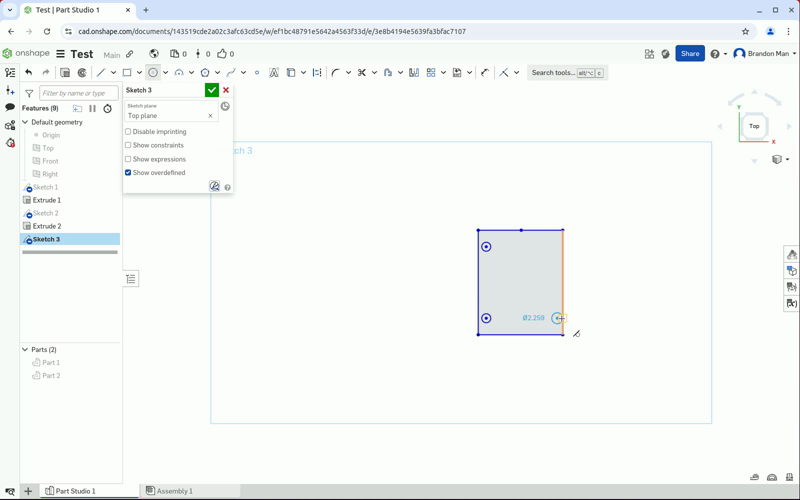
key(esc)
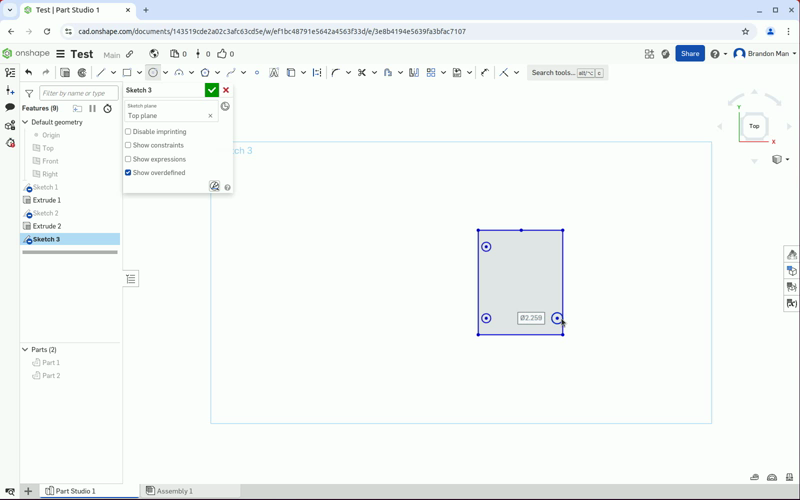
key(c)
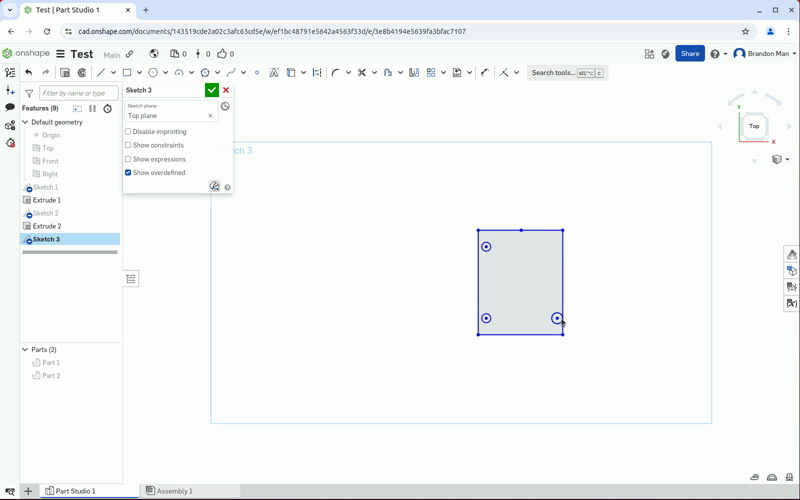
key_down(shift)
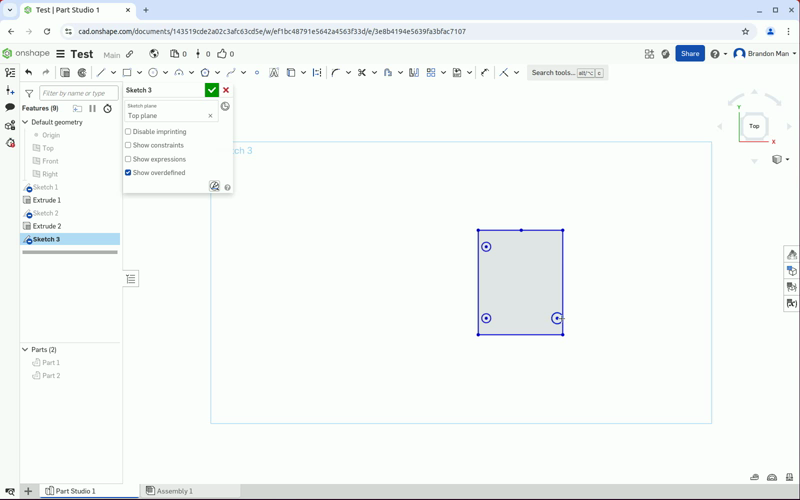
mouse_move(557, 246)
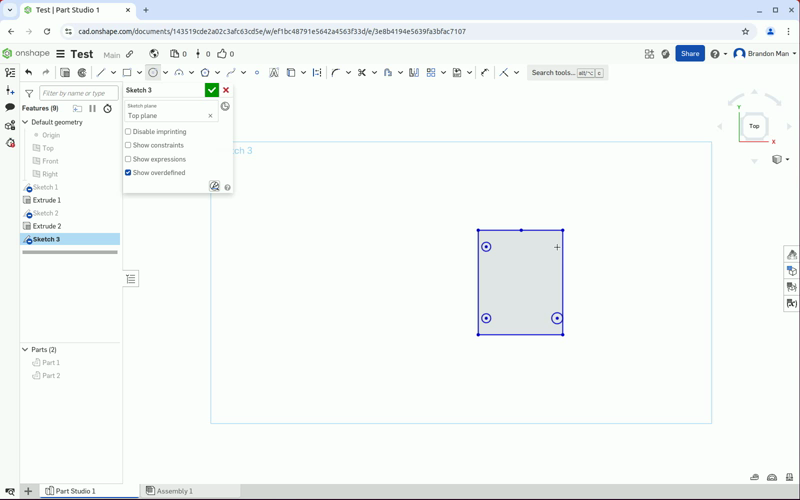
click(557, 246)
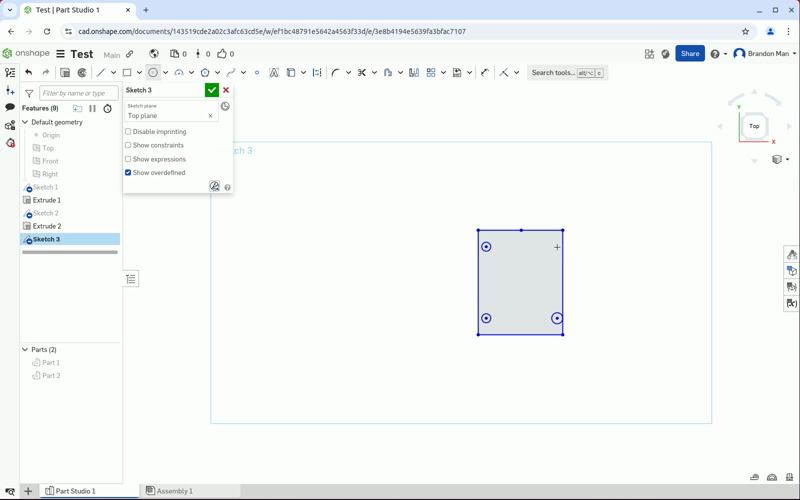
key_up(shift)
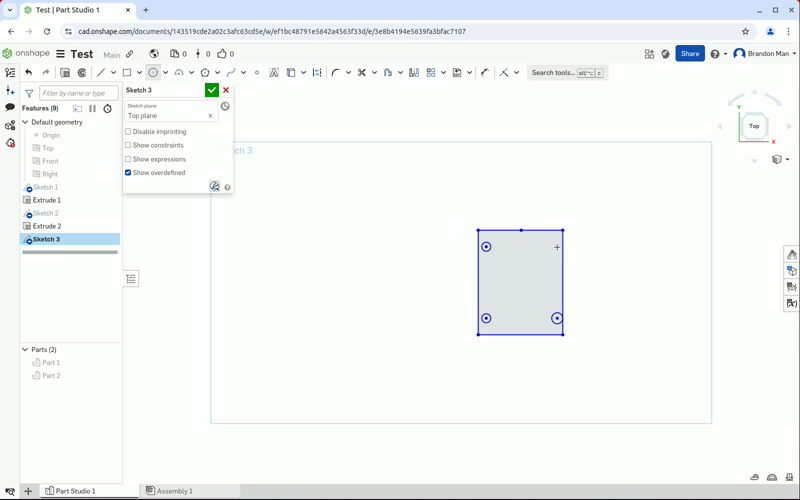
mouse_move(561, 246)
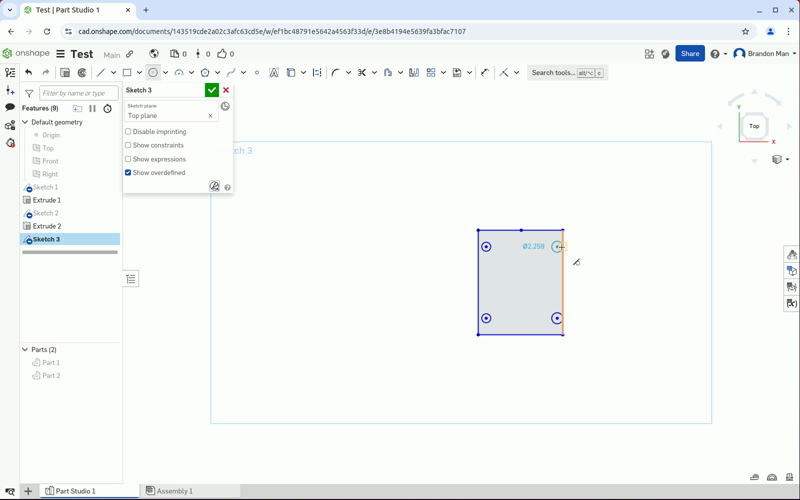
click(561, 246)
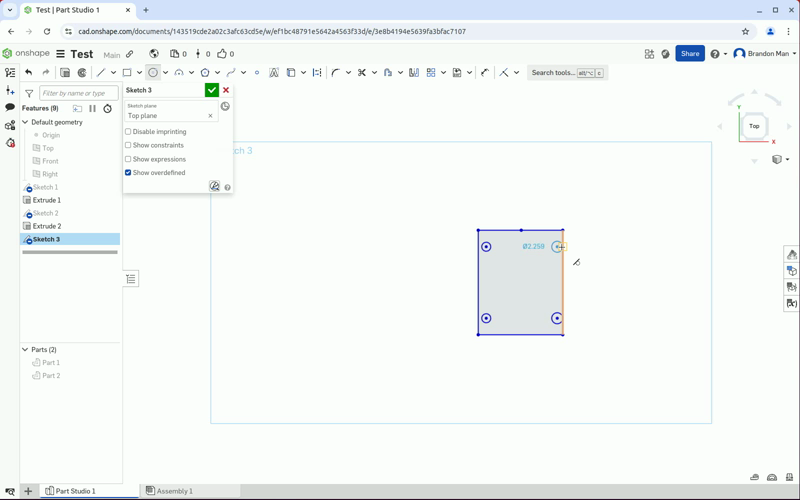
key(esc)
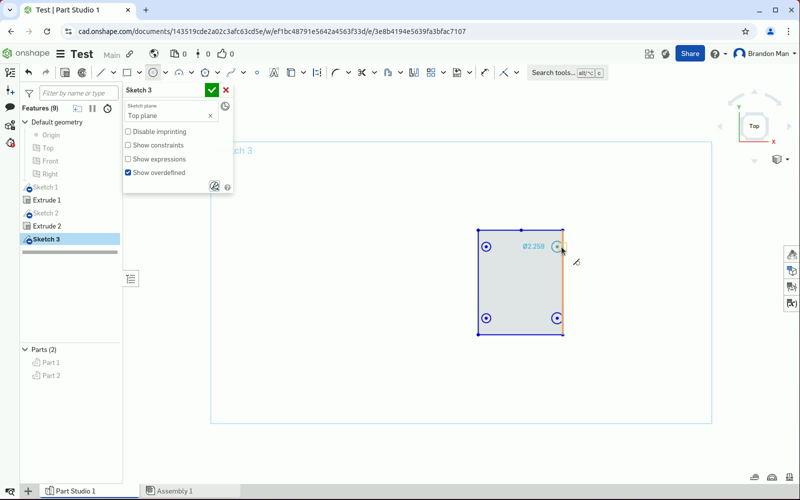
mouse_move(552, 281)
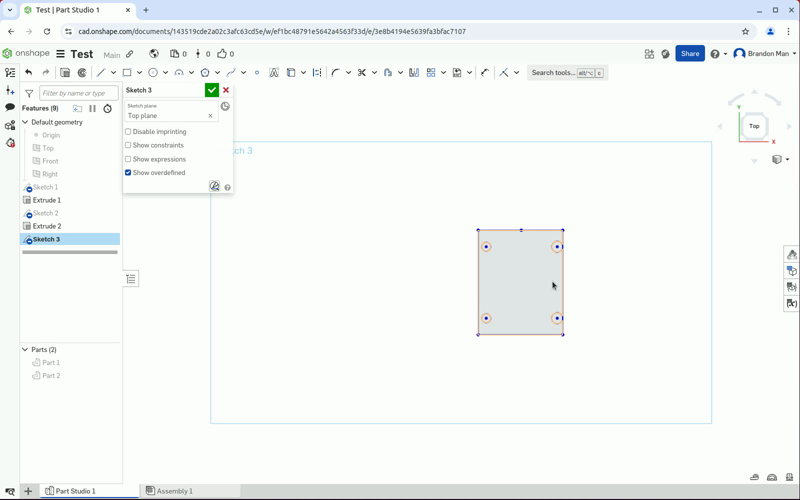
click(552, 281)
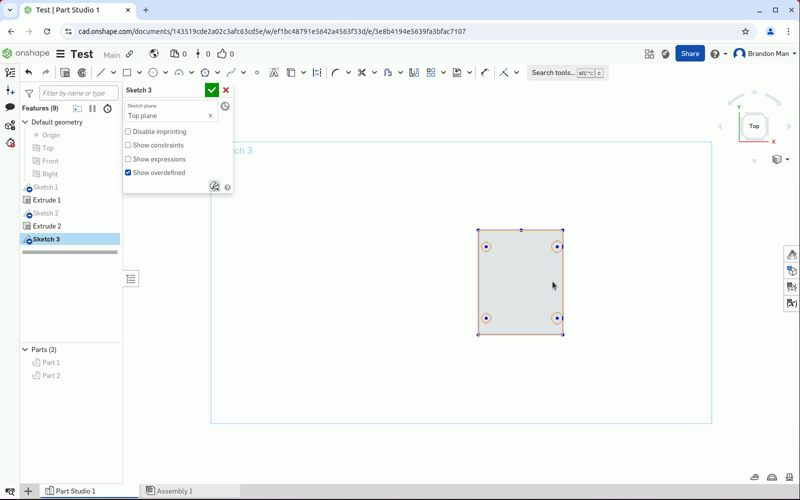
mouse_move(73, 352)
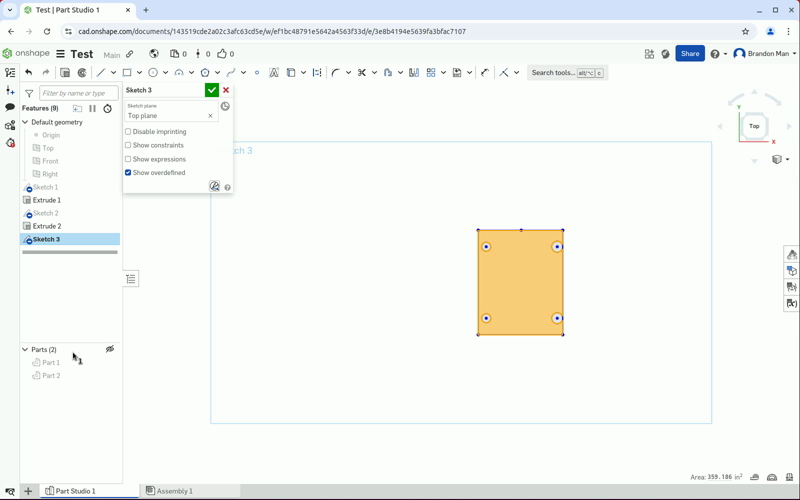
key(shift+y)
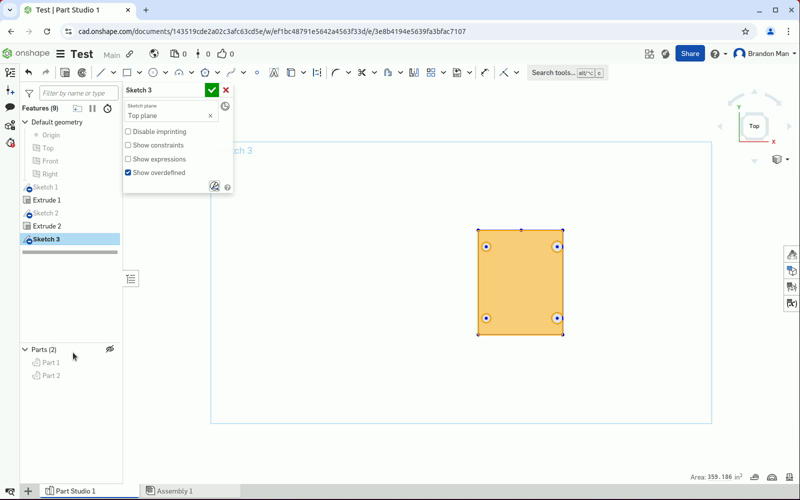
key(shift+e)
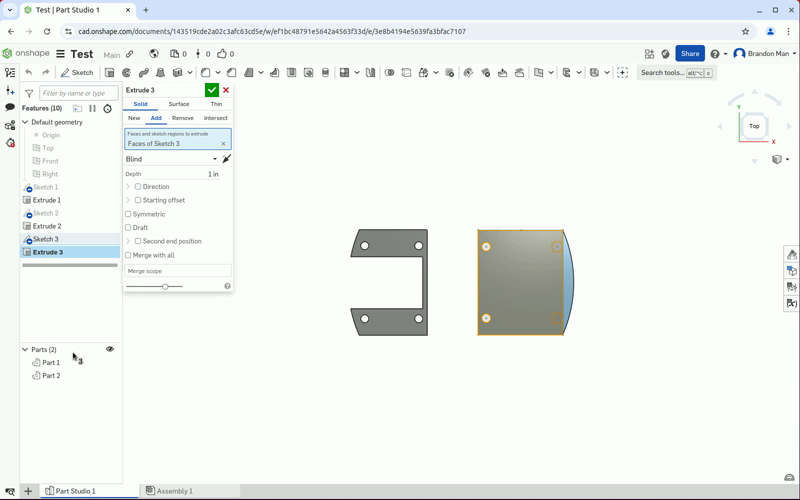
mouse_move(143, 106)
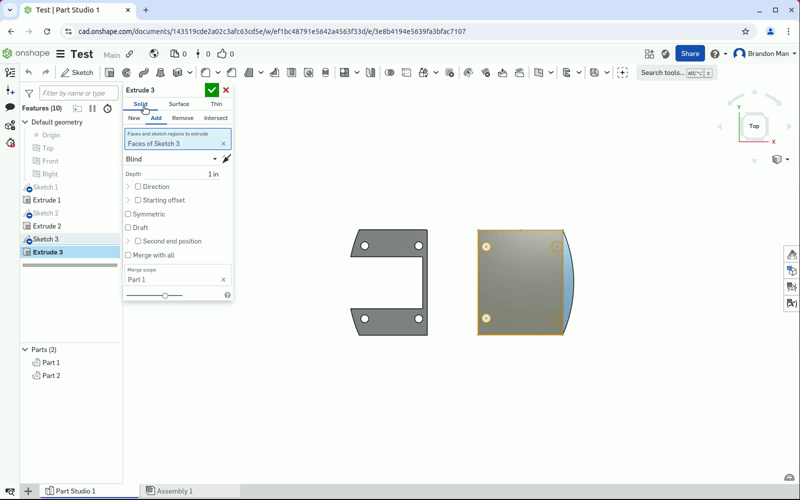
click(143, 106)
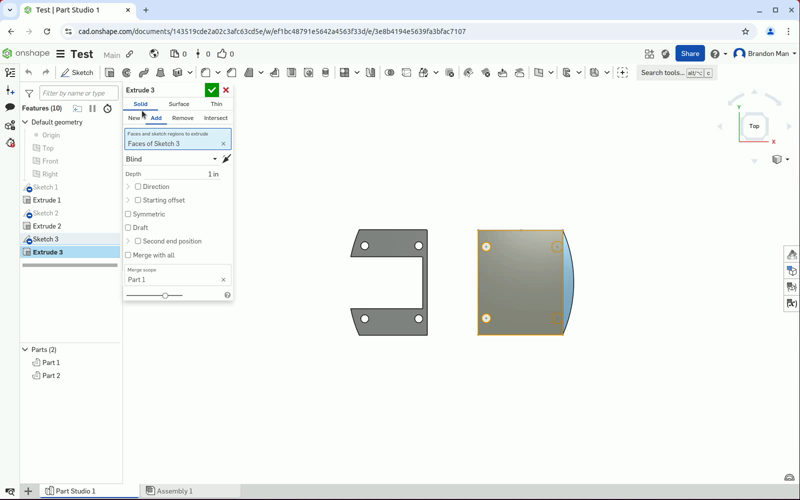
mouse_move(137, 120)
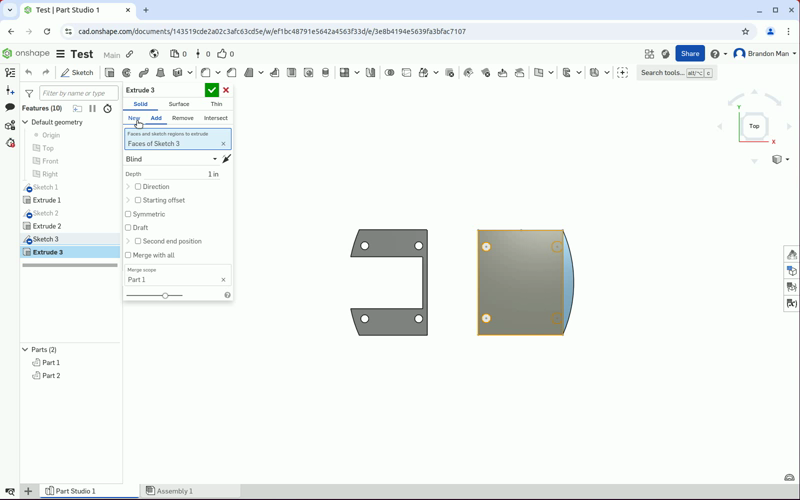
click(137, 120)
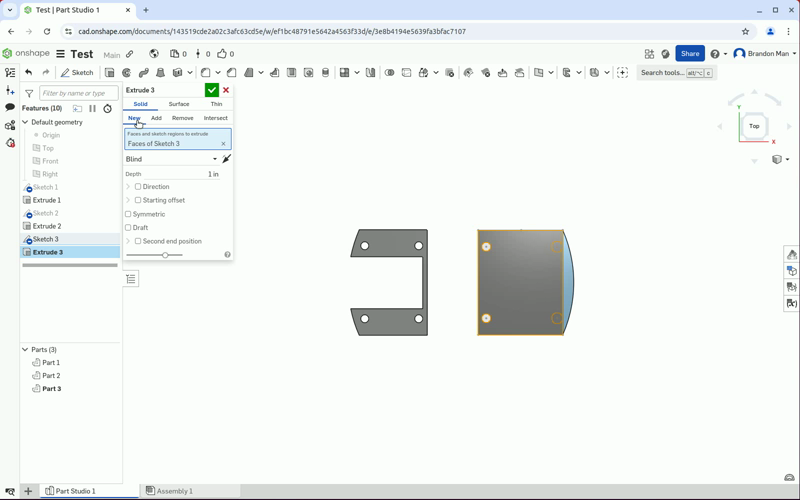
key(tab, 4)
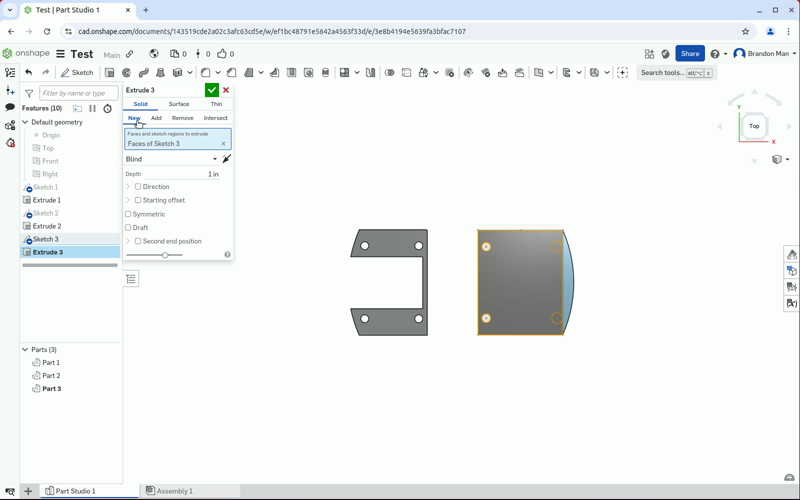
text(0.481)
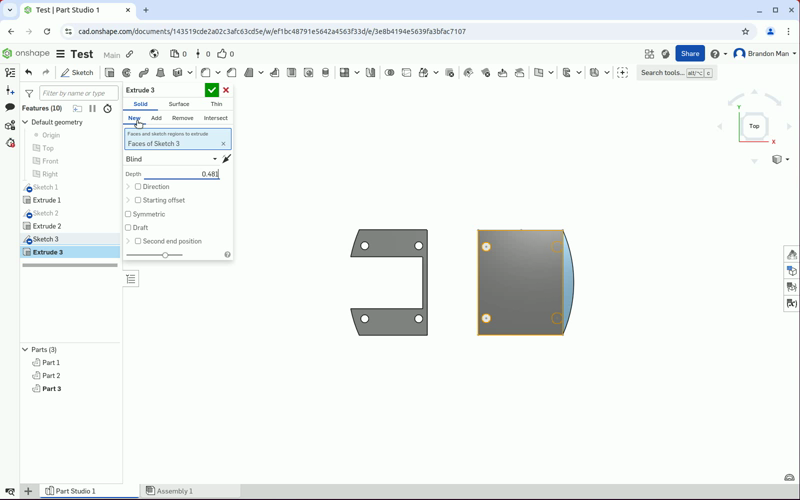
key(enter)
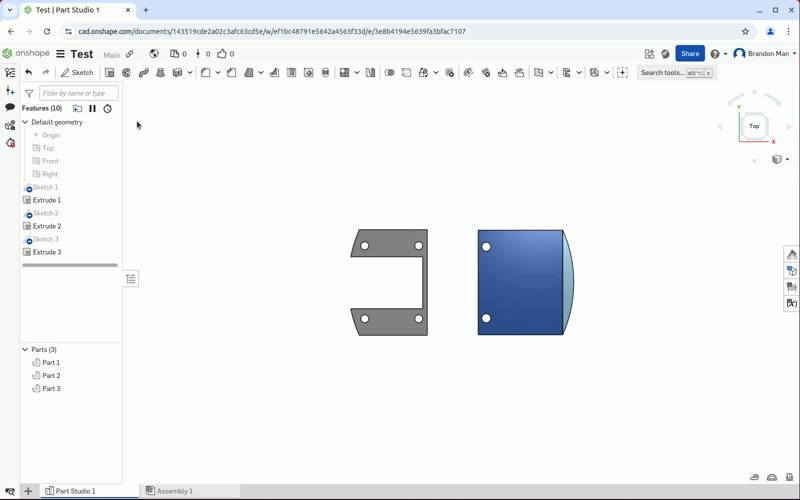
key(shift+h)
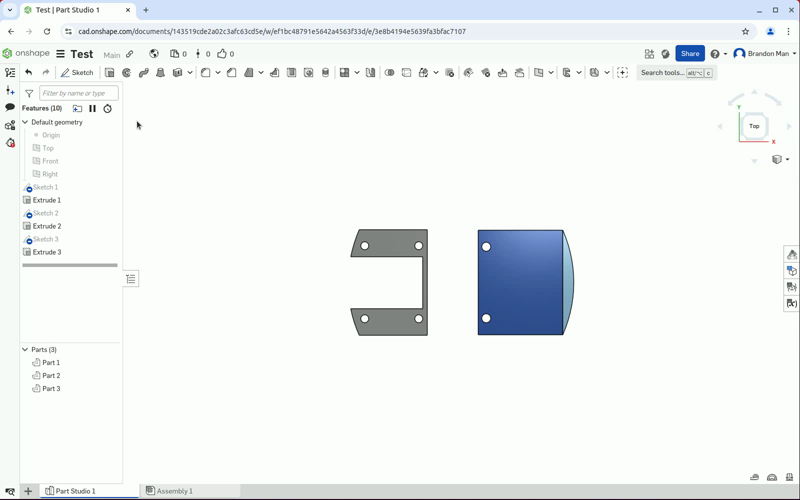
key(shift+h)
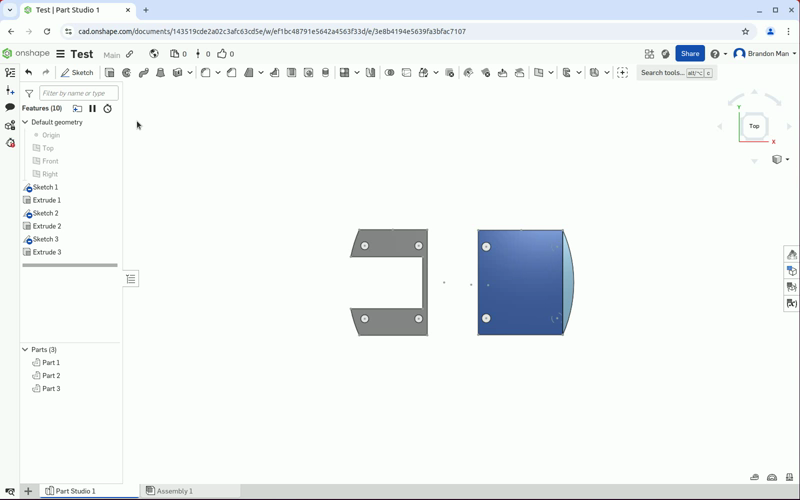
key(shift+7)
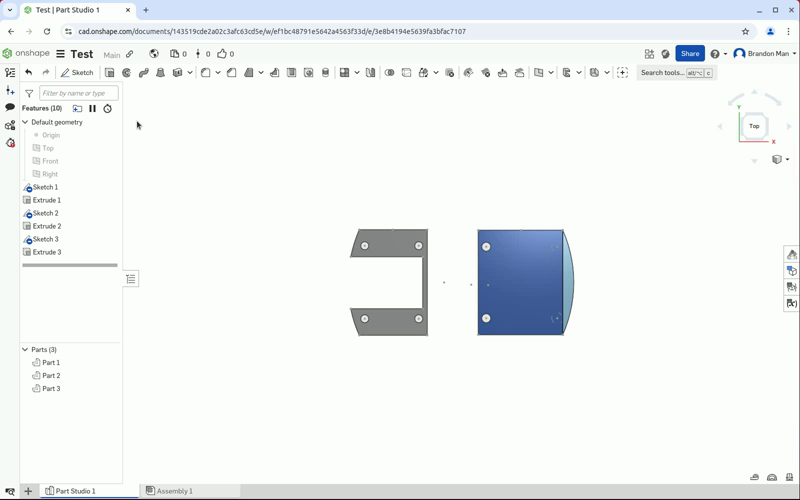
key(up, 3)
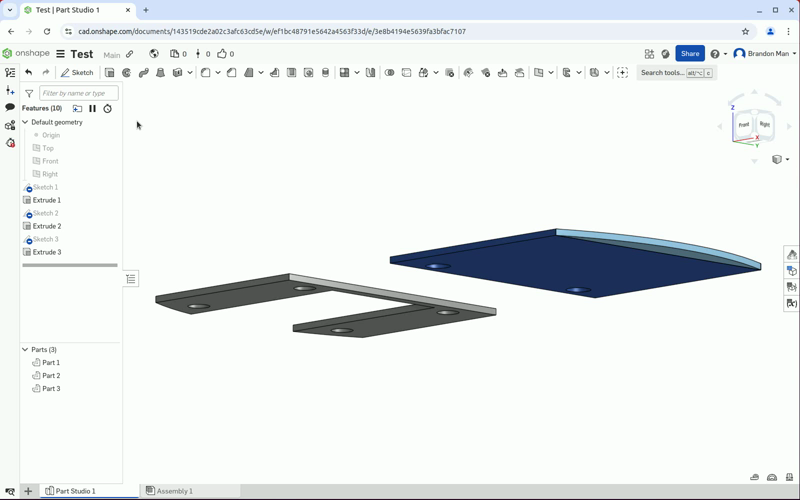
key(left, 3)
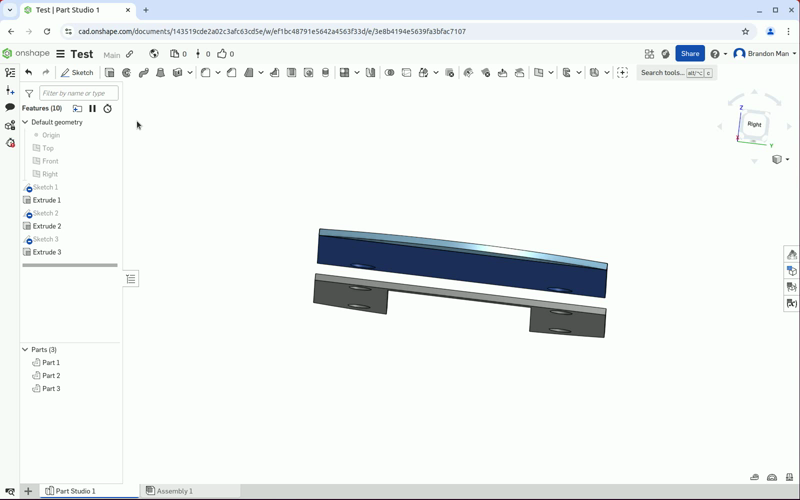
key(right, 3)
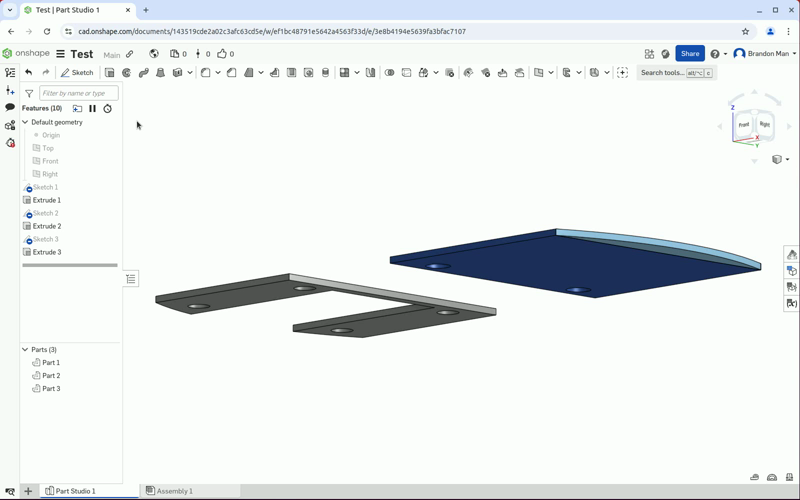
key(down, 3)
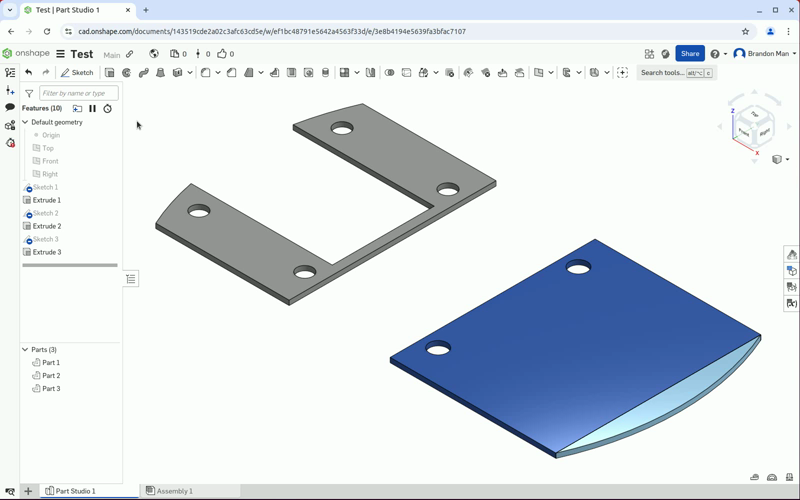
mouse_move(73, 189)
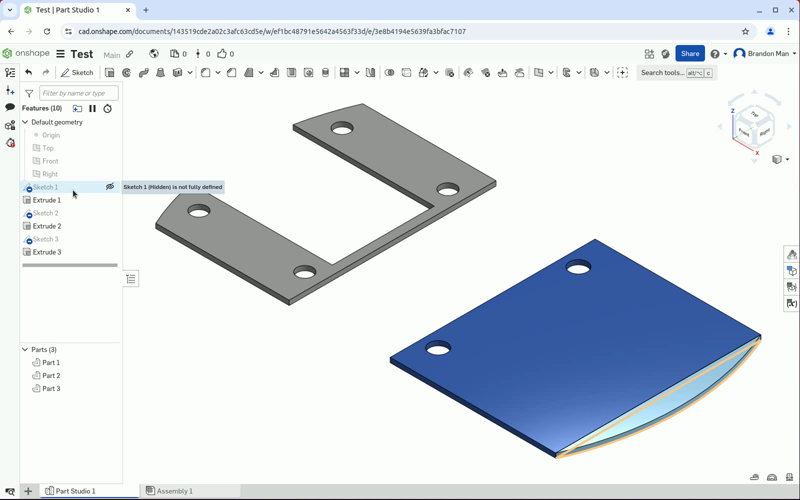
click(73, 189)